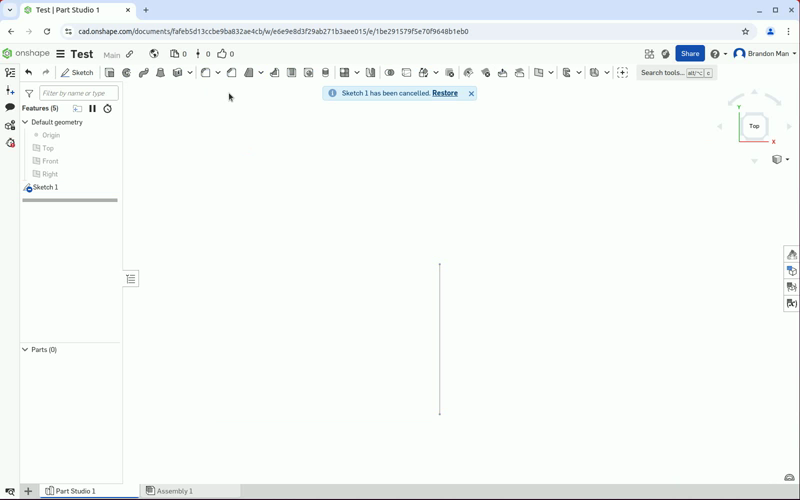
key(shift+h)
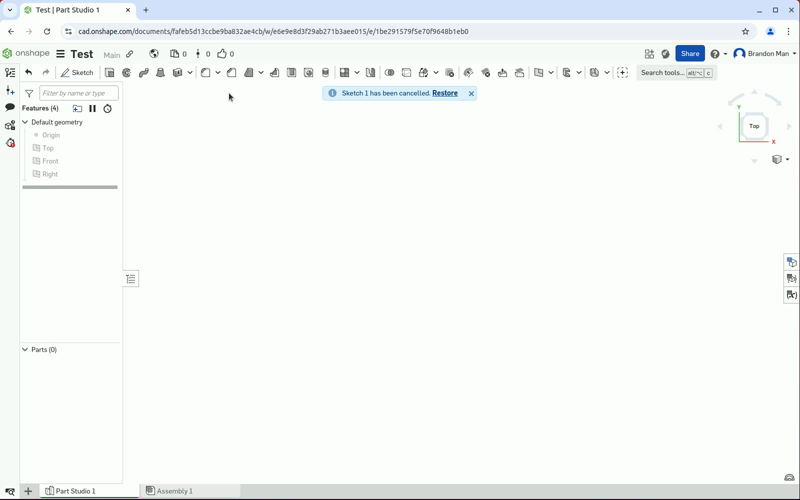
mouse_move(73, 352)
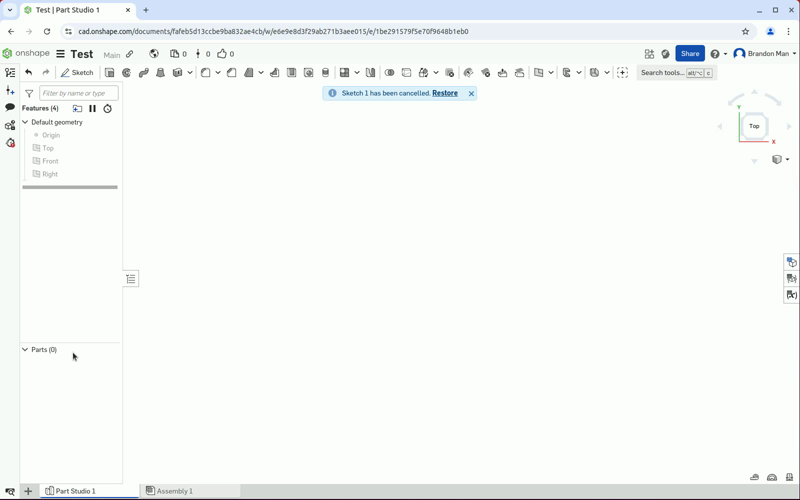
key(y)
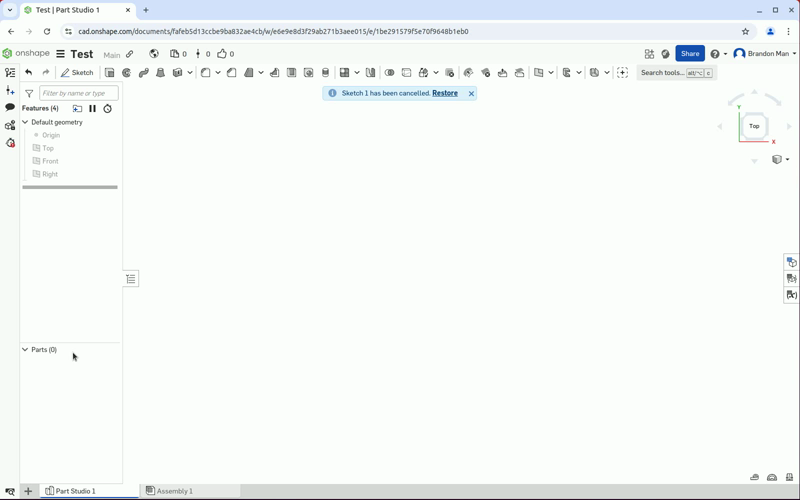
key(shift+p)
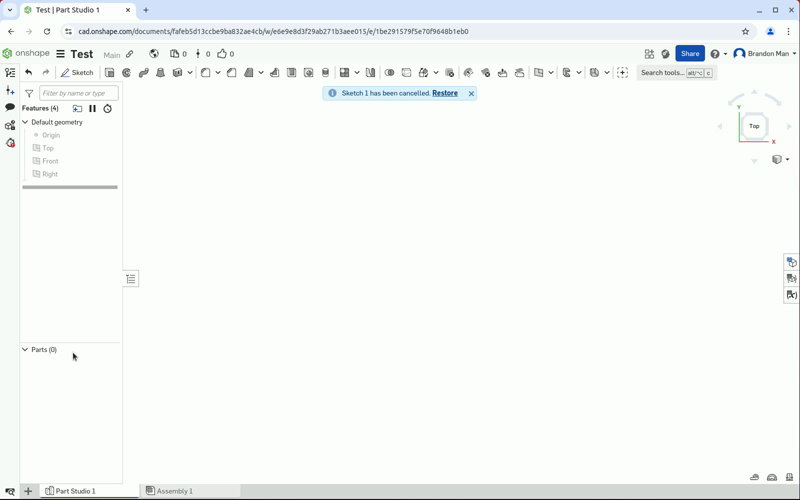
key(space)
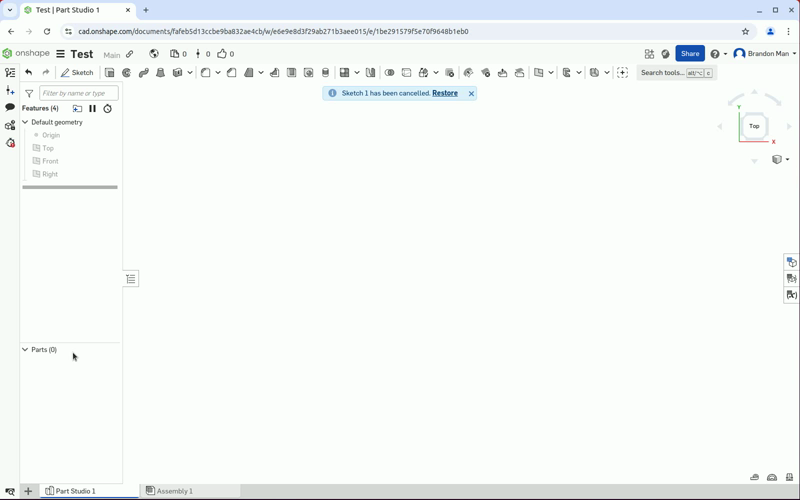
key_down(shift)
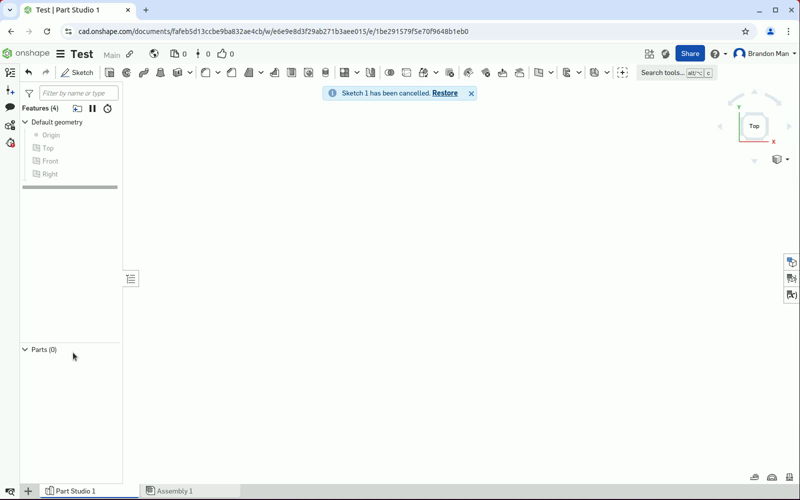
key(up)
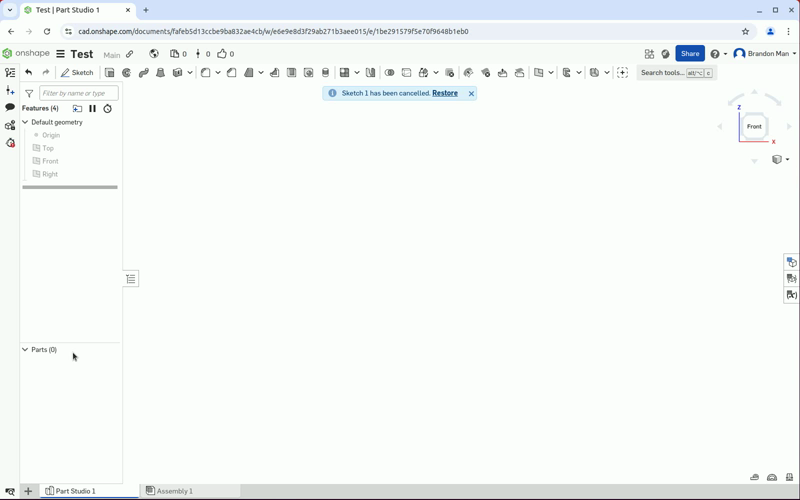
key_up(shift)
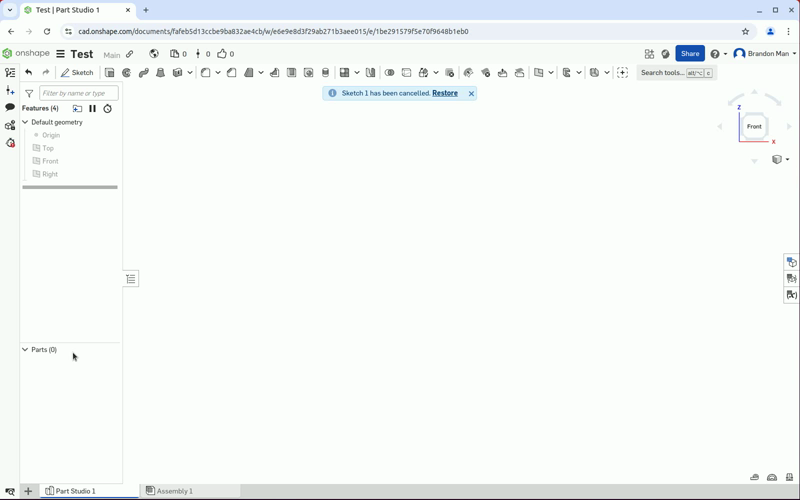
mouse_move(73, 352)
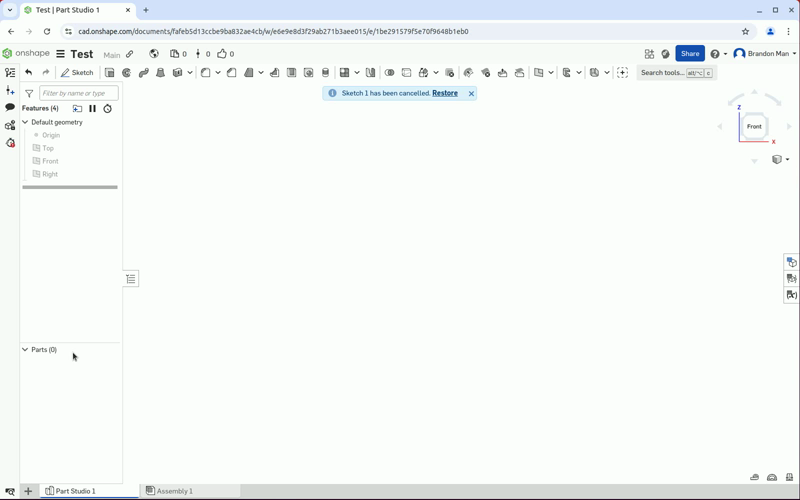
key(shift+y)
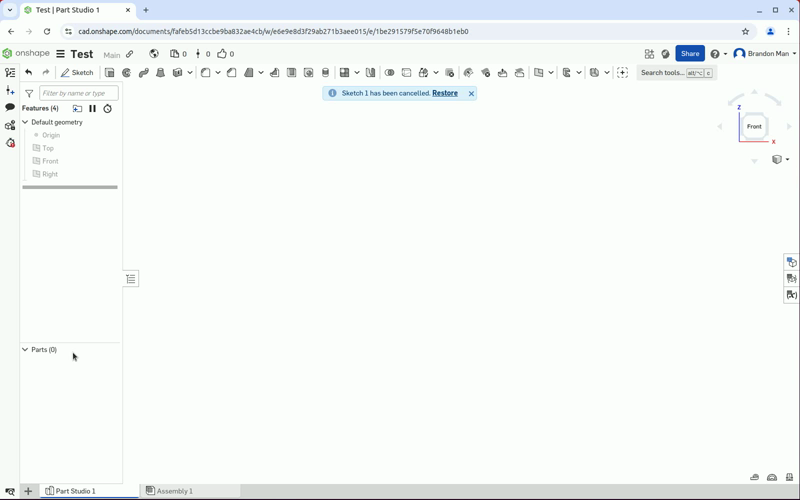
key(shift+s)
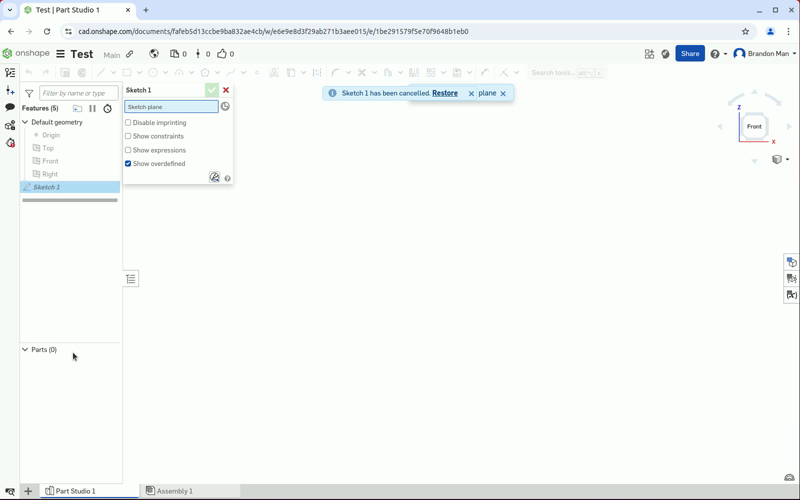
mouse_move(73, 163)
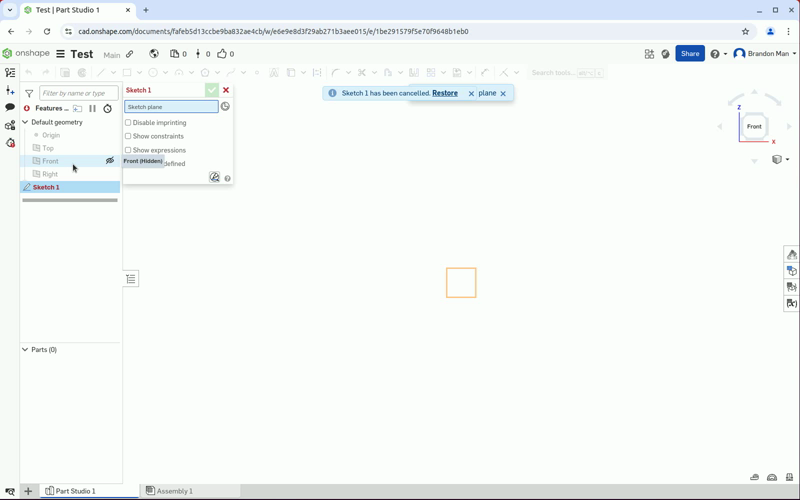
click(73, 163)
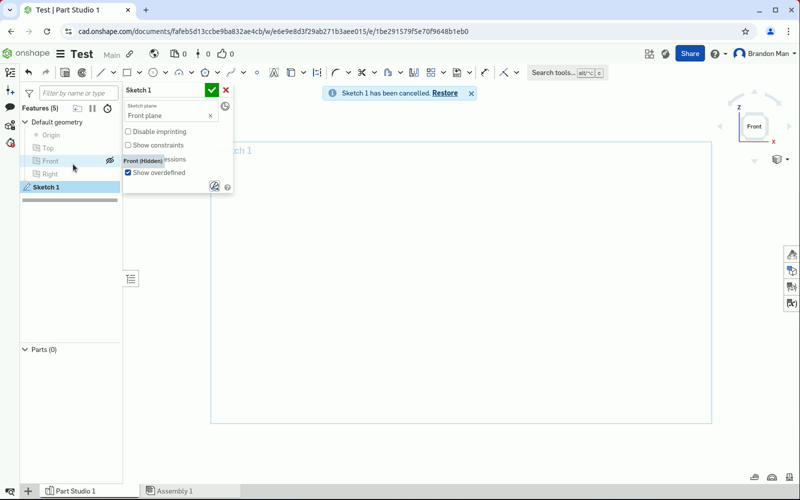
mouse_move(73, 352)
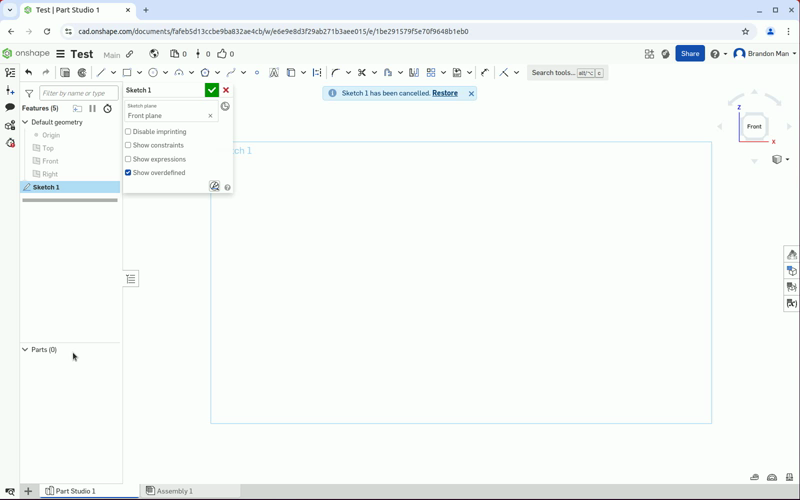
key(y)
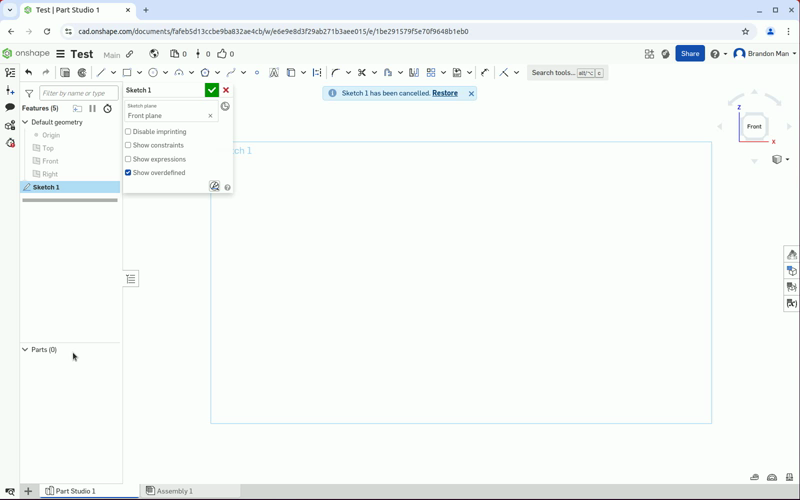
key(l)
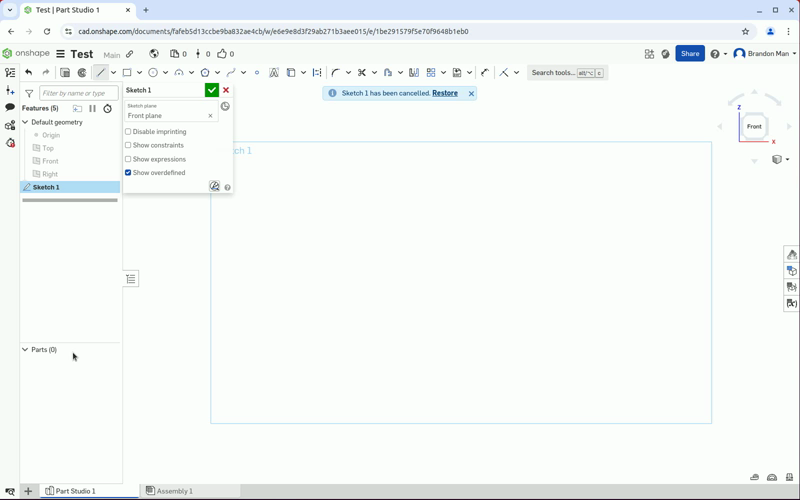
key_down(shift)
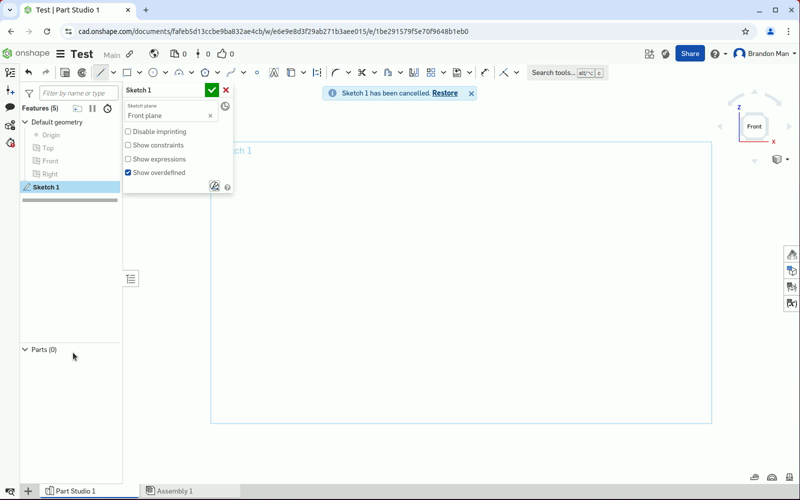
mouse_move(356, 244)
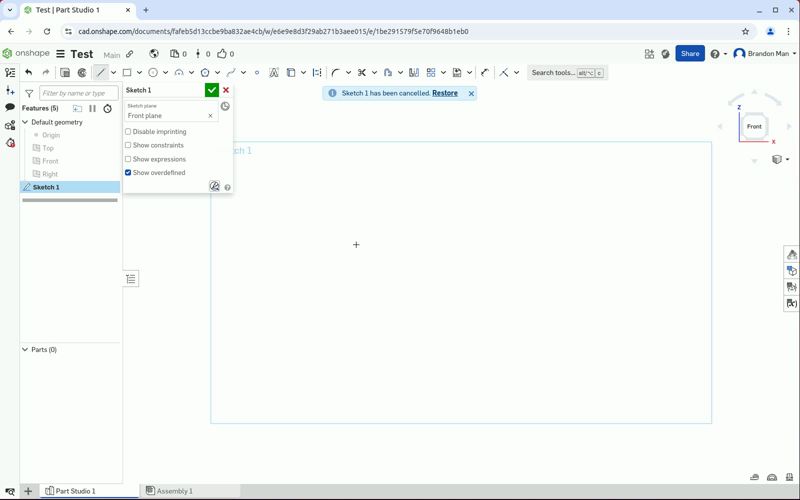
click(356, 244)
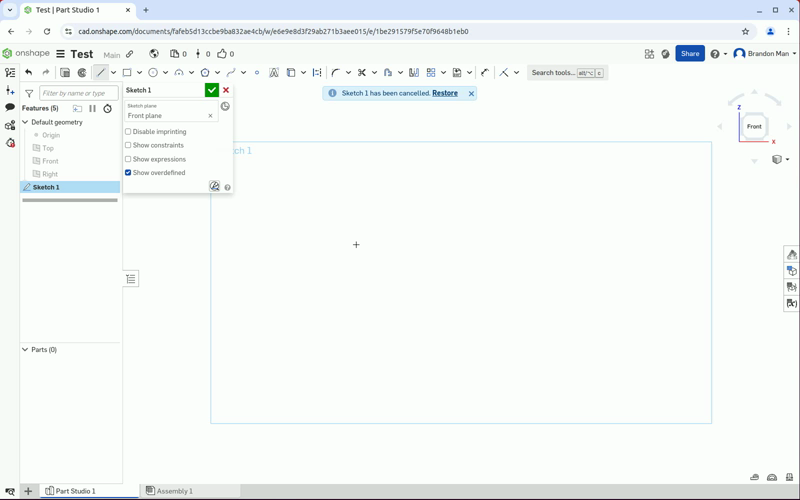
key_up(shift)
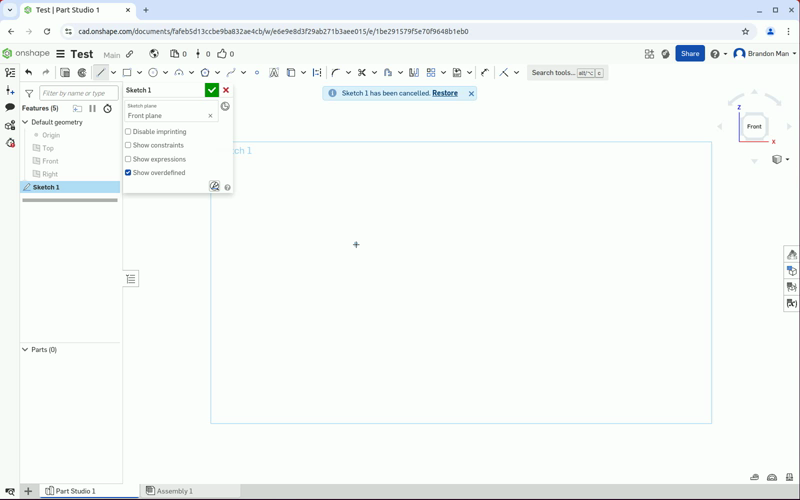
key_down(shift)
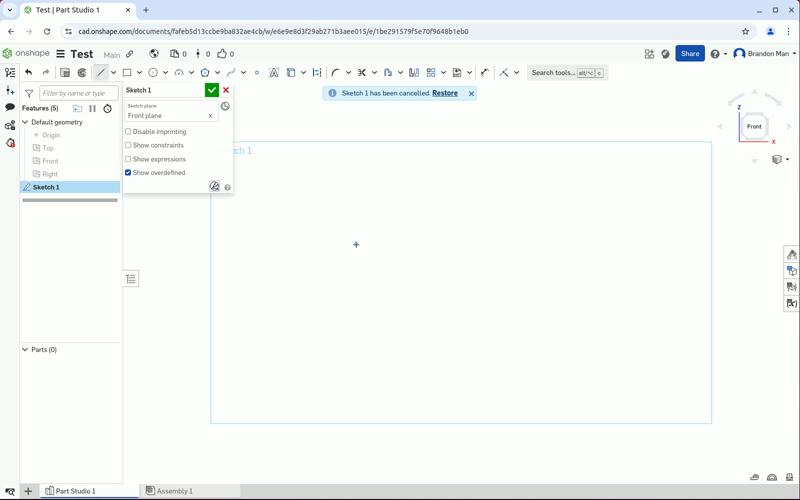
mouse_move(392, 307)
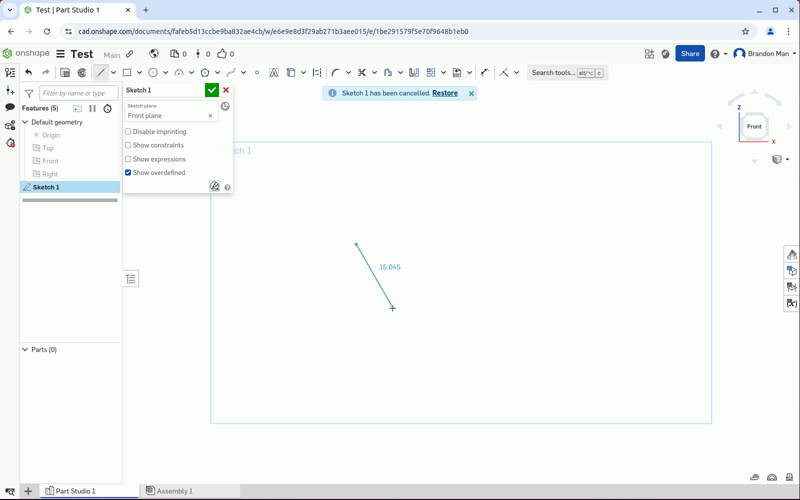
click(392, 307)
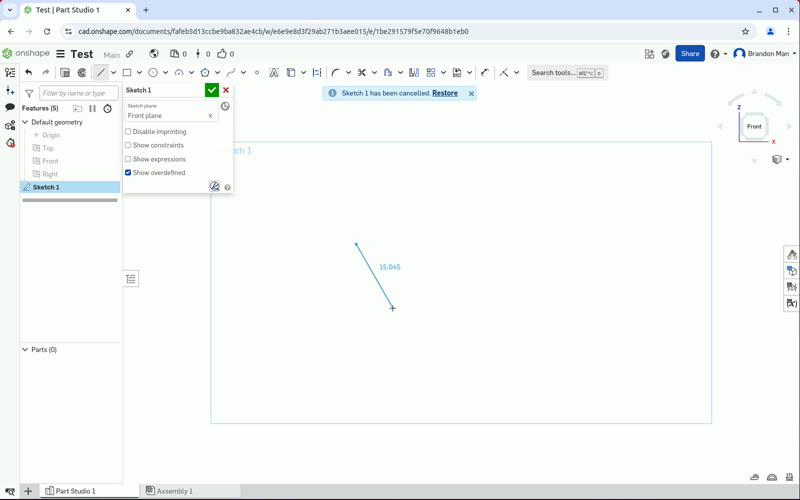
key_up(shift)
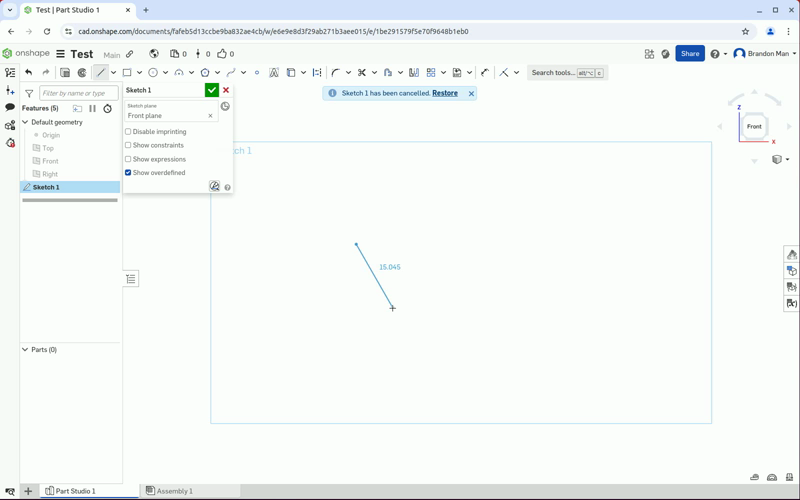
key_down(shift)
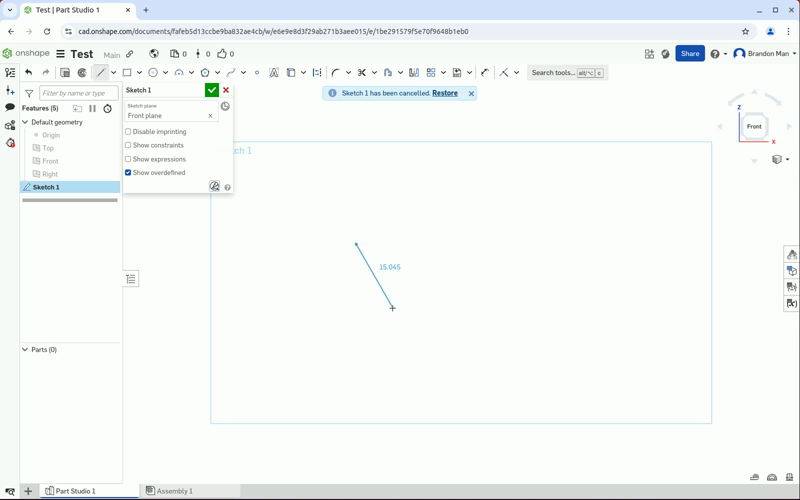
mouse_move(392, 377)
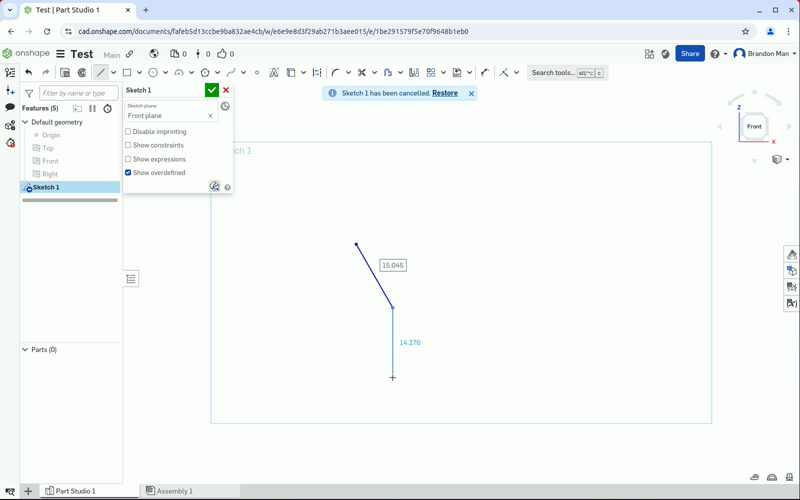
click(392, 377)
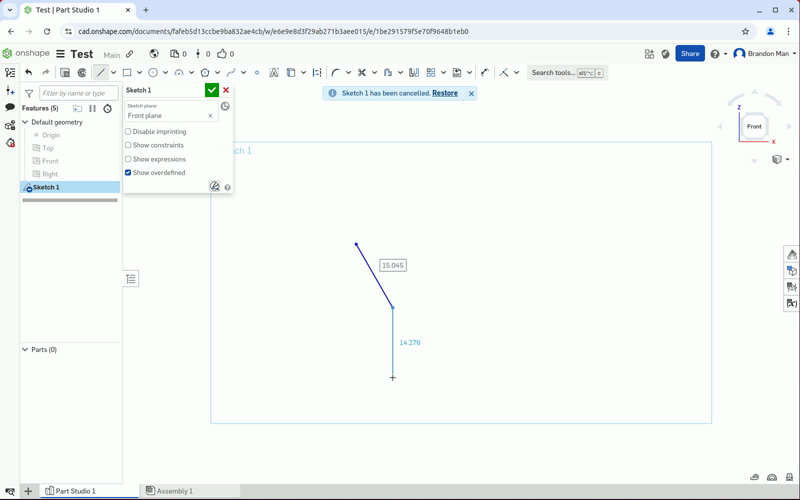
key_up(shift)
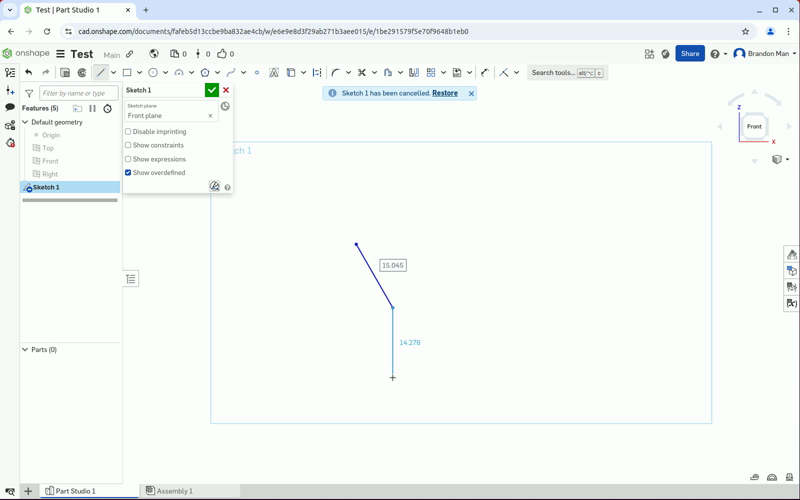
key(esc)
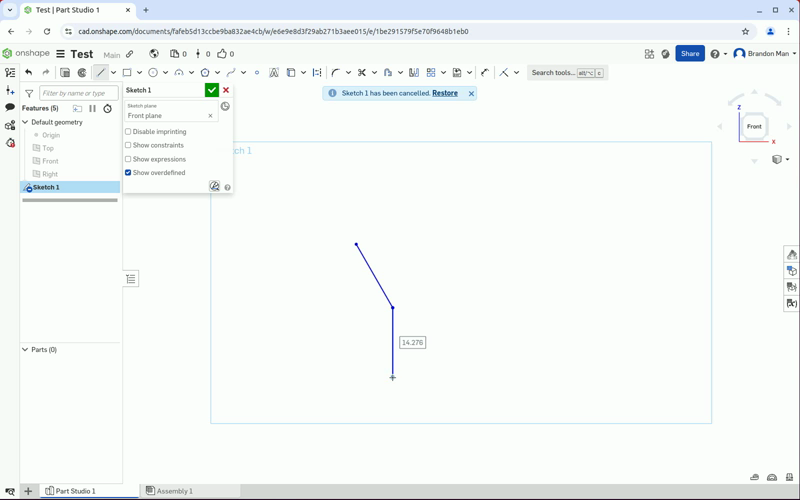
key(a)
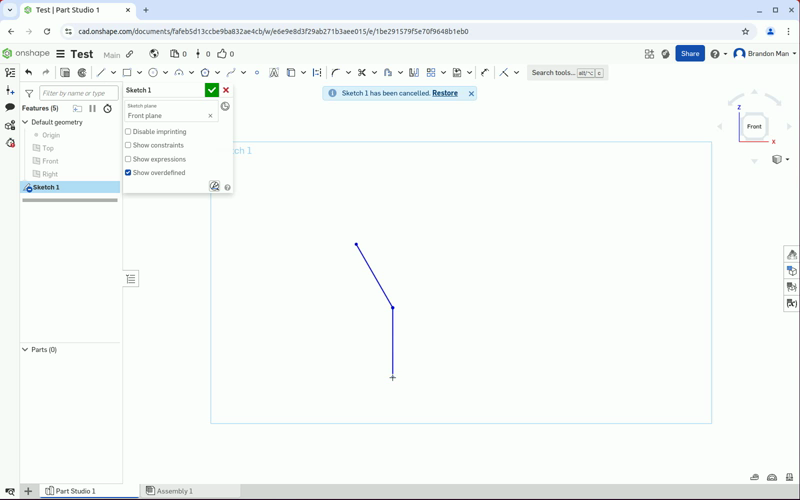
mouse_move(392, 377)
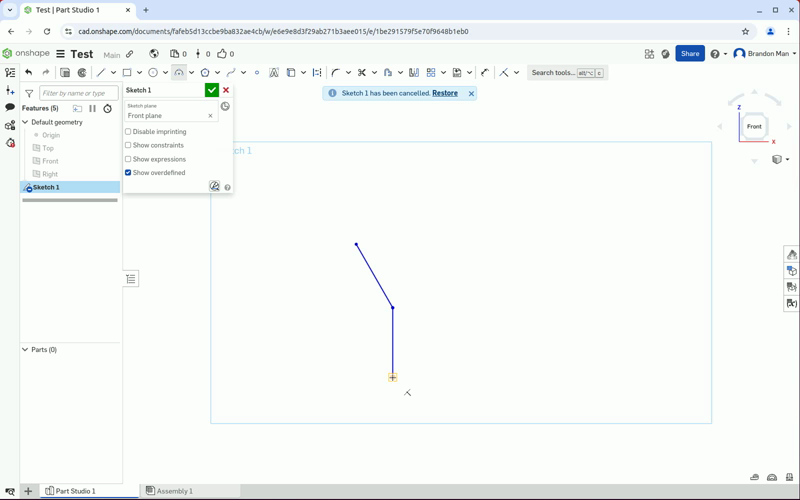
click(392, 377)
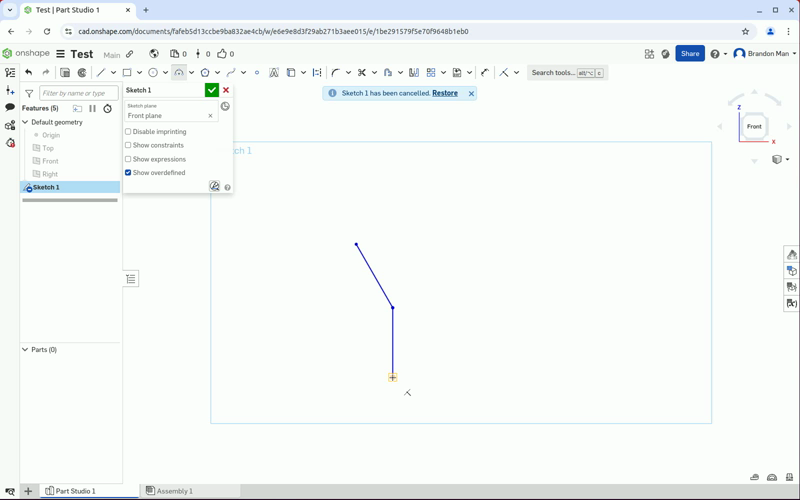
key_down(shift)
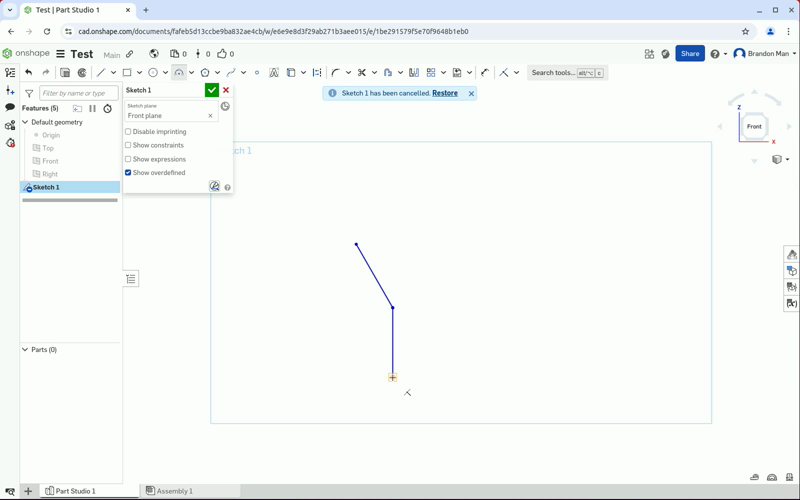
mouse_move(410, 395)
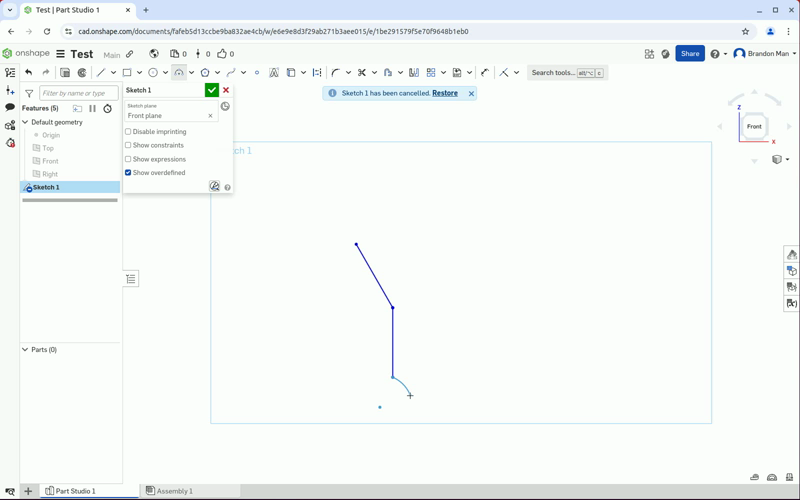
click(410, 395)
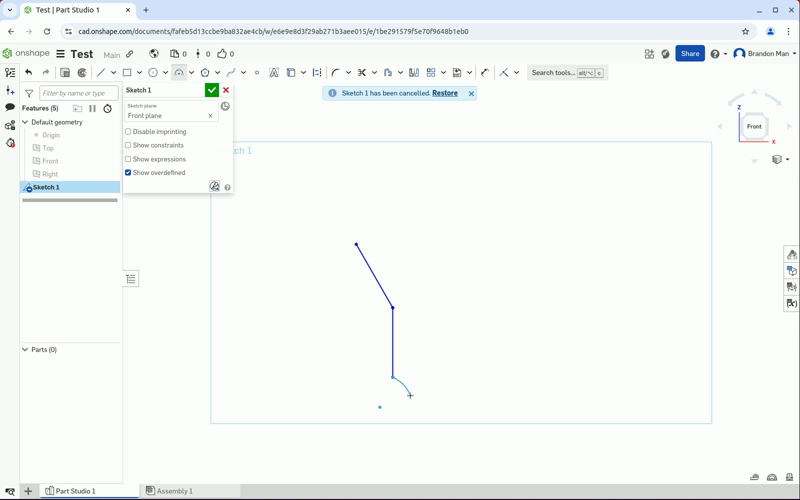
mouse_move(398, 389)
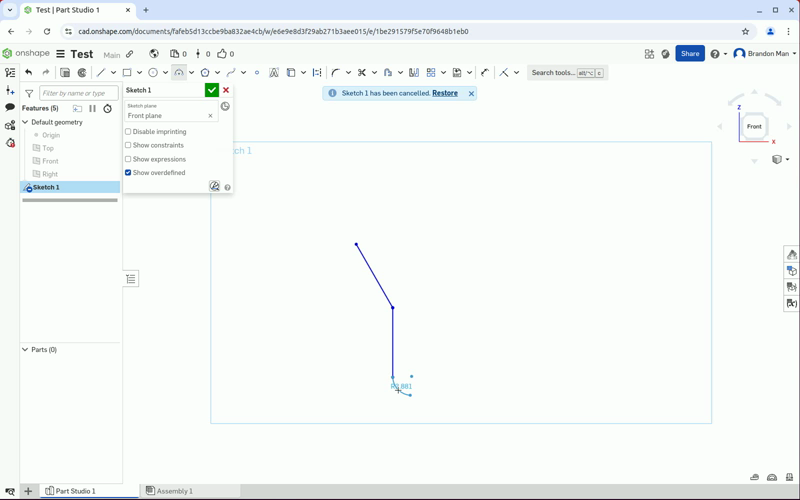
click(398, 389)
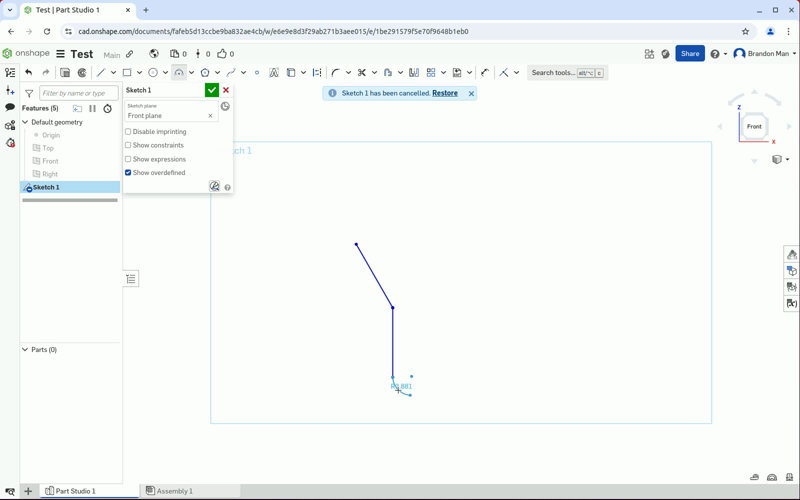
key_up(shift)
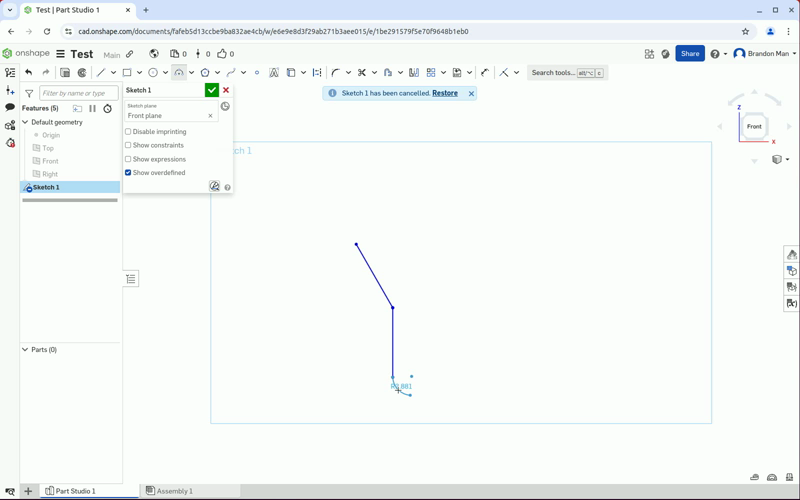
key(esc)
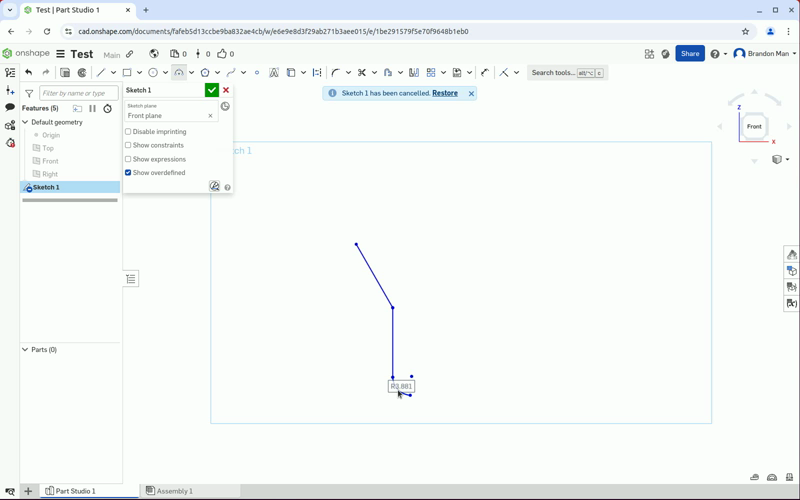
key(l)
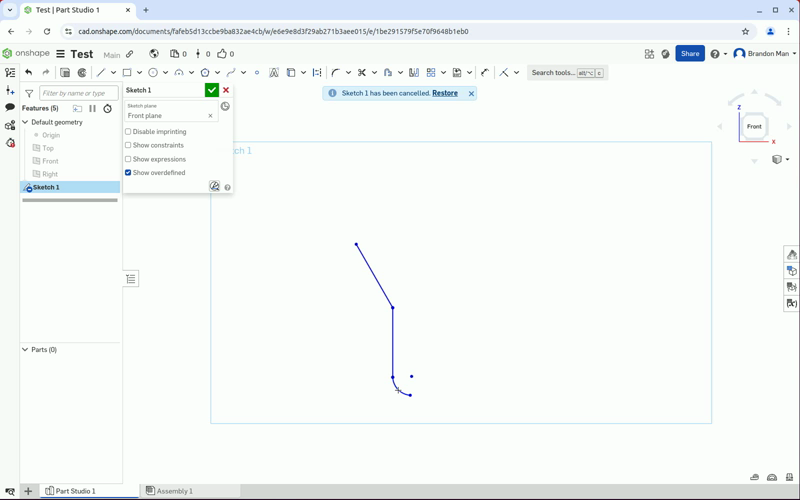
mouse_move(410, 395)
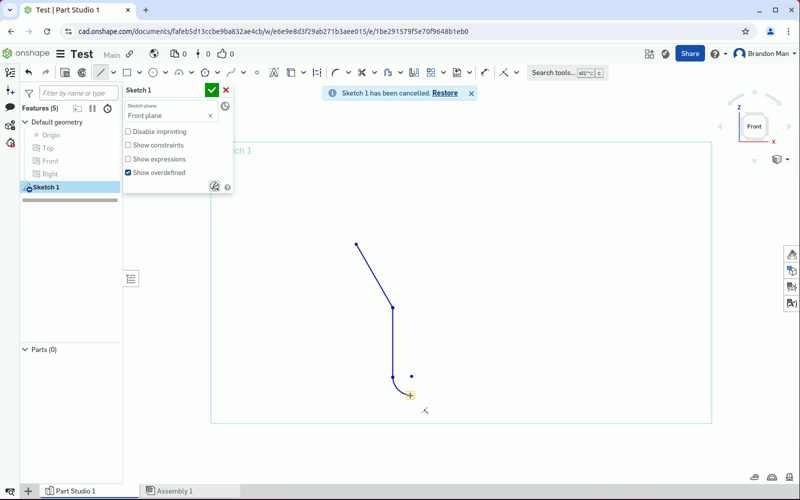
click(410, 395)
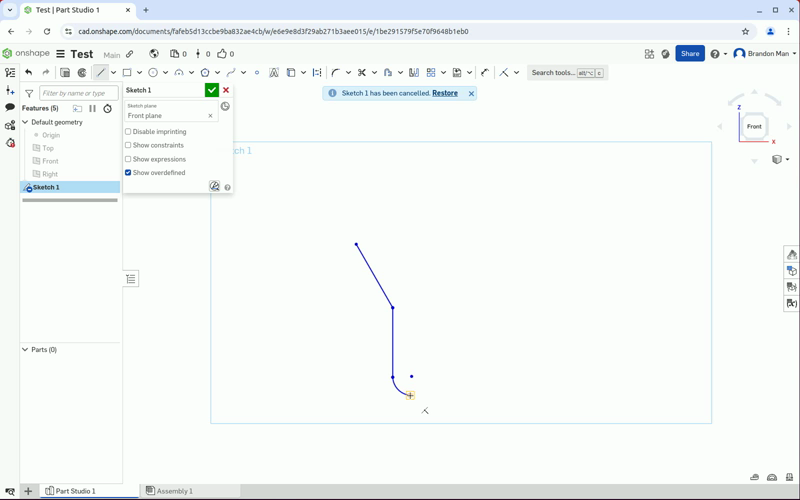
key_down(shift)
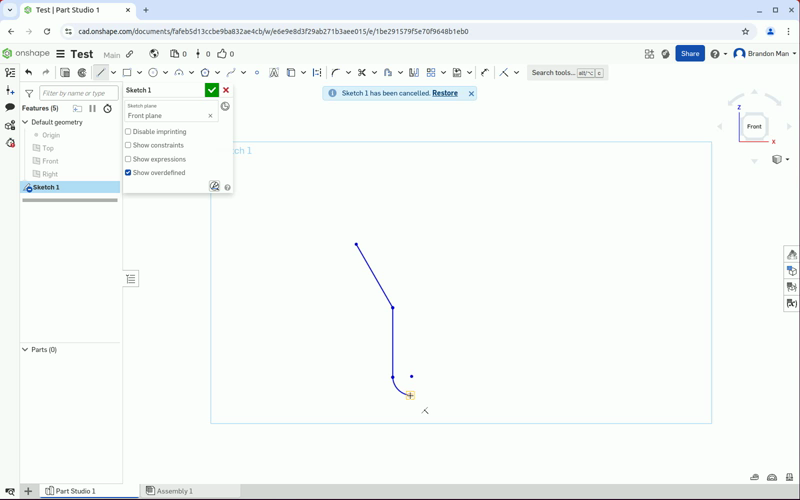
mouse_move(440, 395)
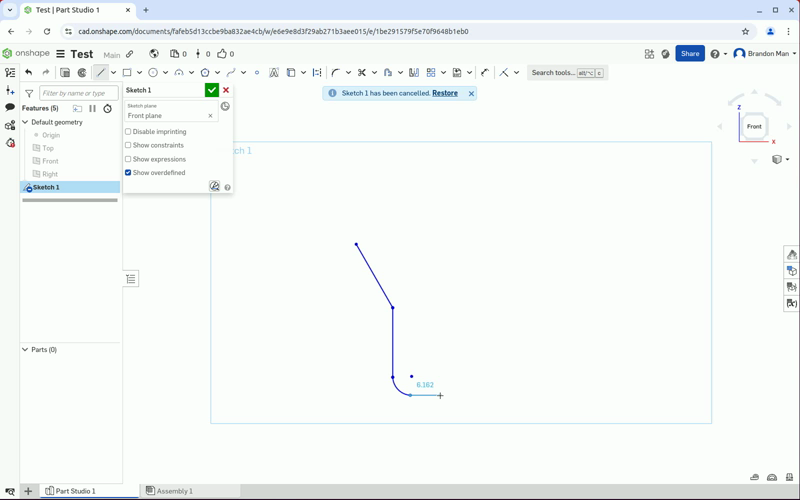
mouse_move(432, 395)
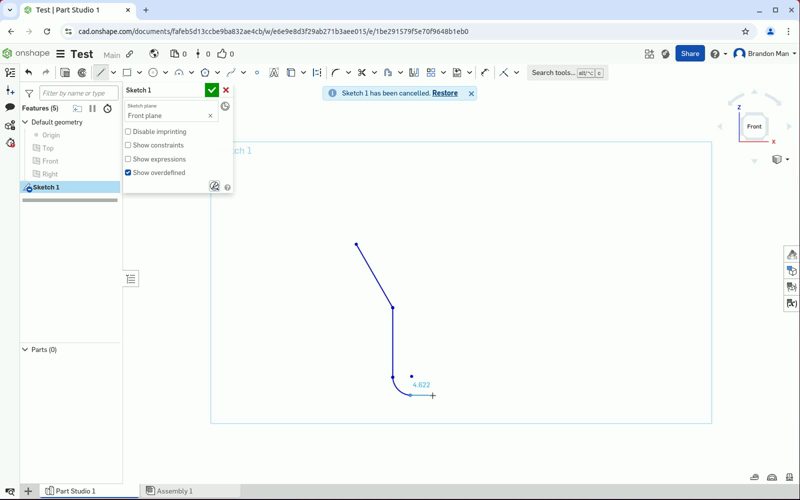
click(432, 395)
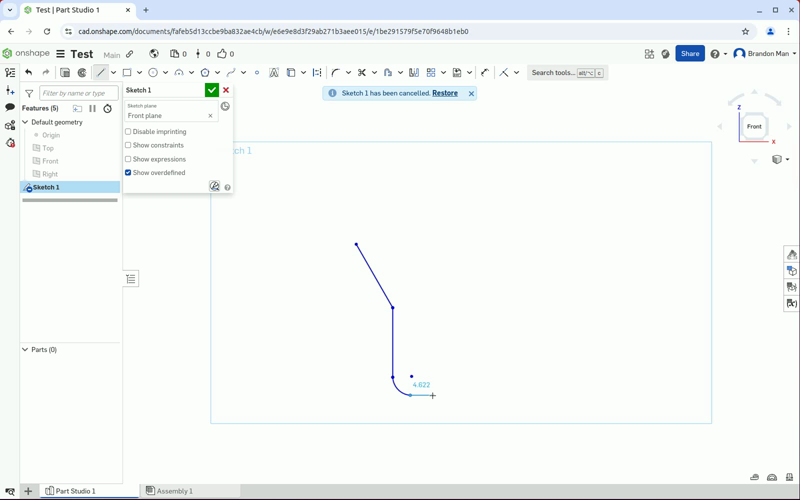
key_up(shift)
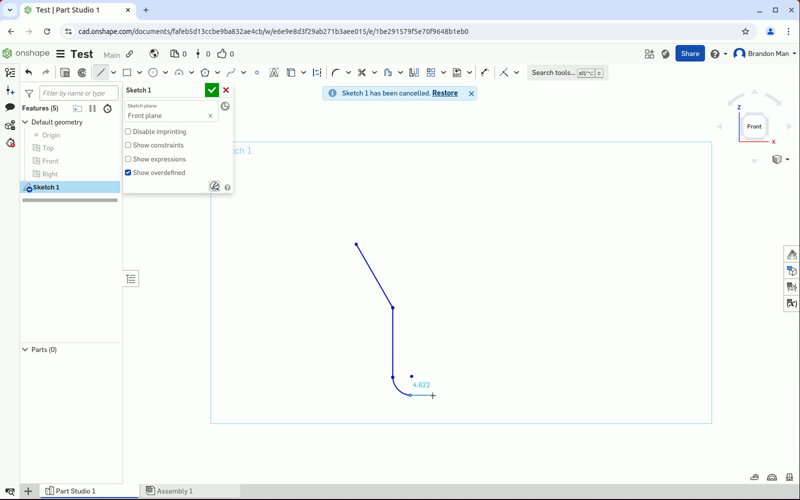
key(esc)
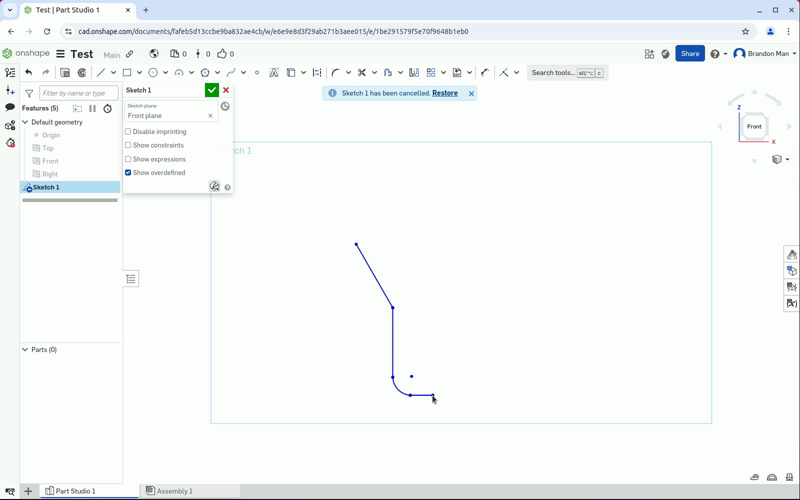
key(a)
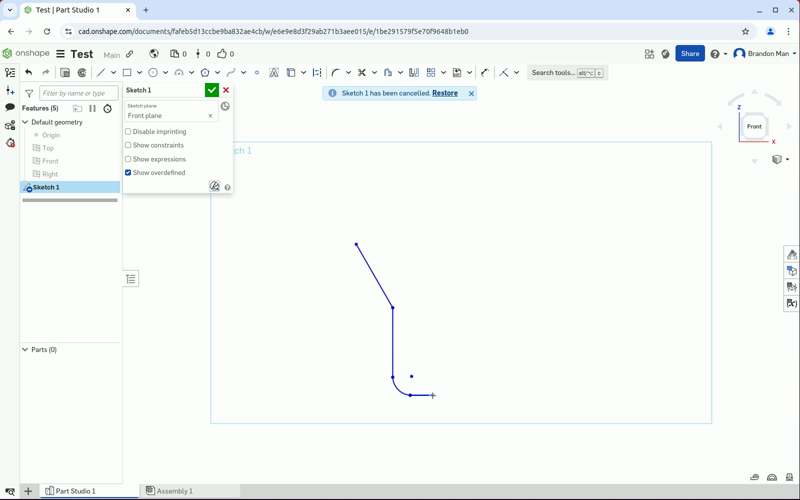
mouse_move(432, 395)
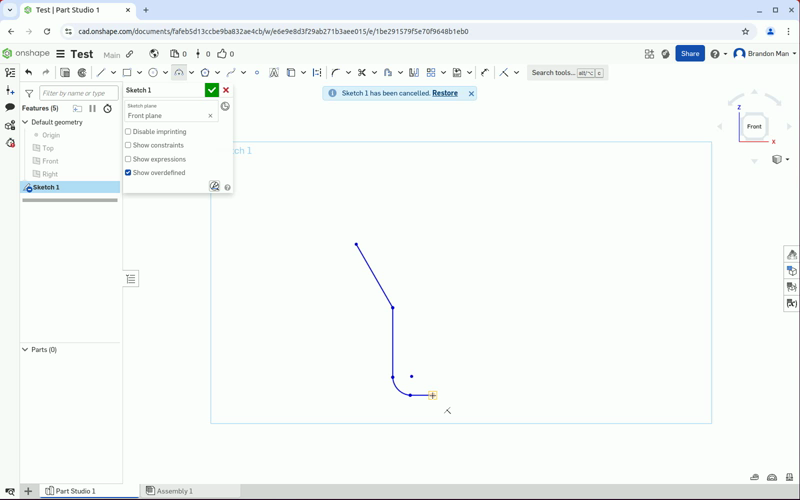
click(432, 395)
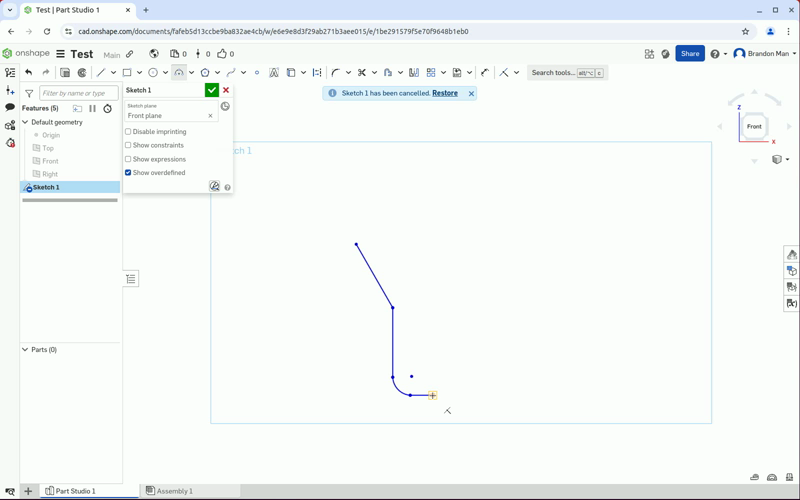
key_down(shift)
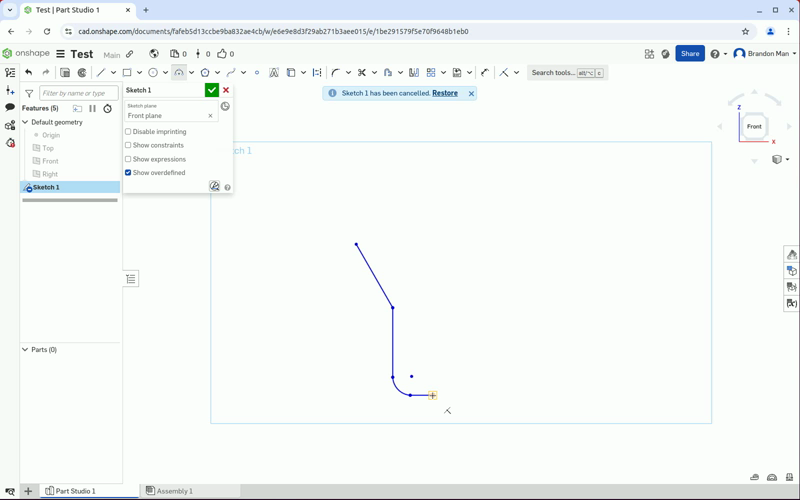
mouse_move(450, 377)
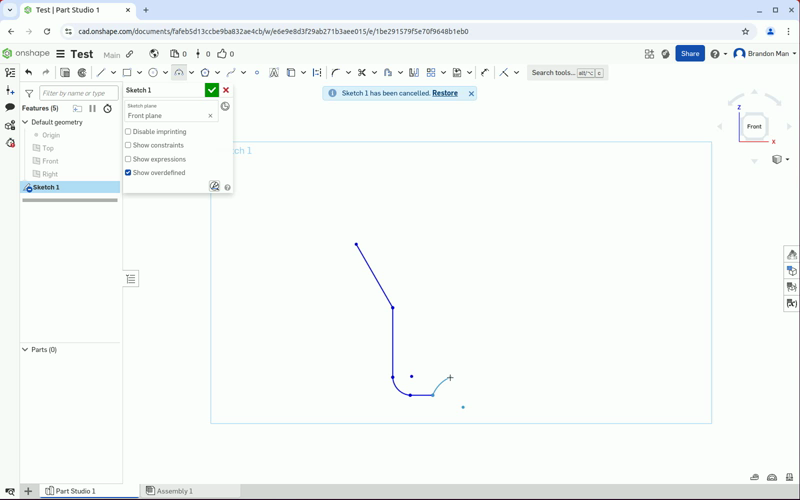
click(450, 377)
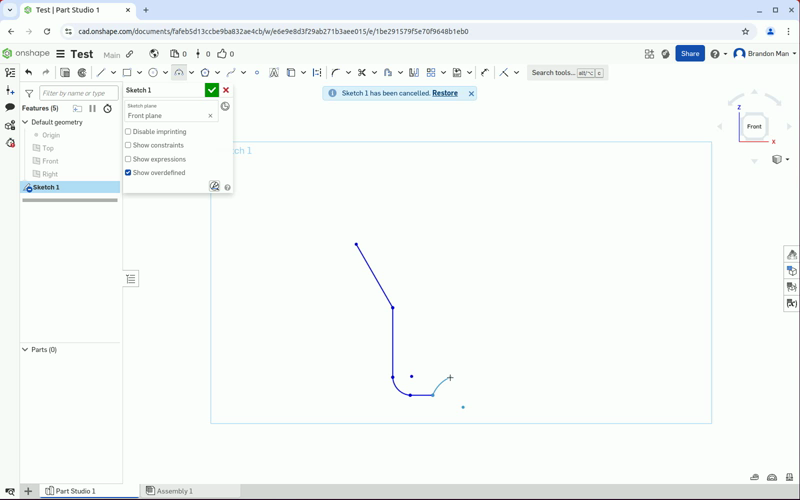
mouse_move(445, 389)
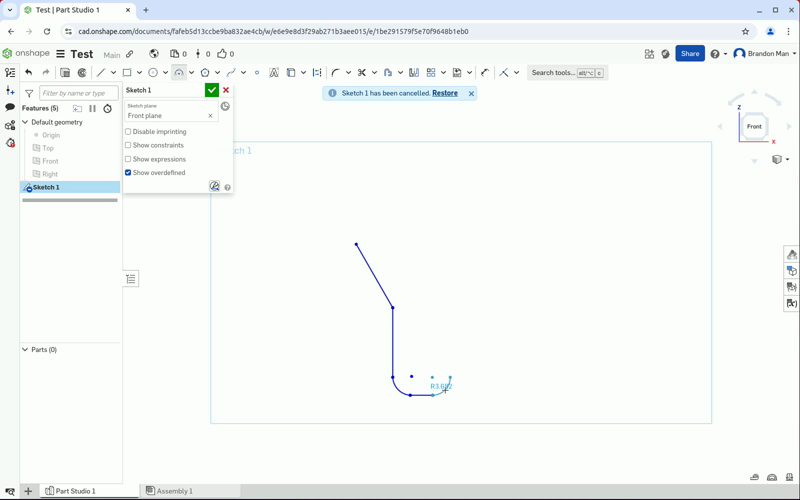
click(445, 389)
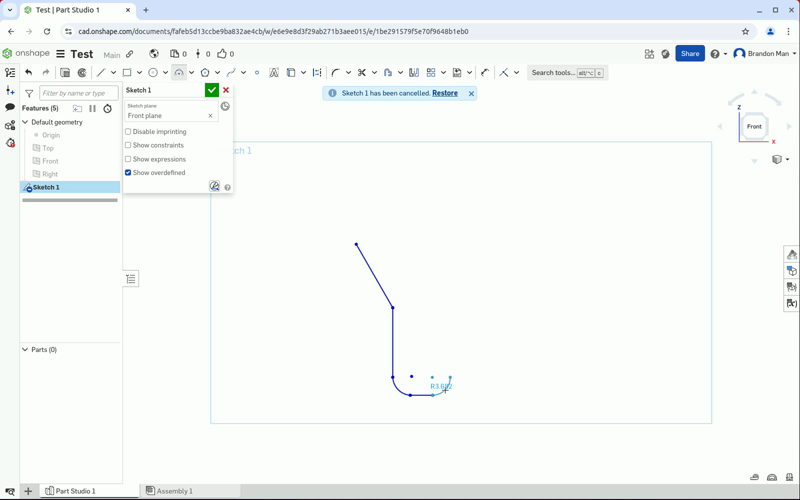
key_up(shift)
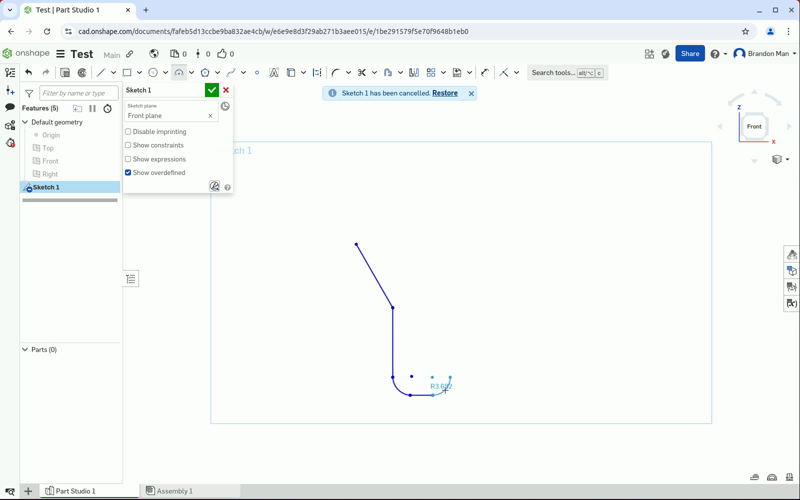
key(esc)
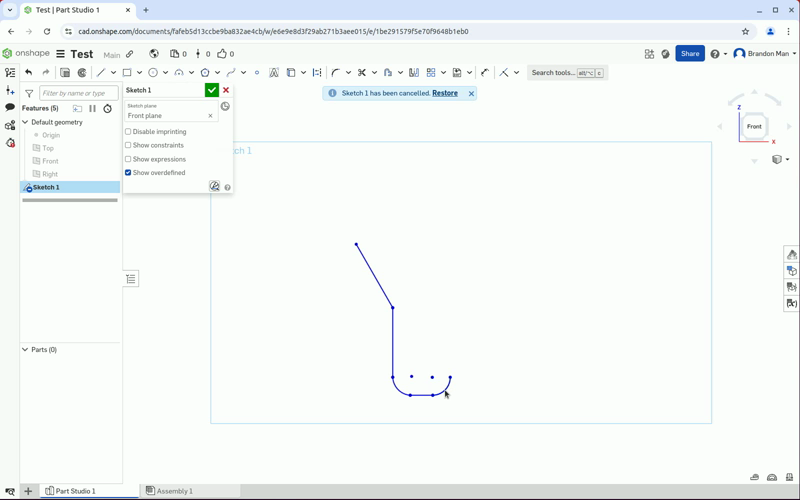
key(l)
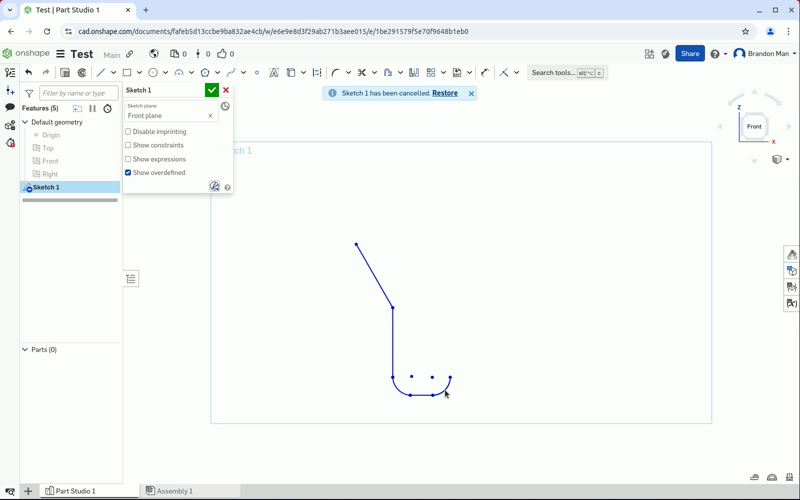
mouse_move(450, 377)
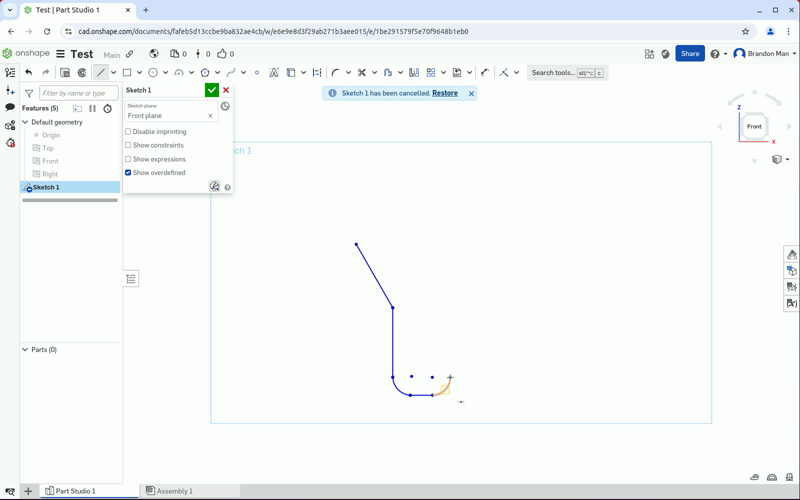
click(450, 377)
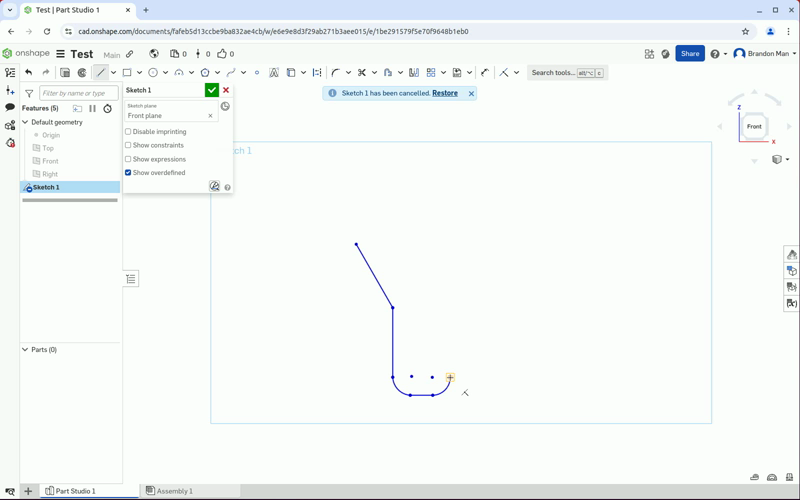
key_down(shift)
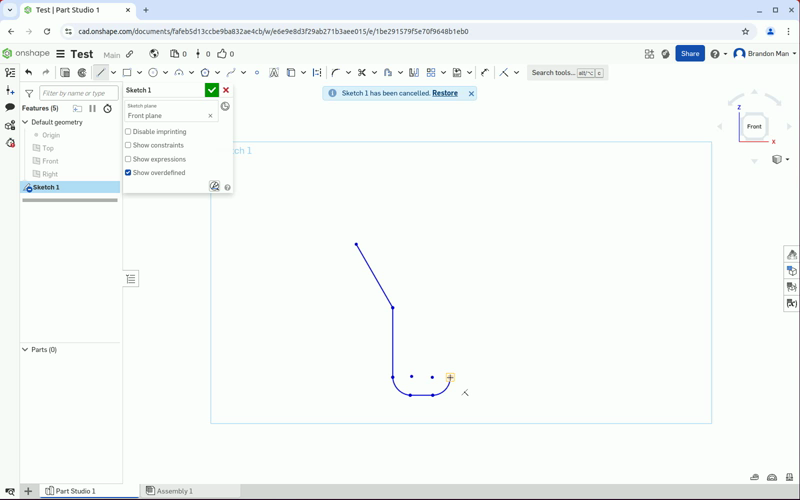
mouse_move(450, 307)
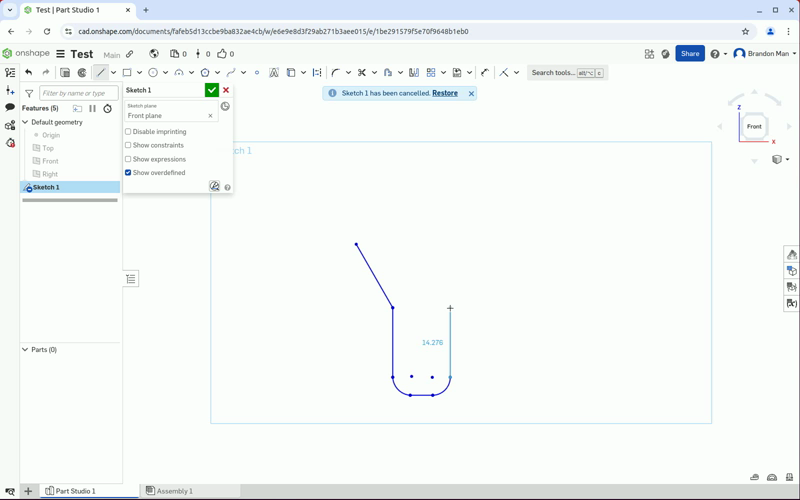
click(450, 307)
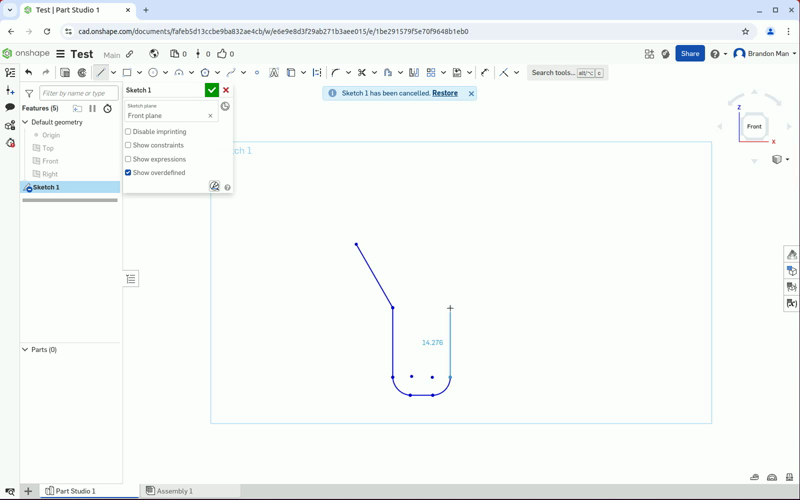
key_up(shift)
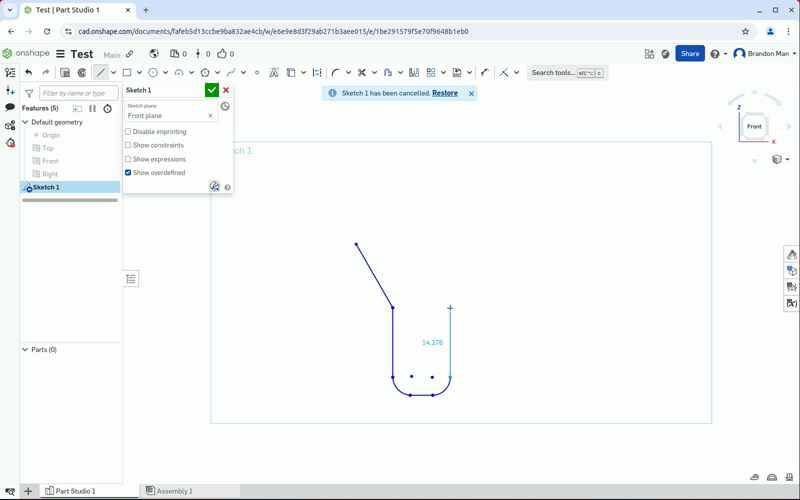
key_down(shift)
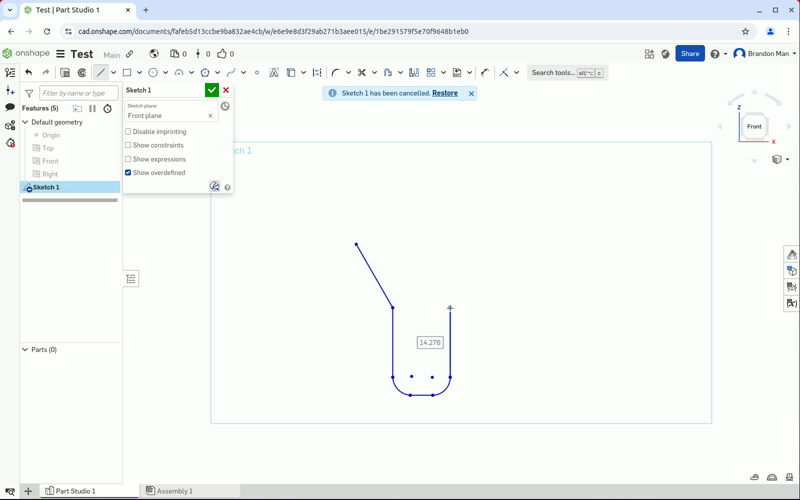
mouse_move(486, 244)
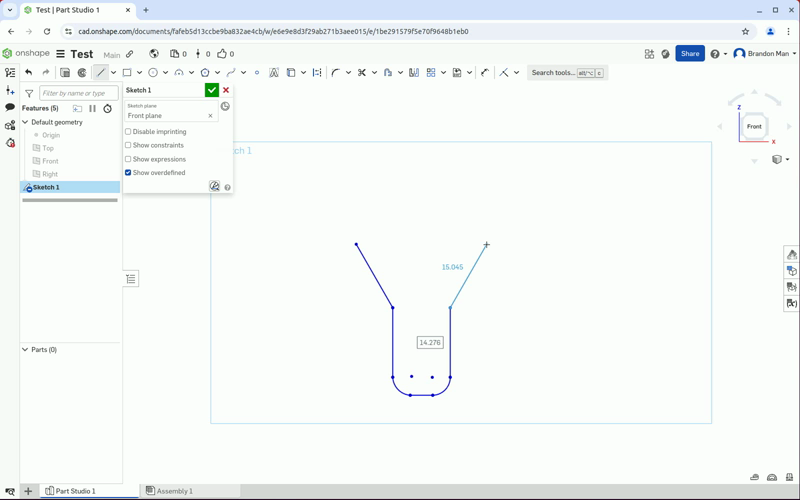
click(486, 244)
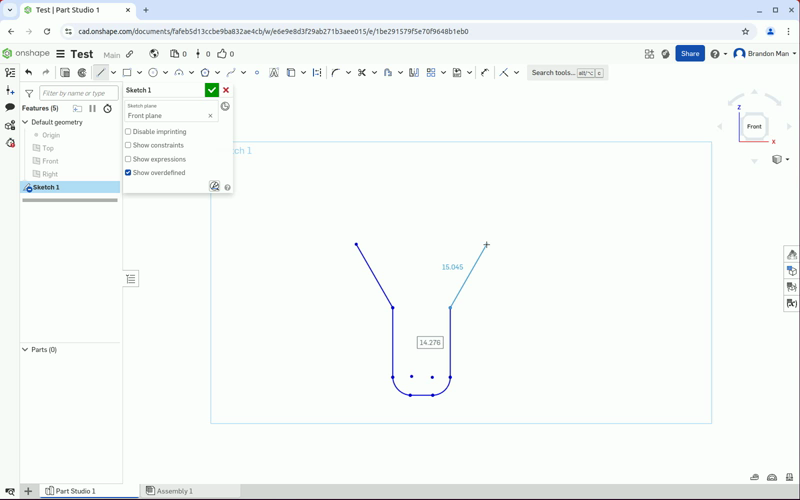
key_up(shift)
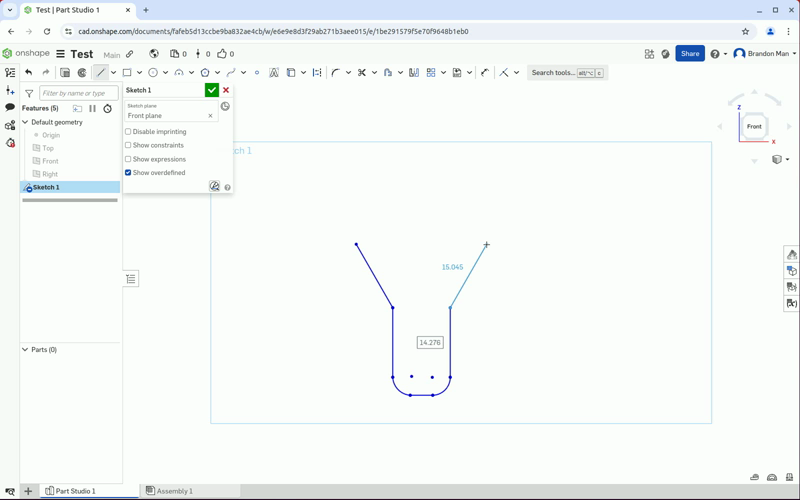
key(esc)
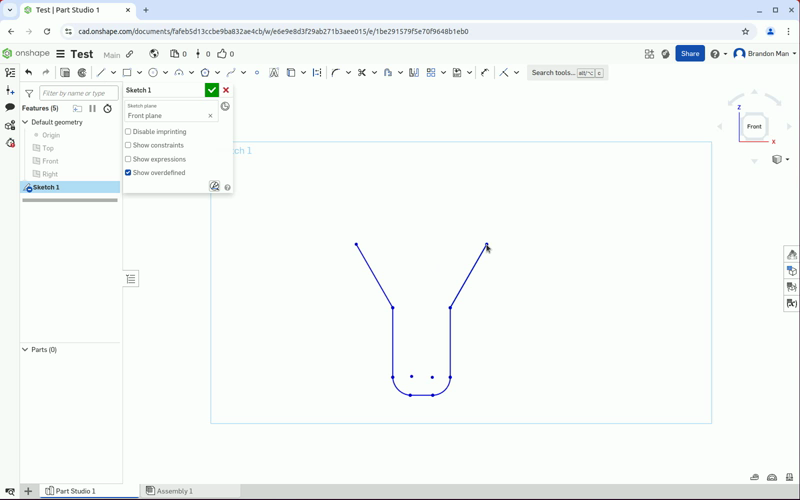
key(a)
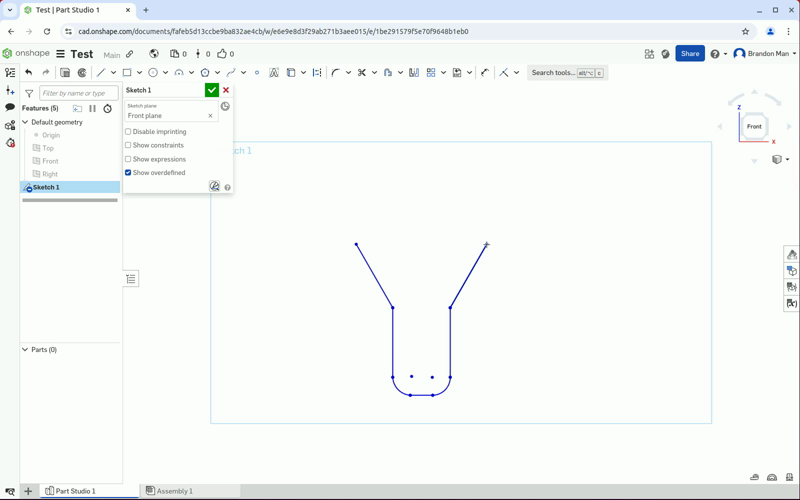
mouse_move(486, 244)
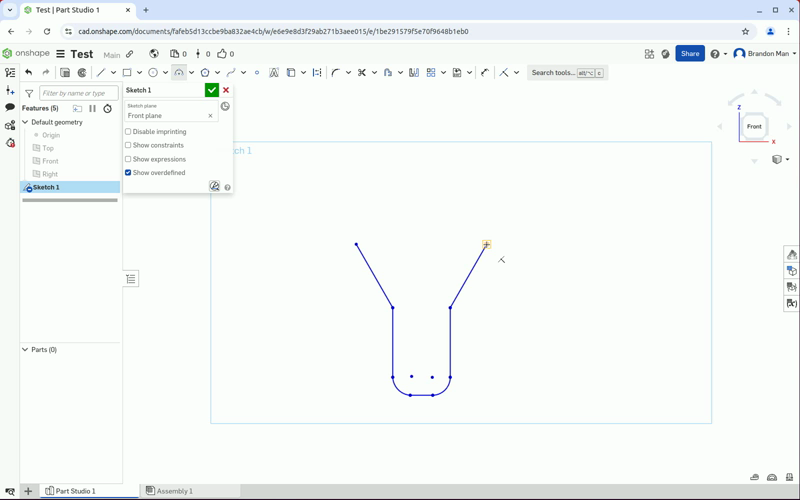
click(486, 244)
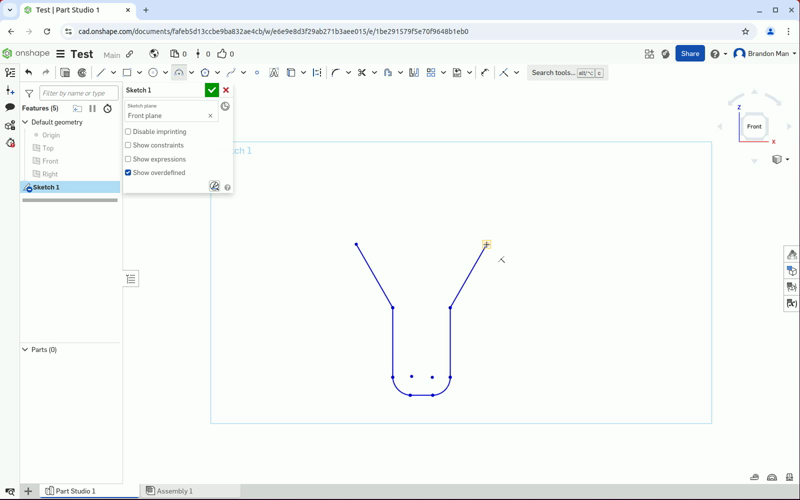
key_down(shift)
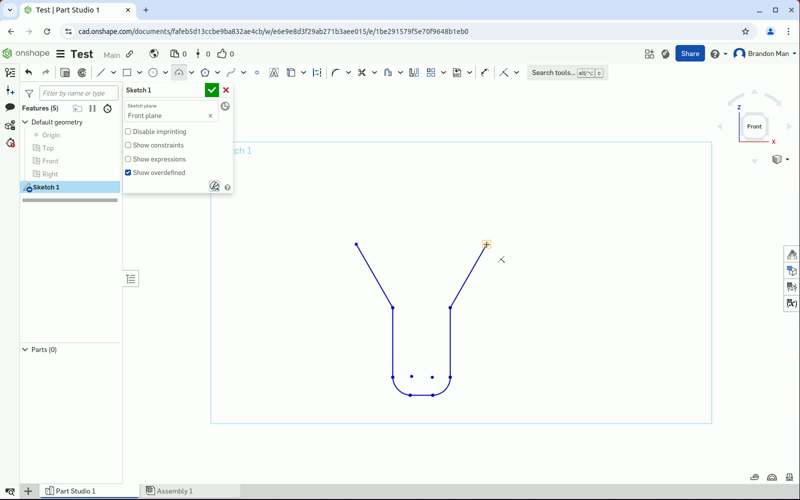
mouse_move(481, 215)
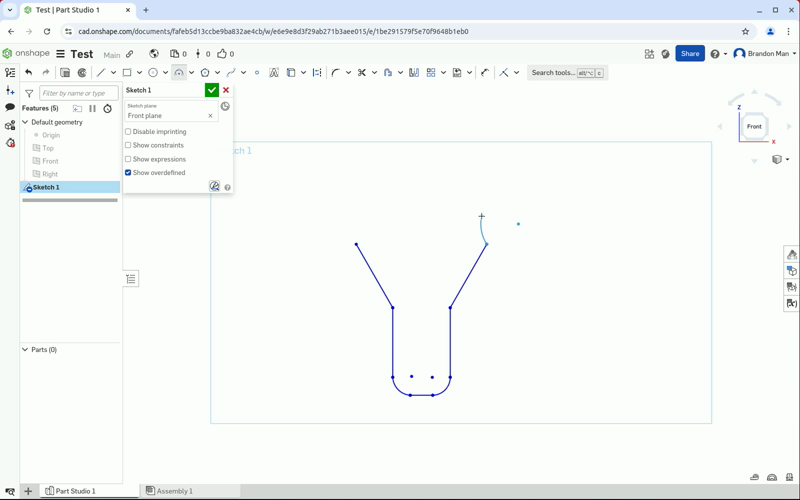
click(481, 215)
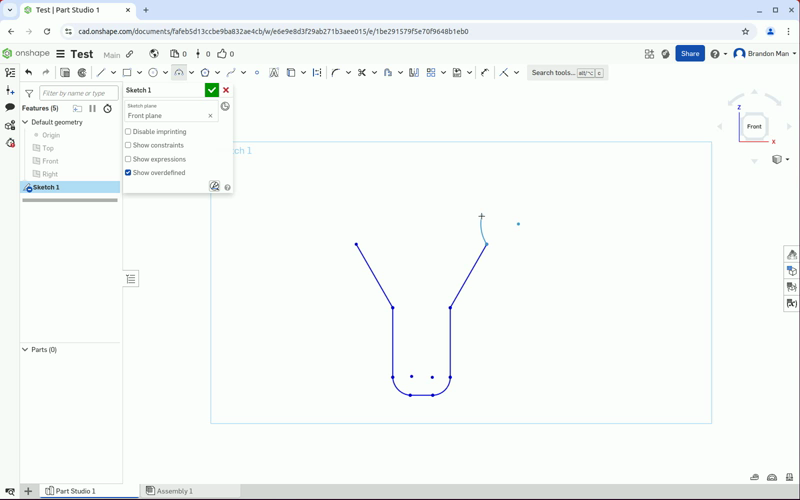
mouse_move(489, 228)
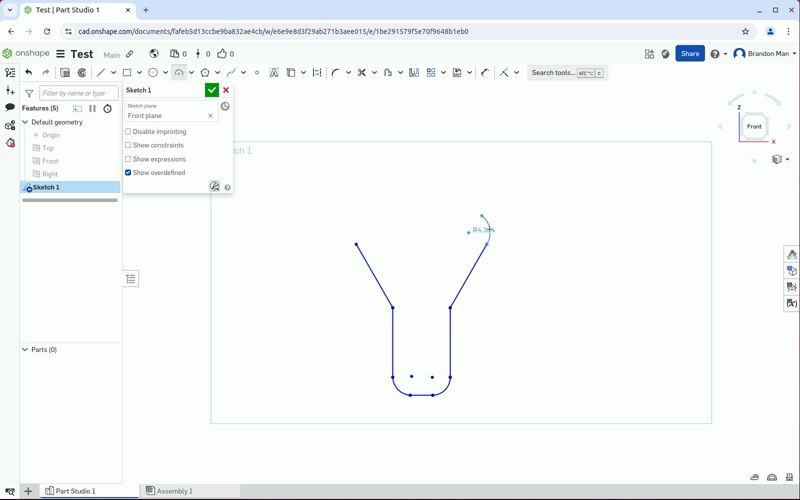
click(489, 228)
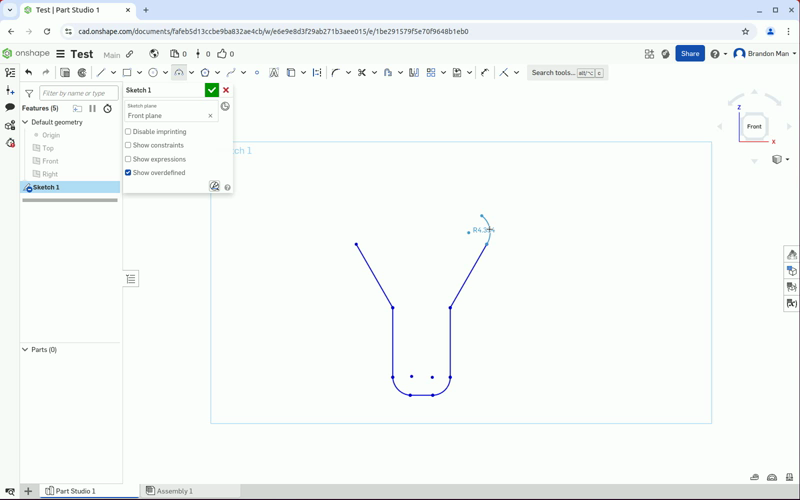
key_up(shift)
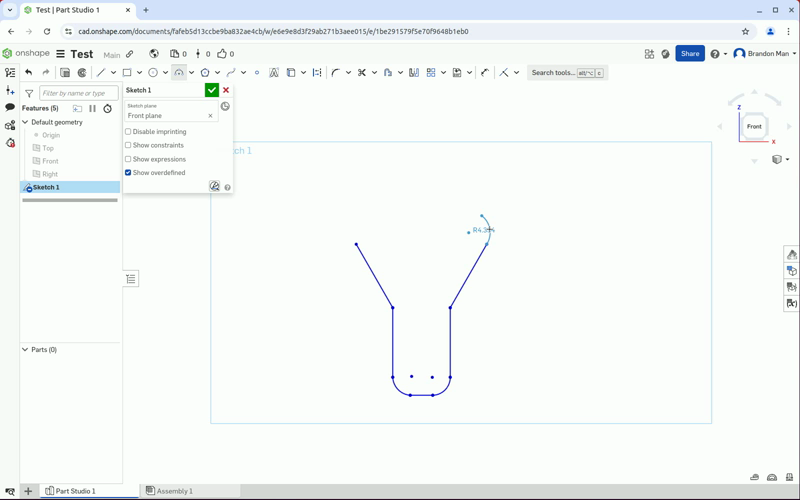
mouse_move(481, 215)
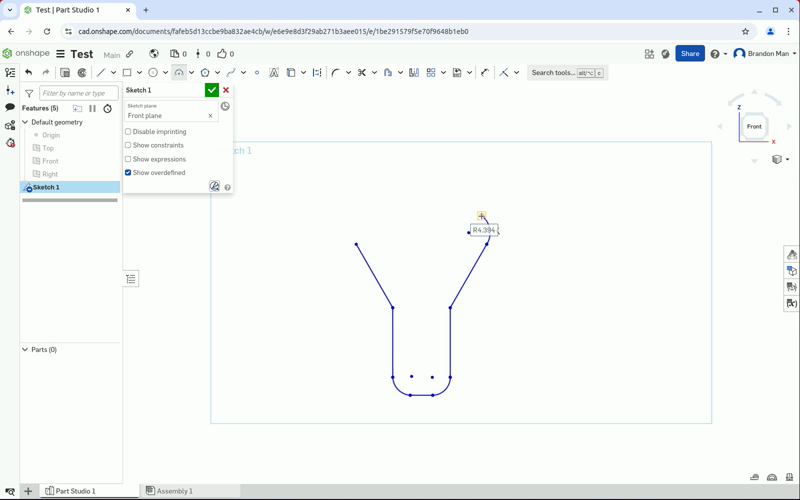
click(481, 215)
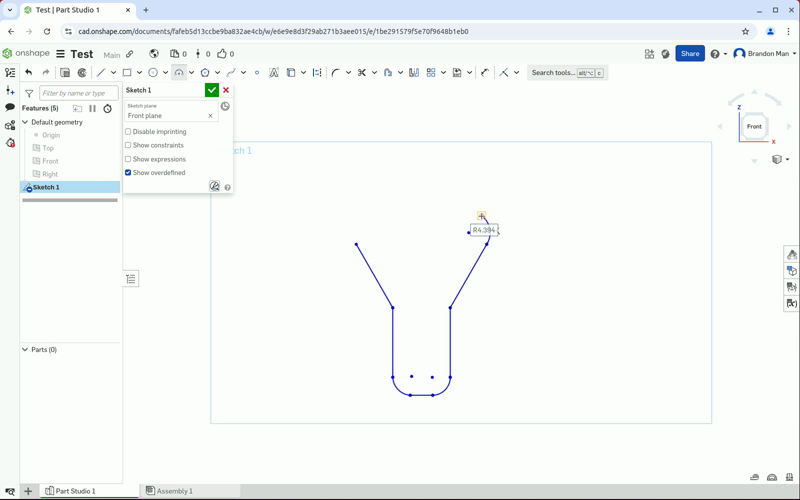
key_down(shift)
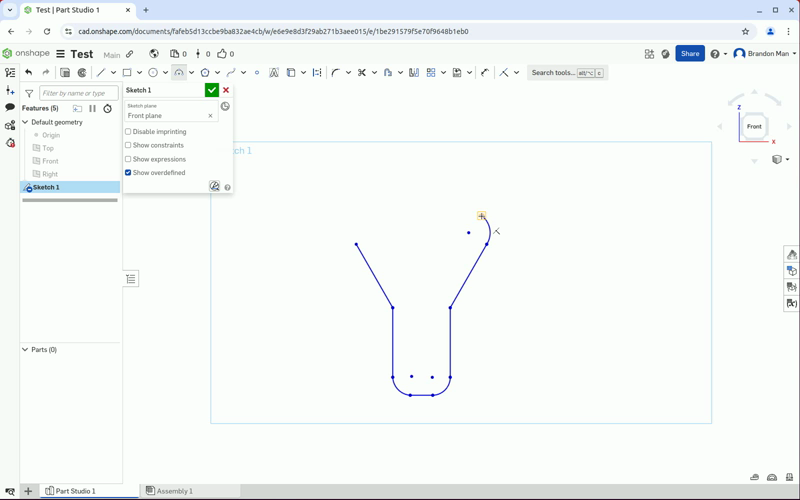
mouse_move(453, 225)
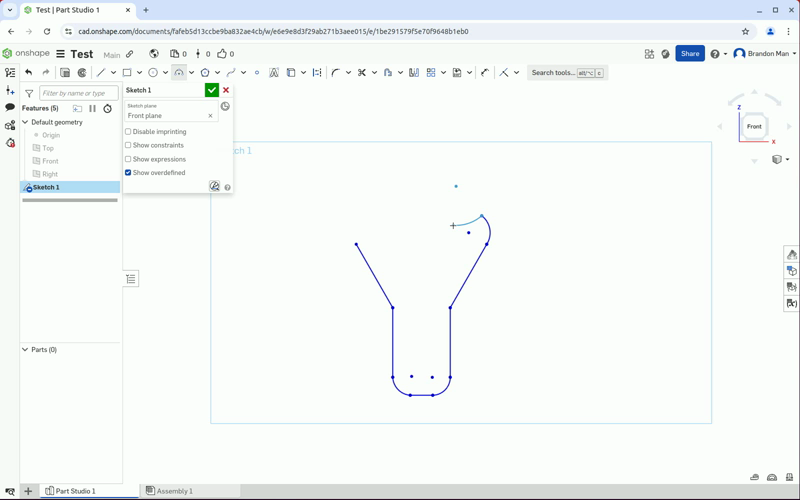
click(453, 225)
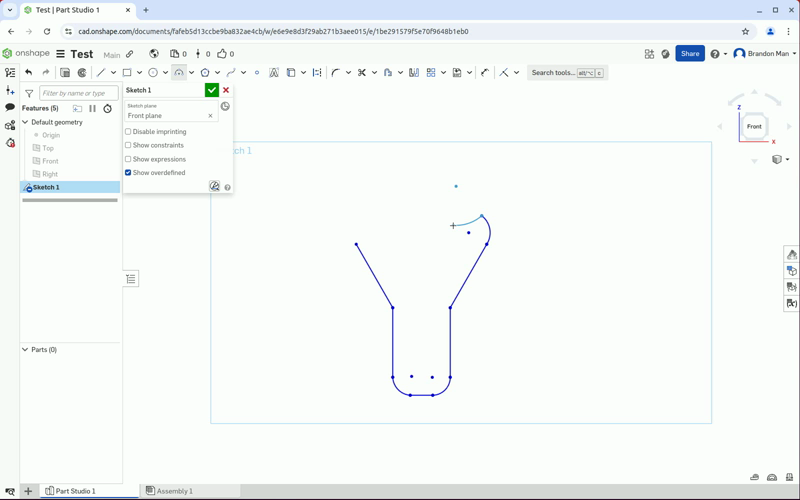
mouse_move(465, 215)
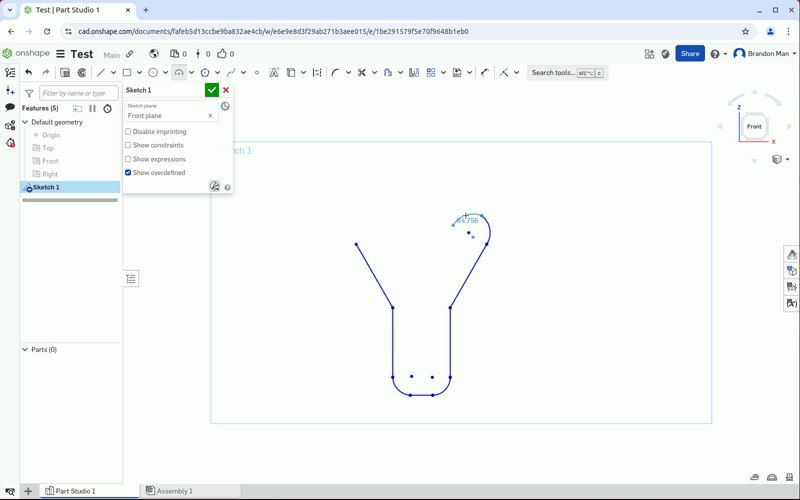
click(465, 215)
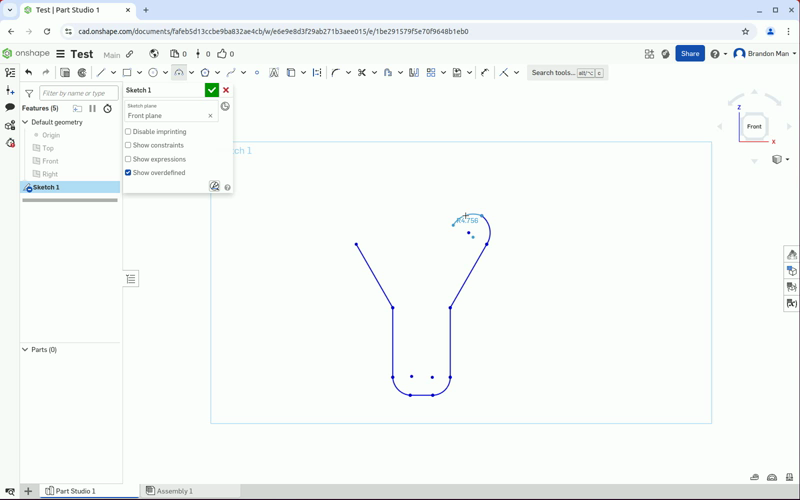
key_up(shift)
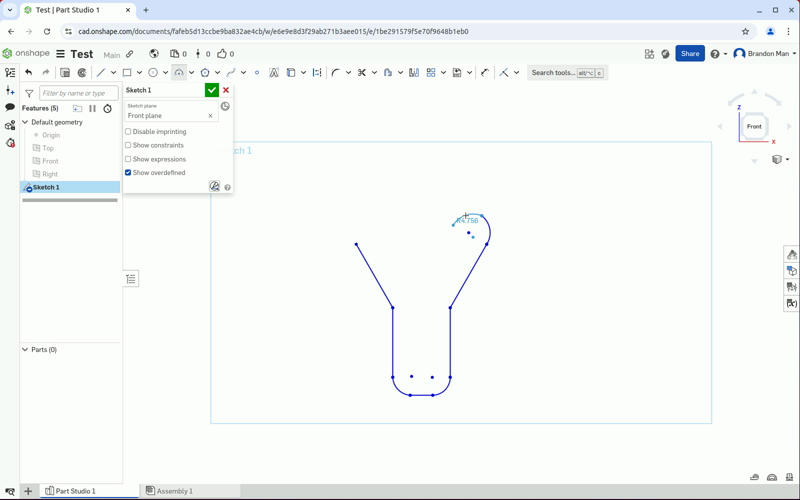
key(esc)
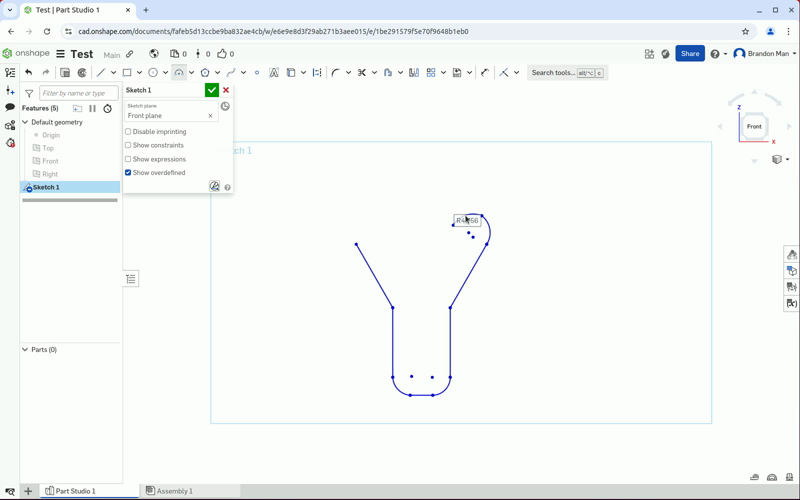
key(l)
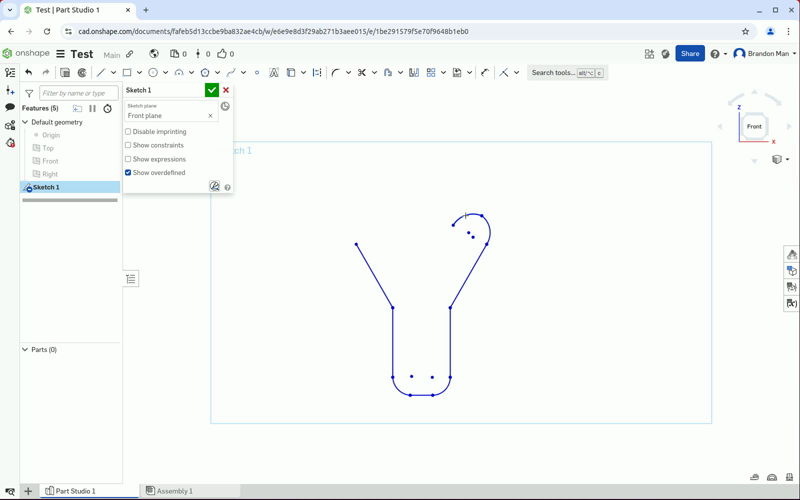
mouse_move(453, 225)
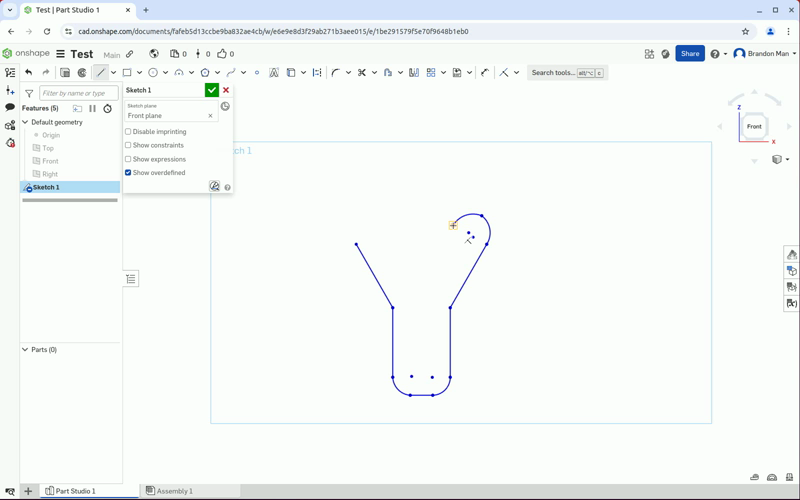
click(453, 225)
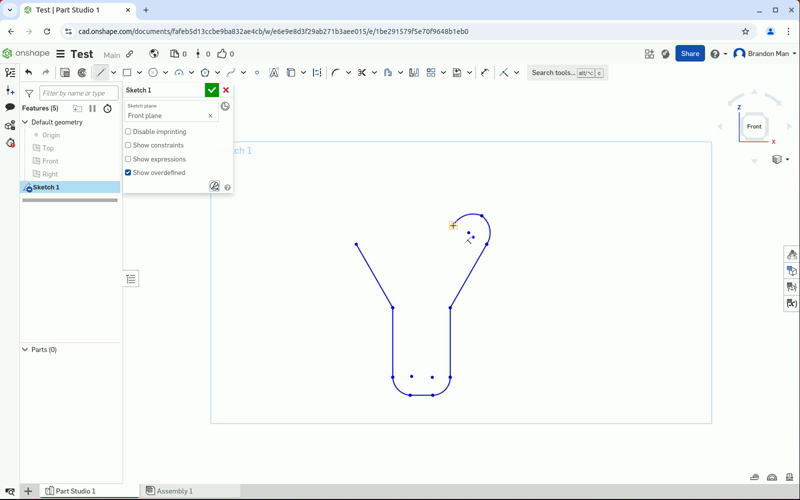
key_down(shift)
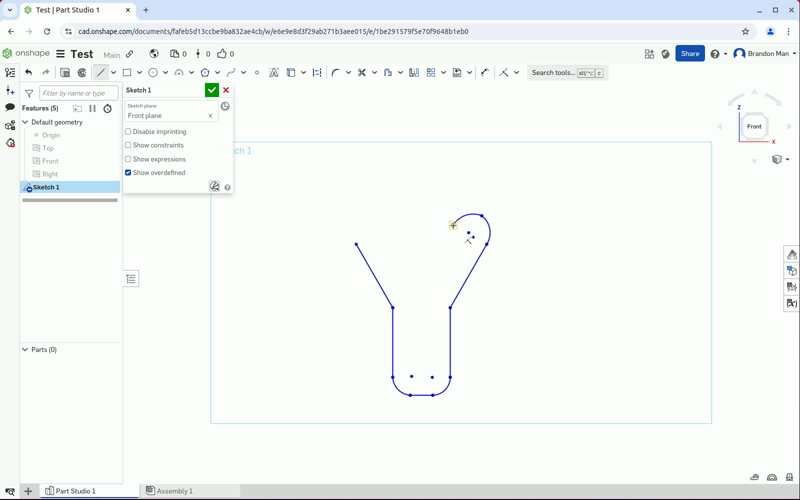
mouse_move(421, 280)
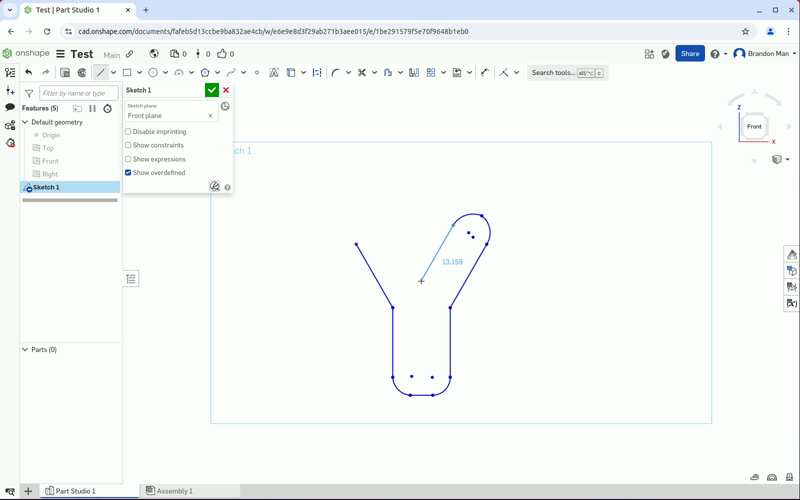
click(421, 280)
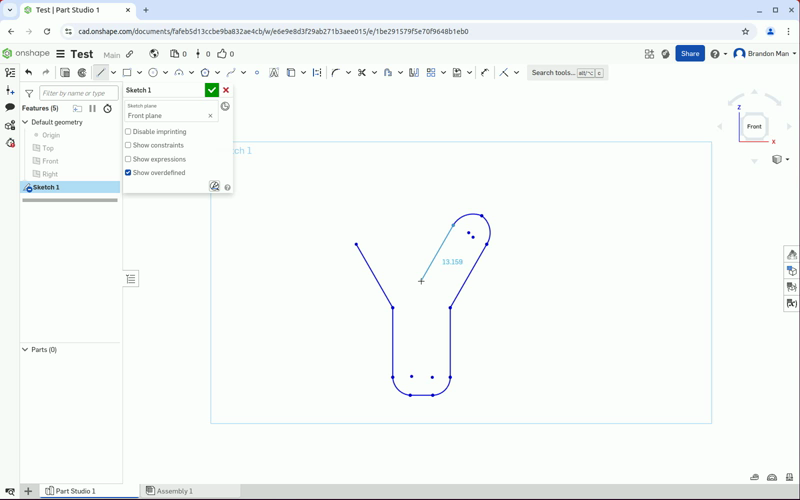
key_up(shift)
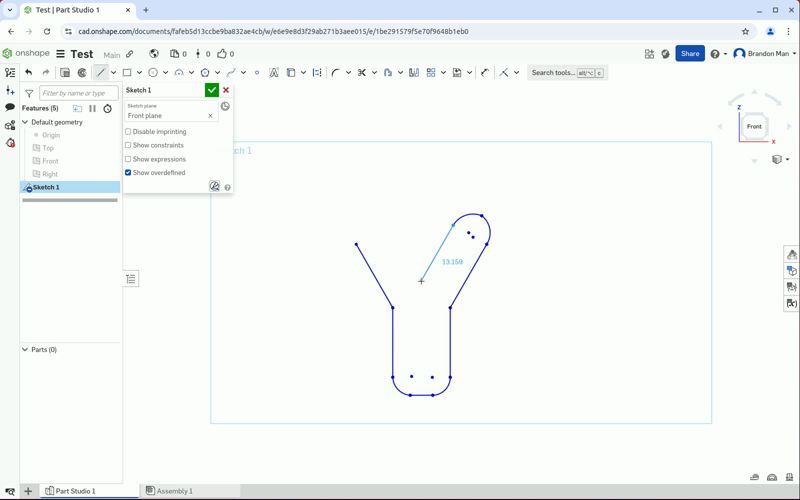
key_down(shift)
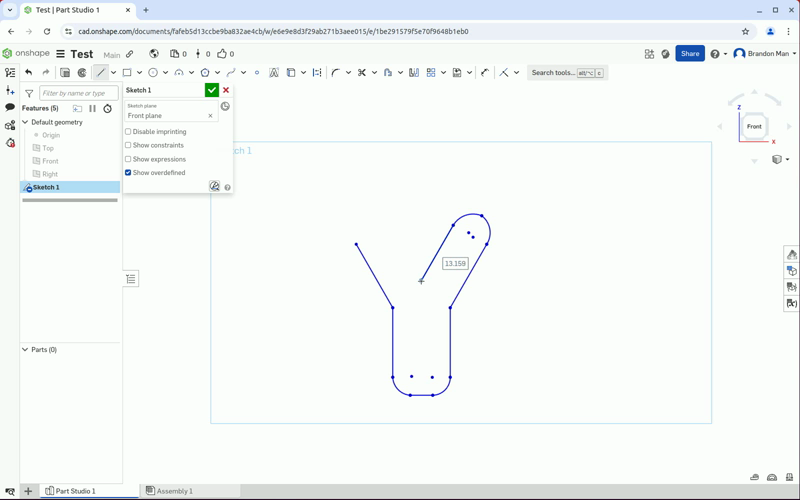
mouse_move(389, 225)
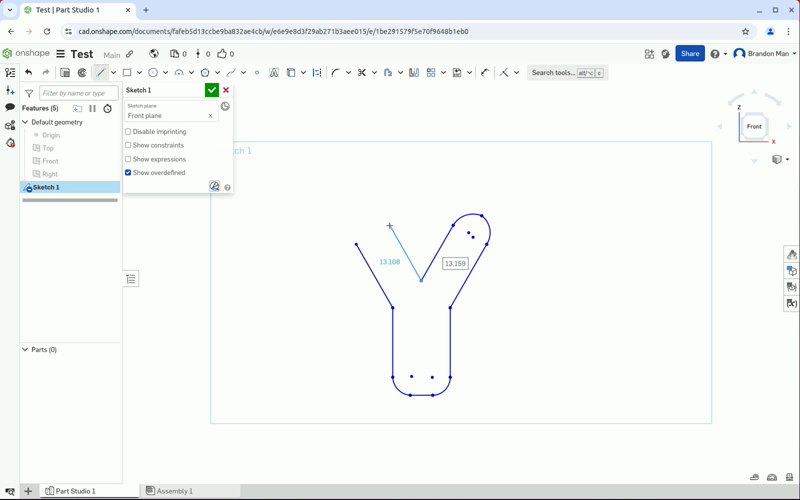
click(389, 225)
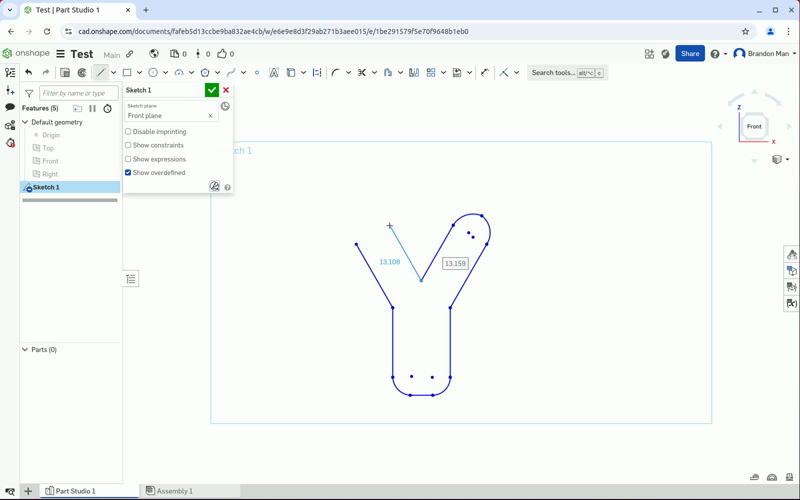
key_up(shift)
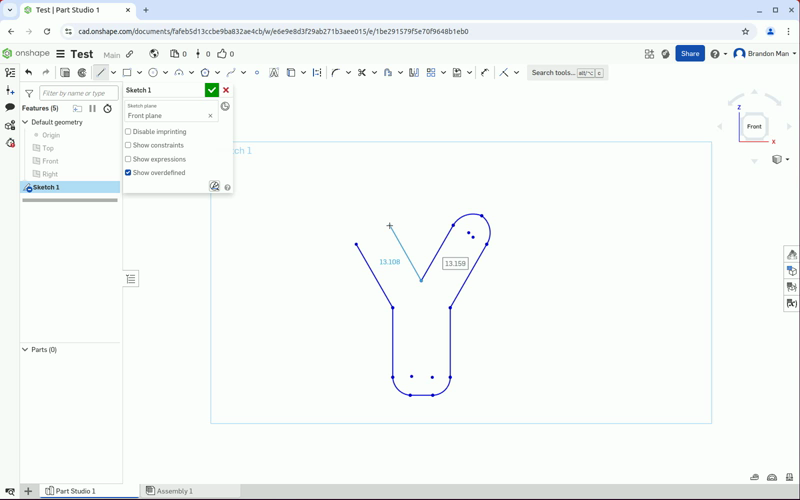
key(esc)
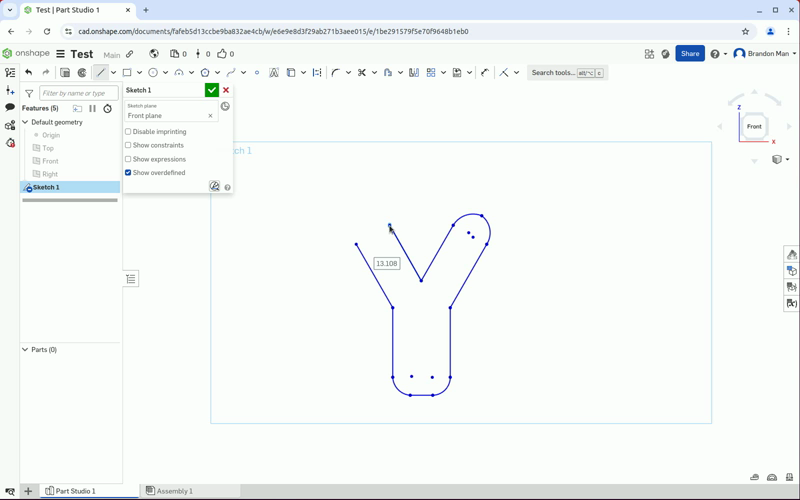
key(a)
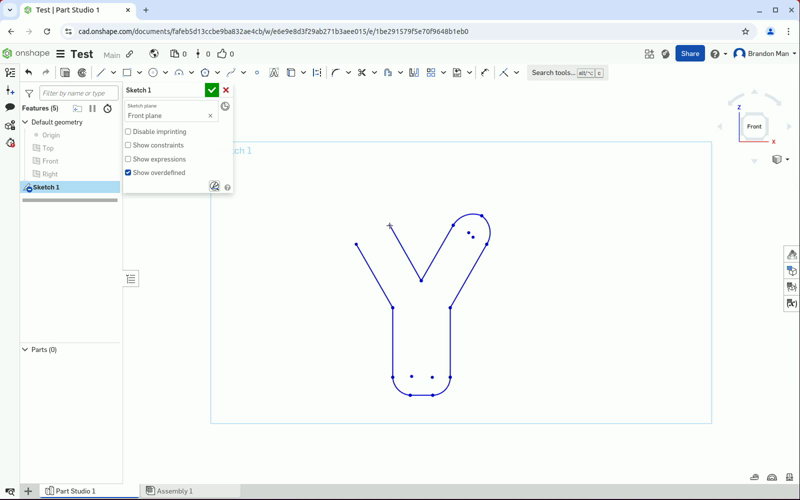
mouse_move(389, 225)
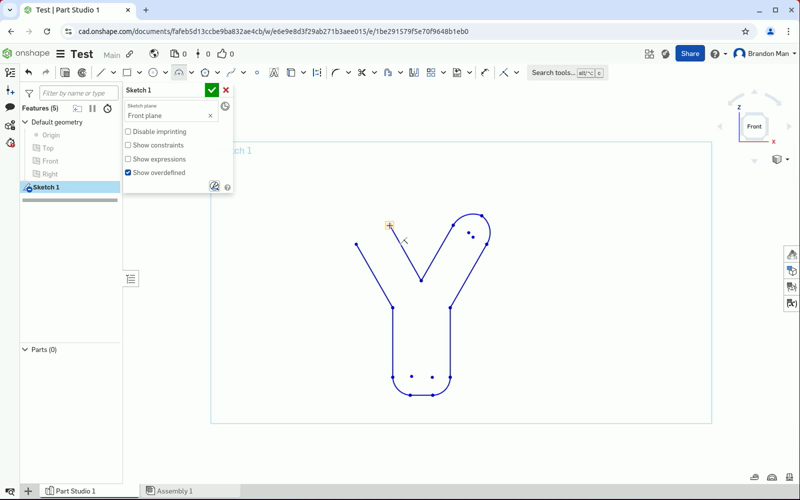
click(389, 225)
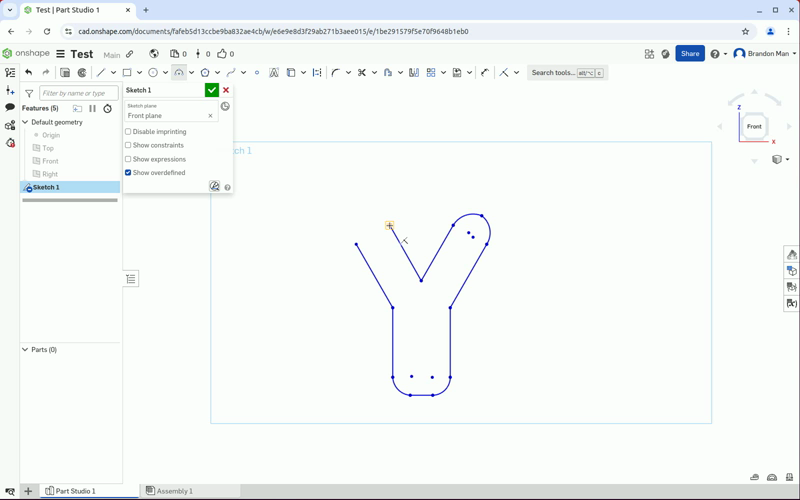
key_down(shift)
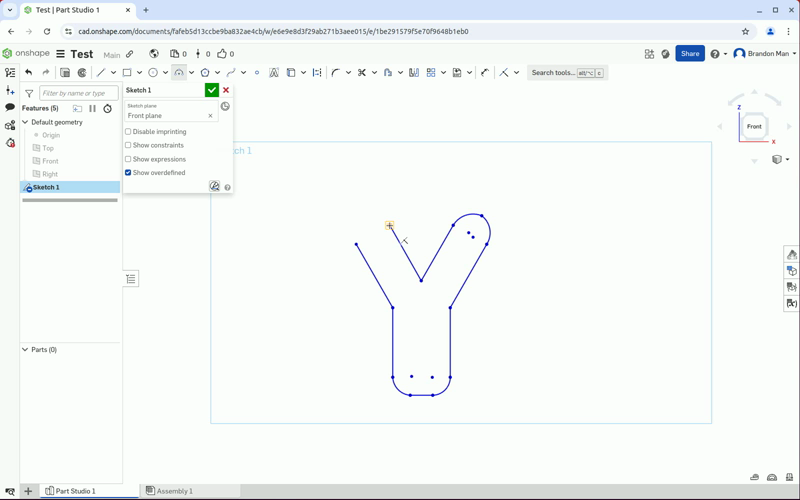
mouse_move(361, 215)
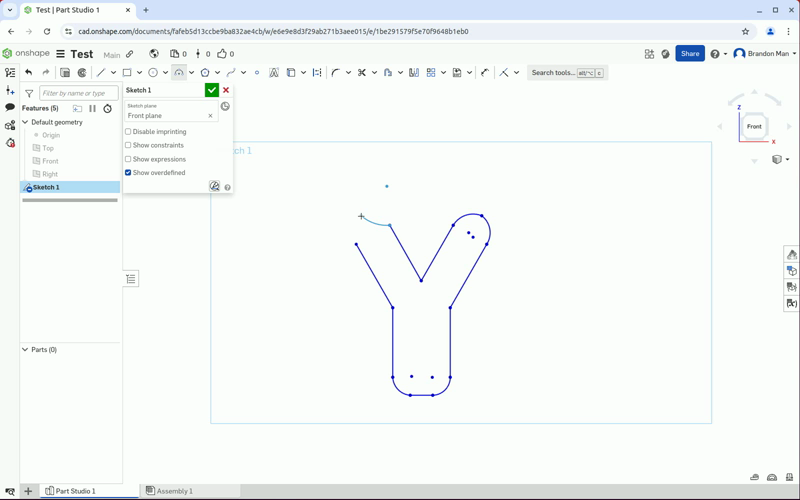
click(361, 215)
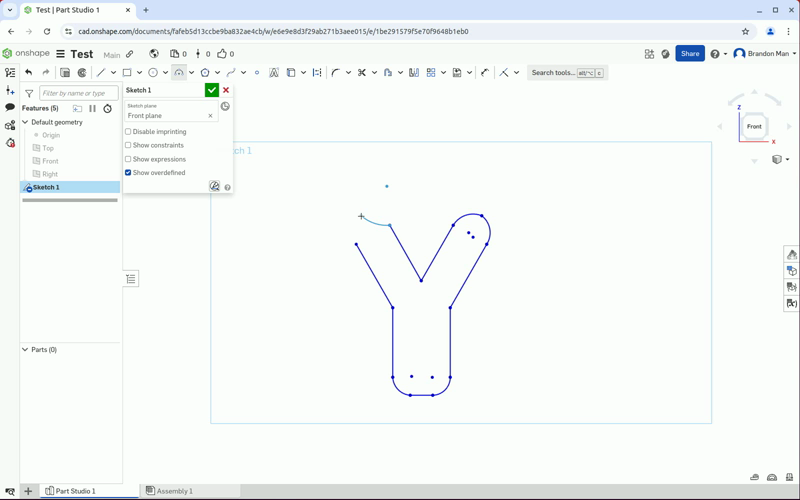
mouse_move(377, 215)
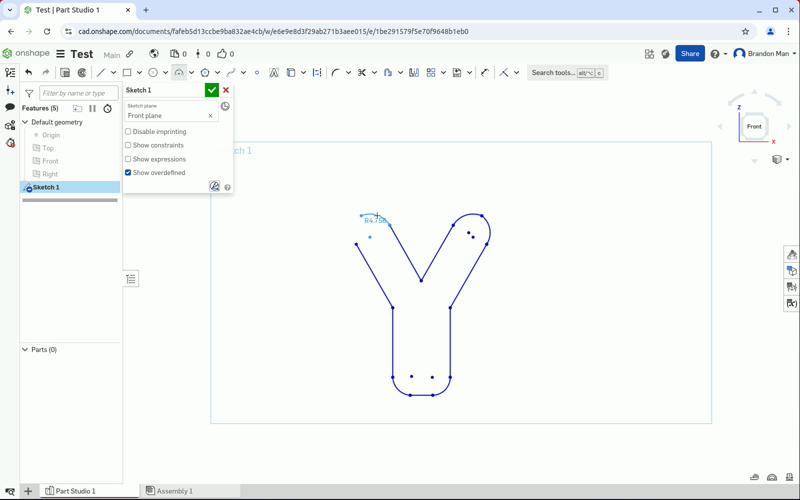
click(377, 215)
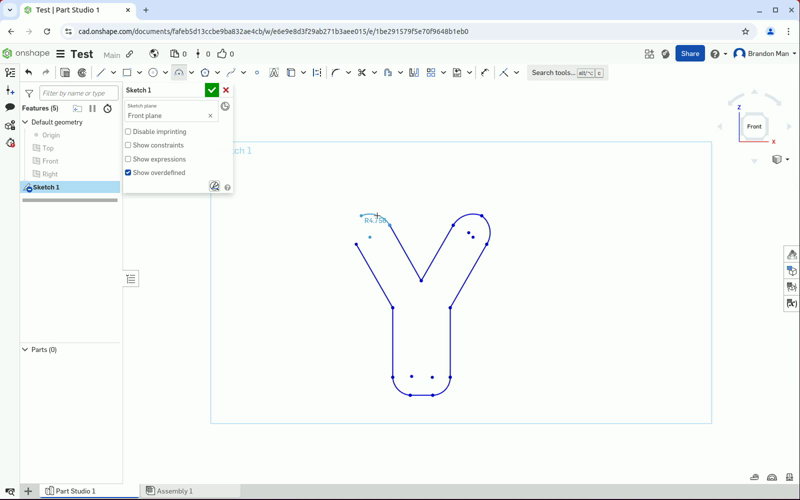
key_up(shift)
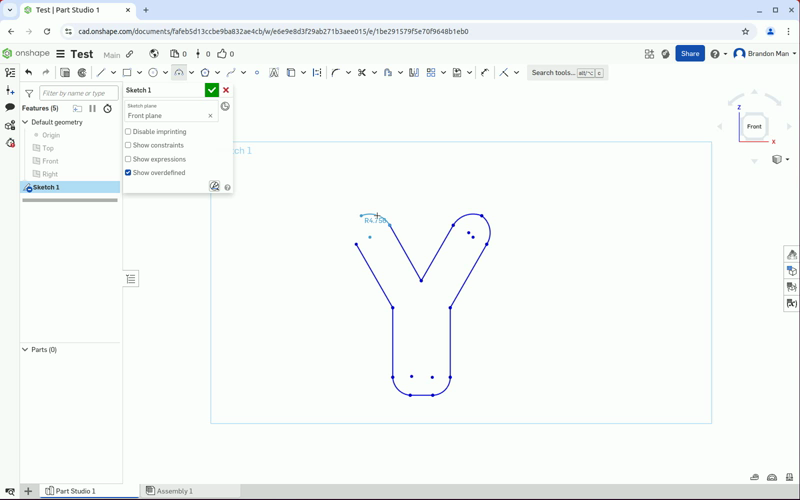
mouse_move(361, 215)
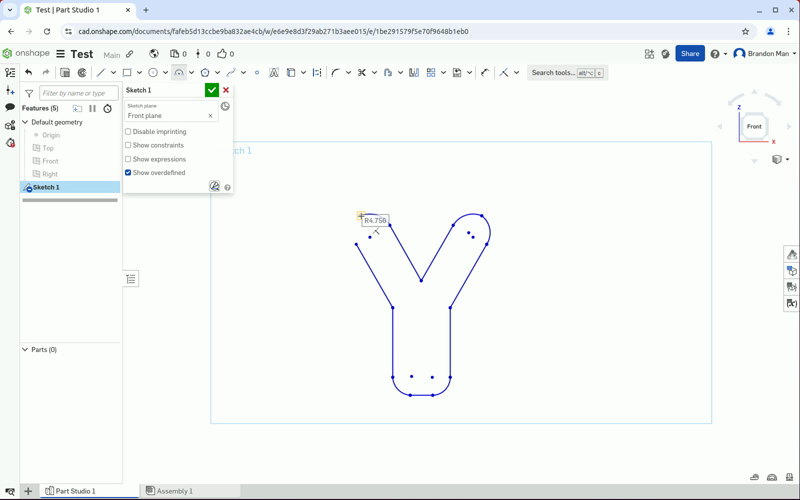
click(361, 215)
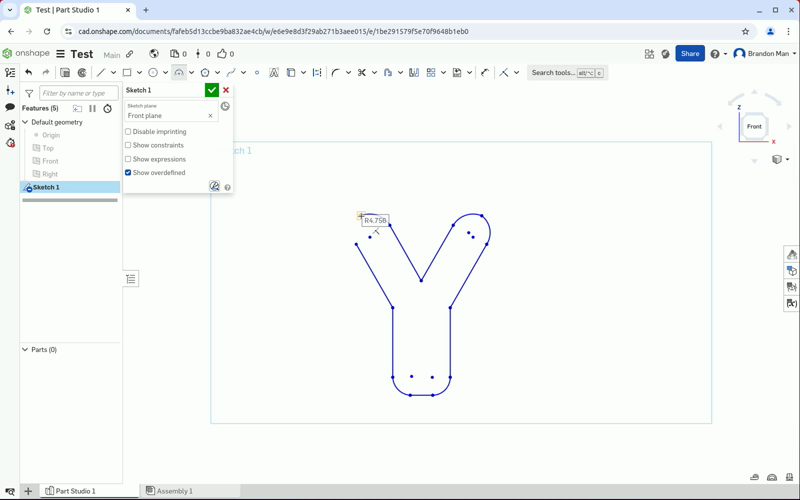
mouse_move(356, 244)
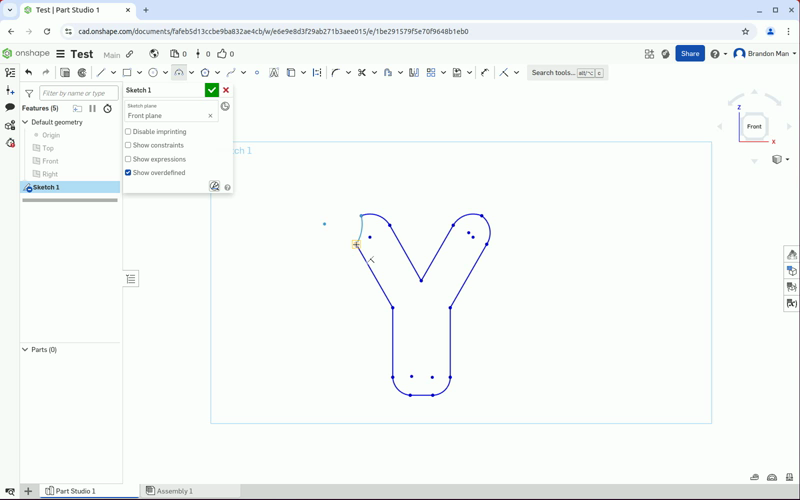
click(356, 244)
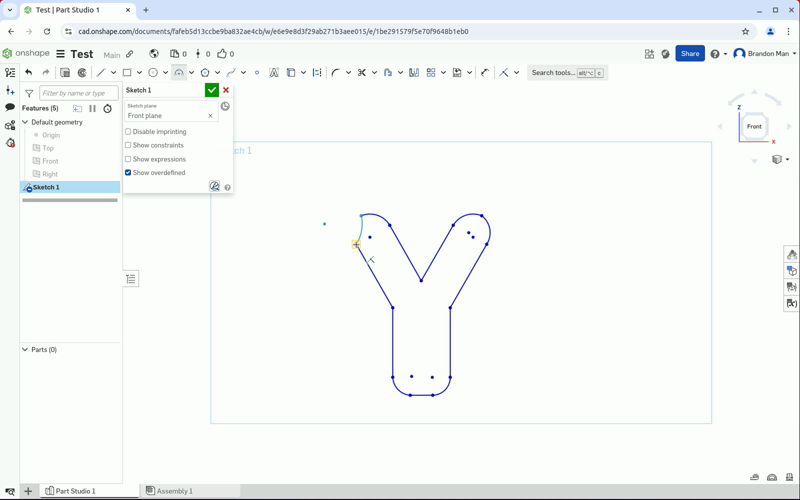
key_down(shift)
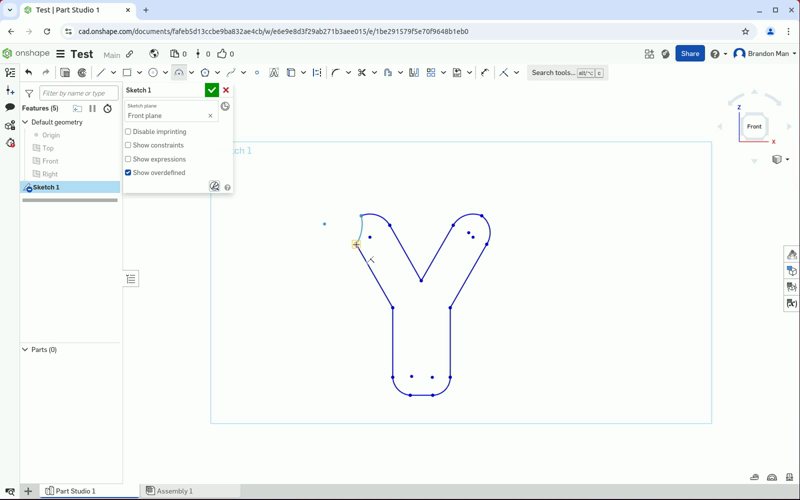
mouse_move(353, 228)
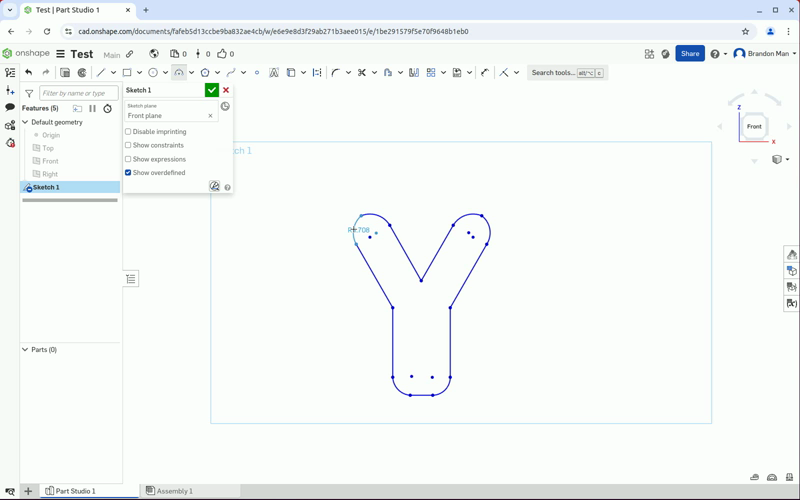
click(353, 228)
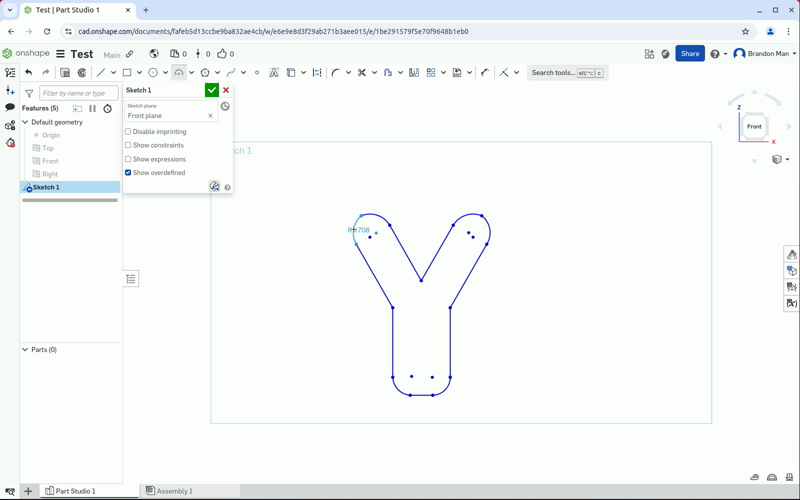
key_up(shift)
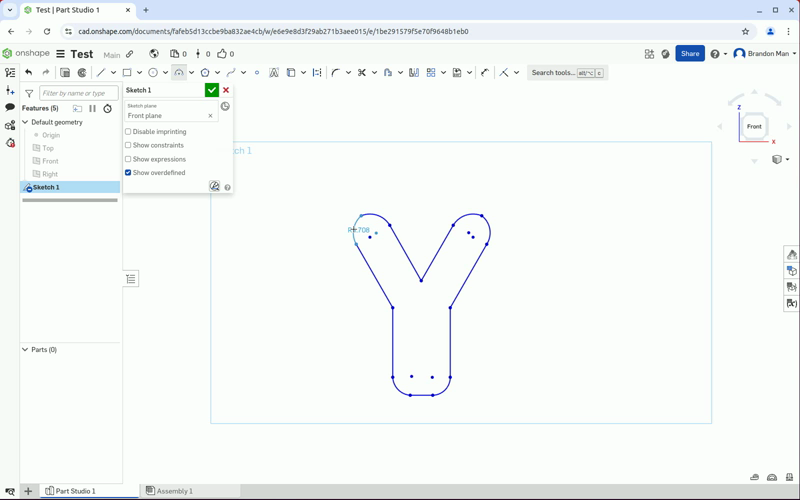
key(esc)
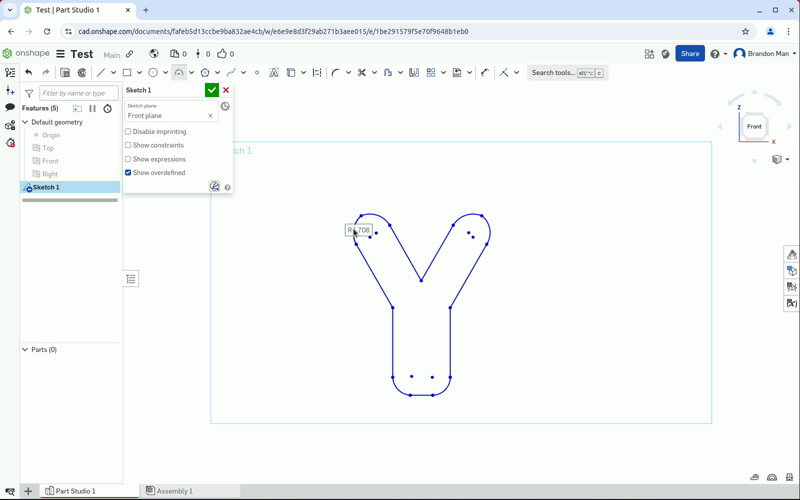
key(c)
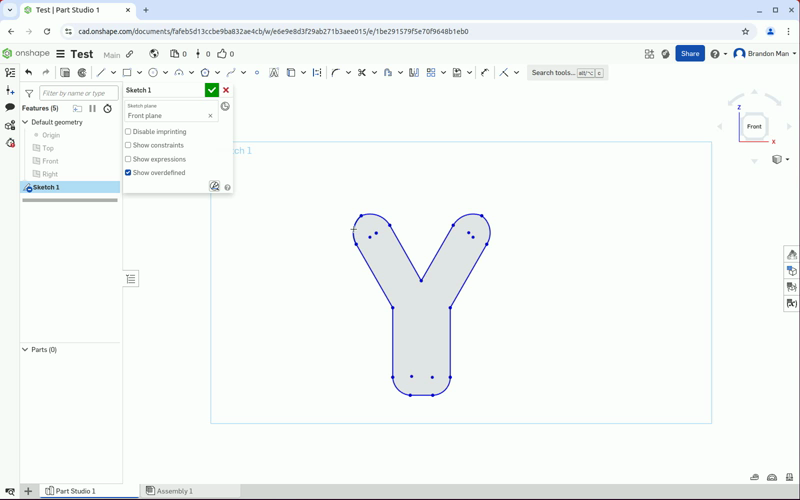
key_down(shift)
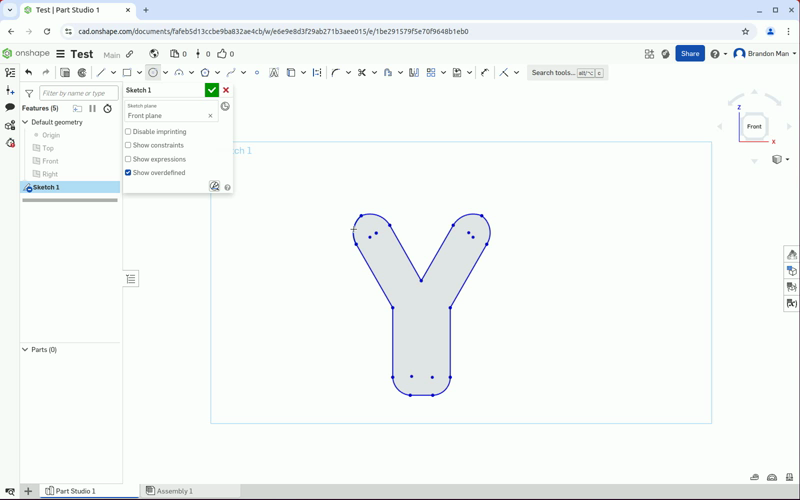
mouse_move(370, 231)
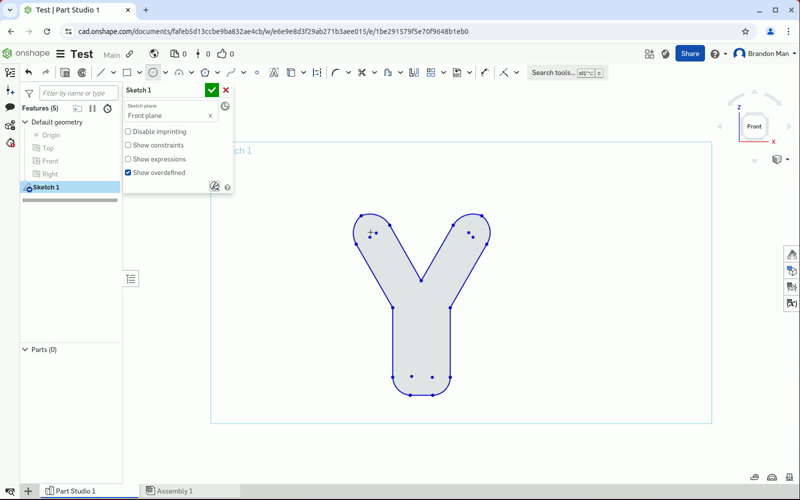
click(370, 231)
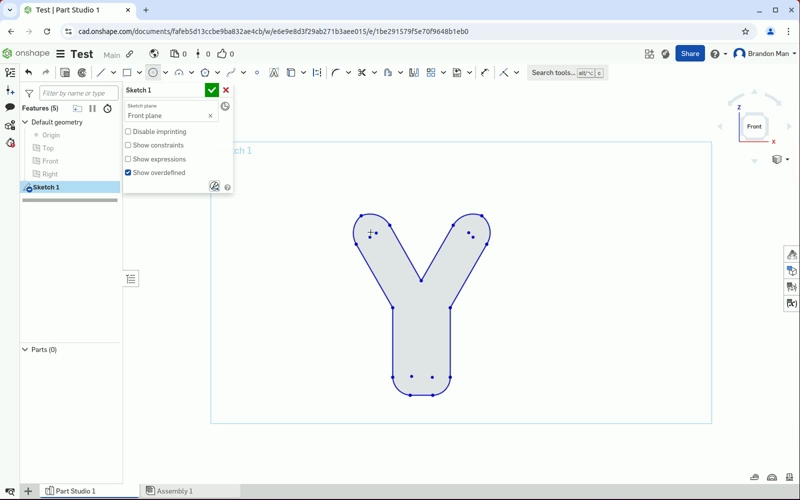
key_up(shift)
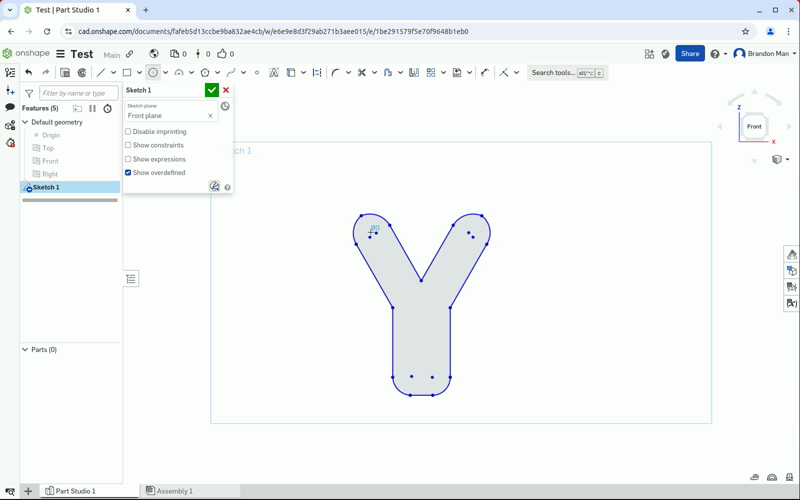
mouse_move(380, 231)
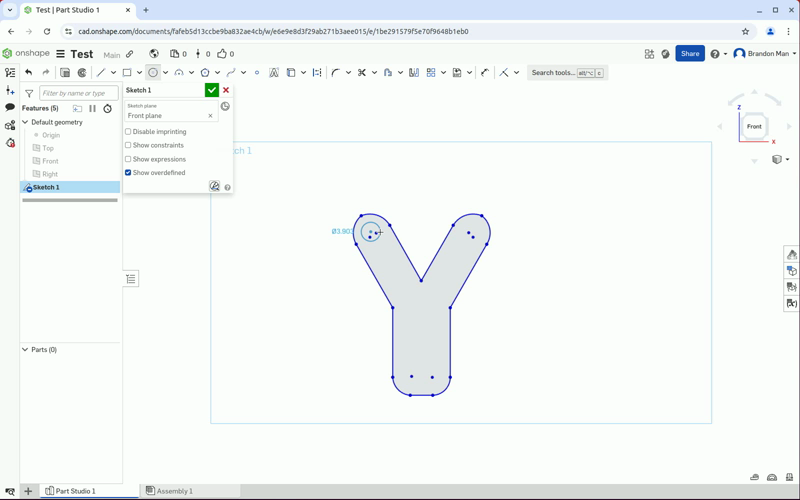
click(380, 231)
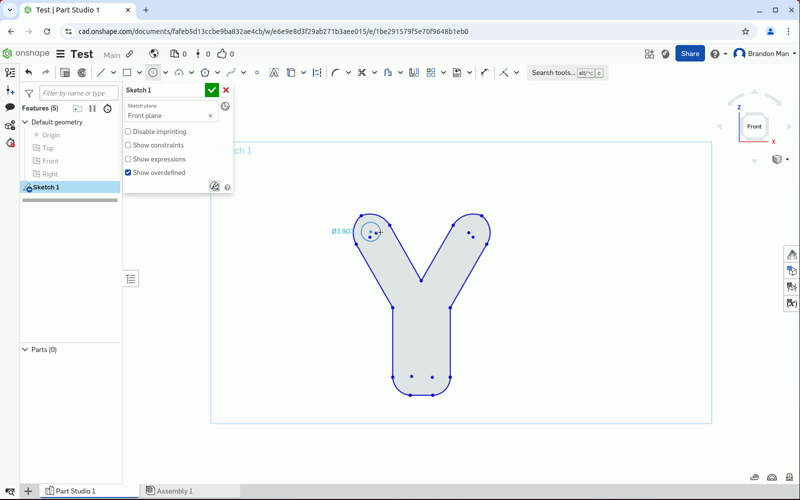
key(esc)
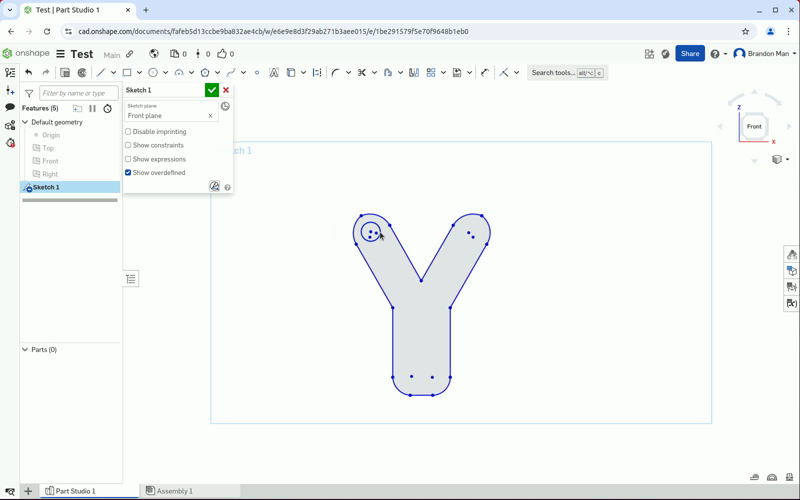
key(c)
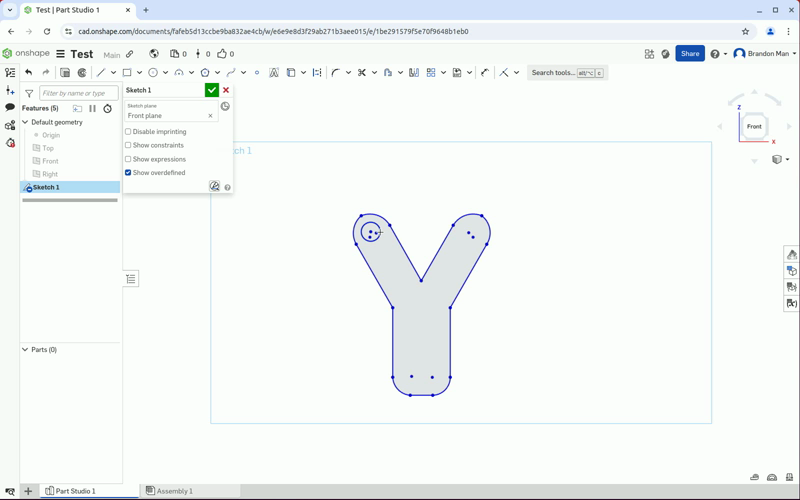
key_down(shift)
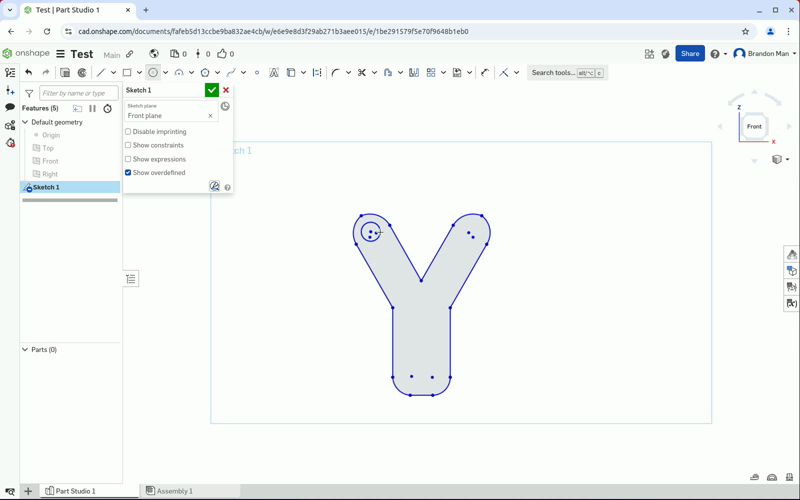
mouse_move(421, 375)
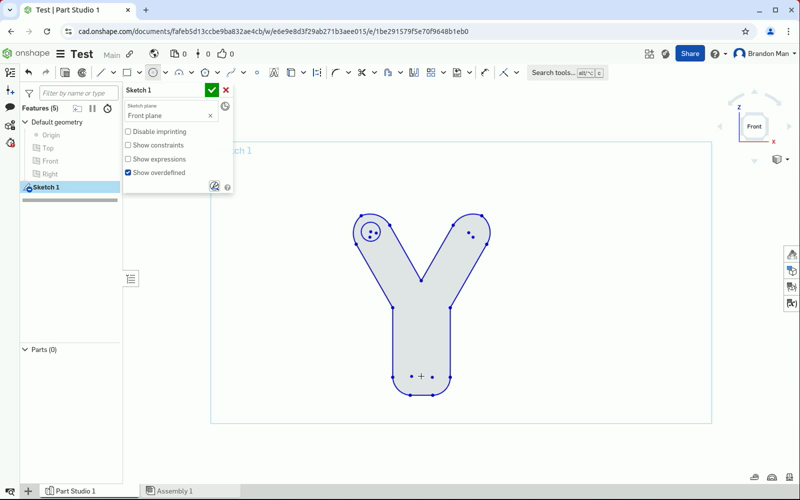
click(421, 375)
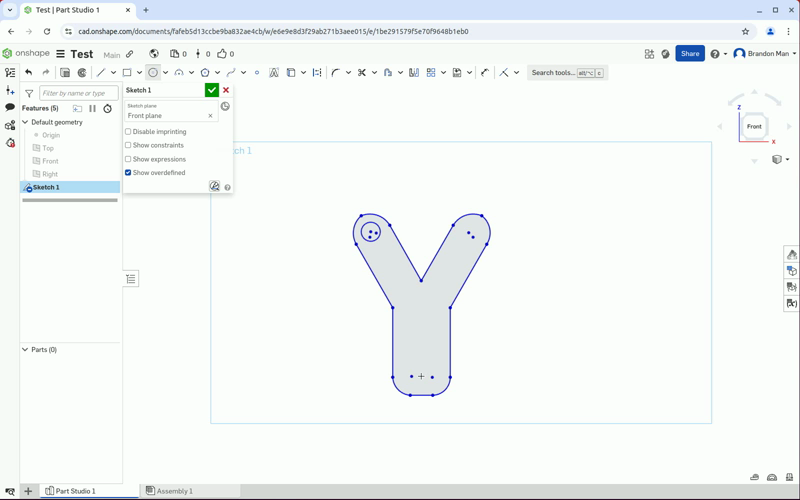
key_up(shift)
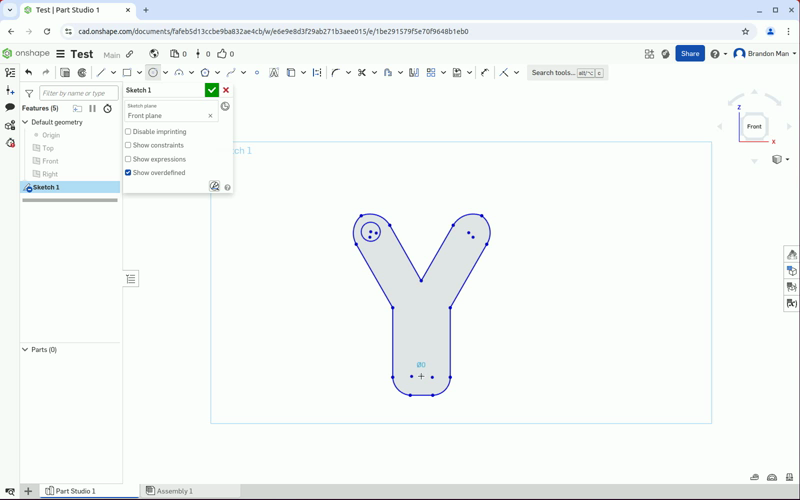
mouse_move(431, 375)
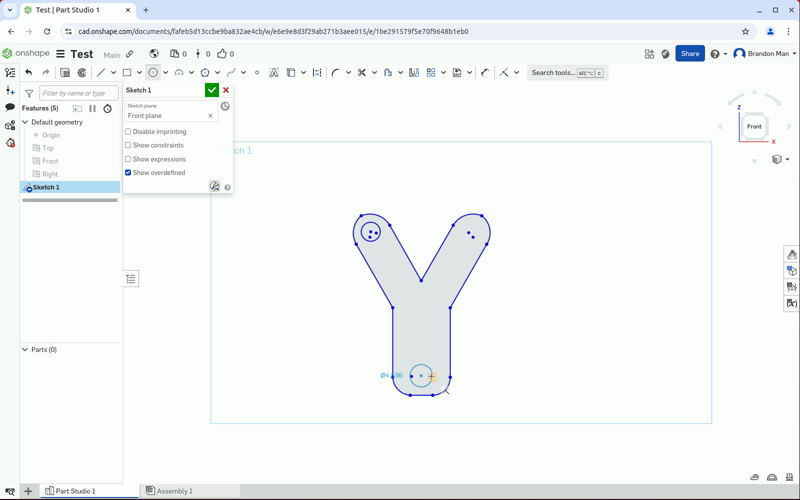
scroll(6)
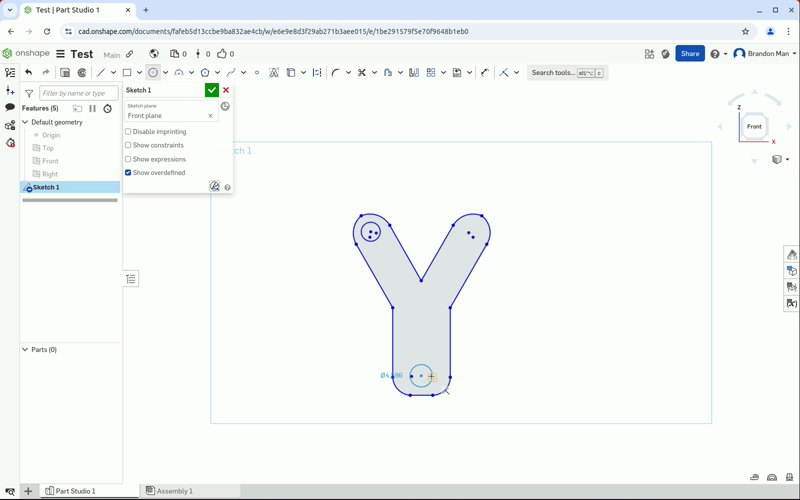
scroll(6)
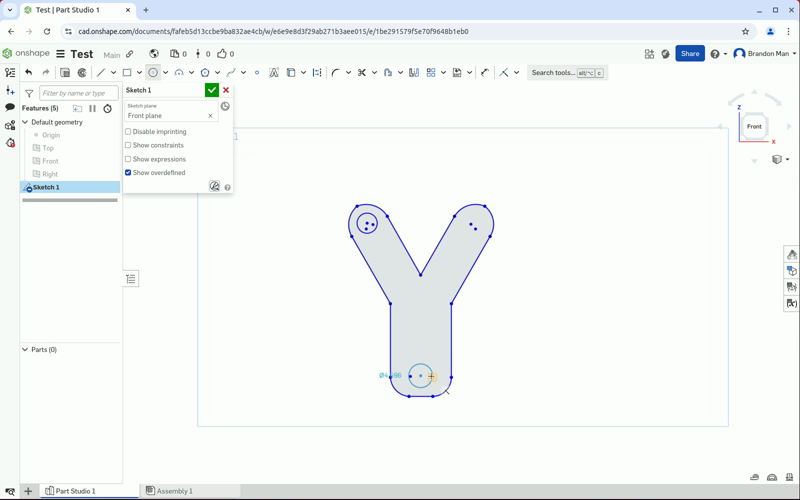
scroll(6)
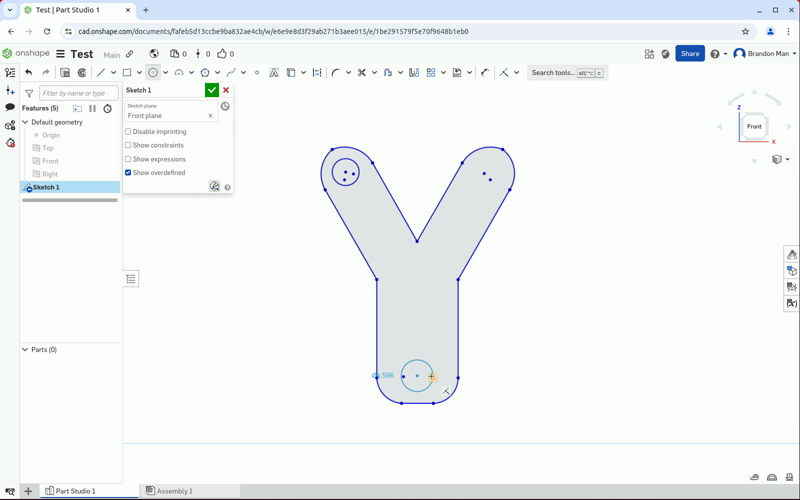
scroll(6)
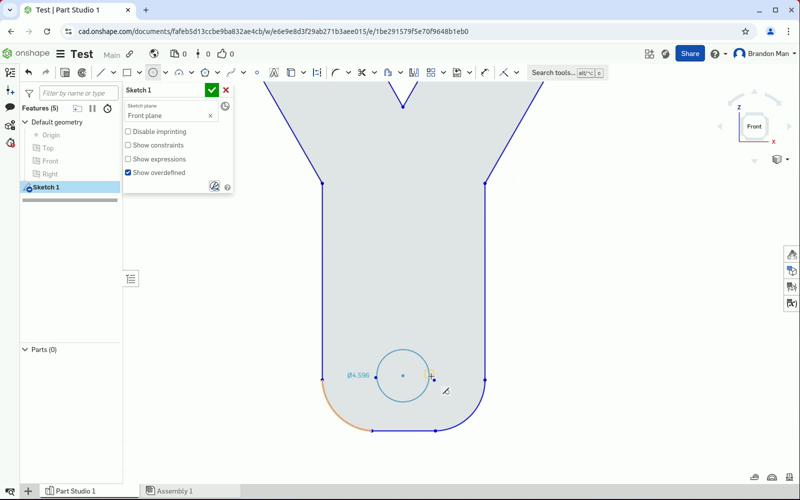
scroll(6)
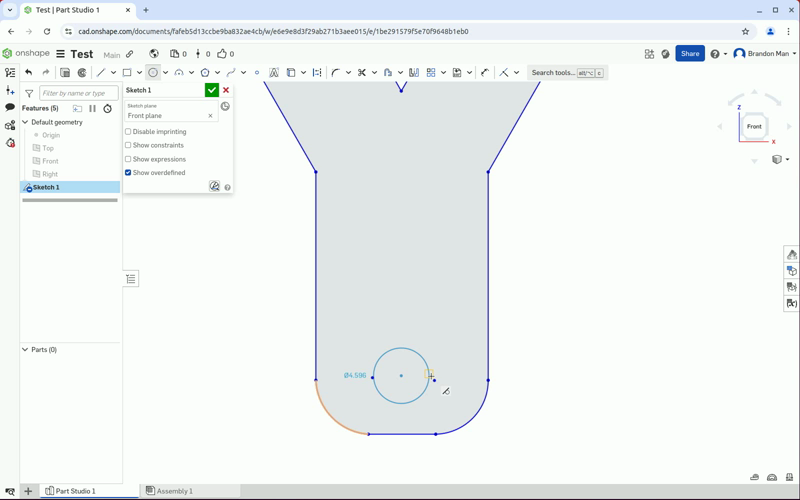
scroll(6)
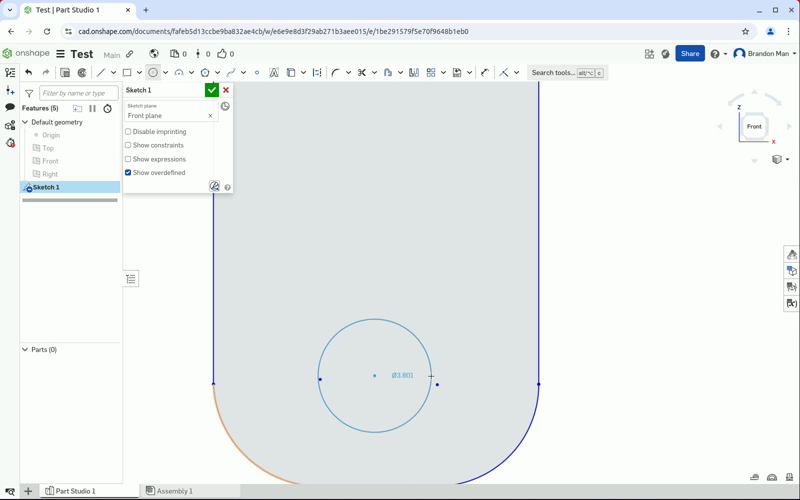
scroll(6)
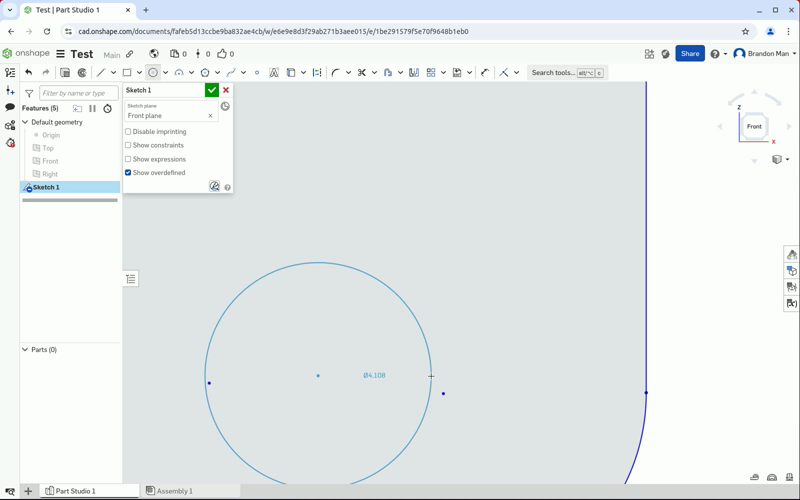
click(431, 375)
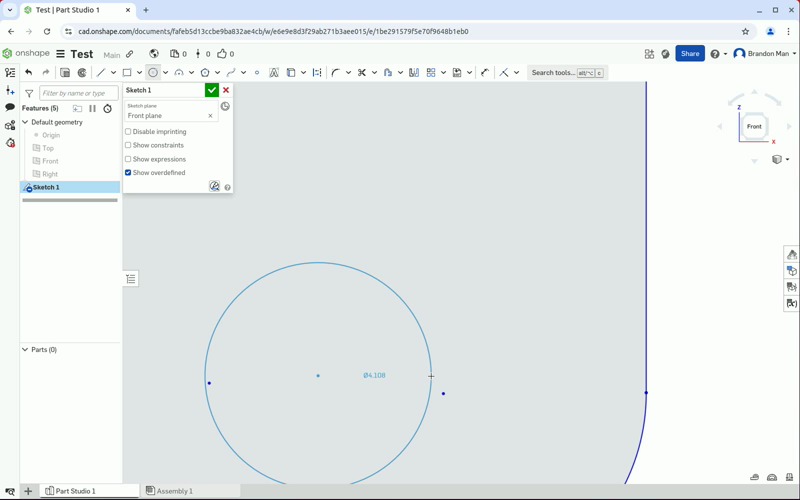
scroll(-6)
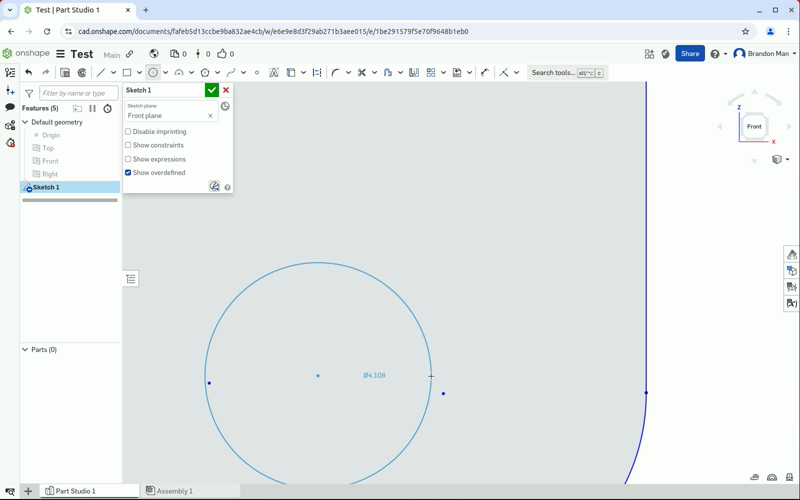
scroll(-6)
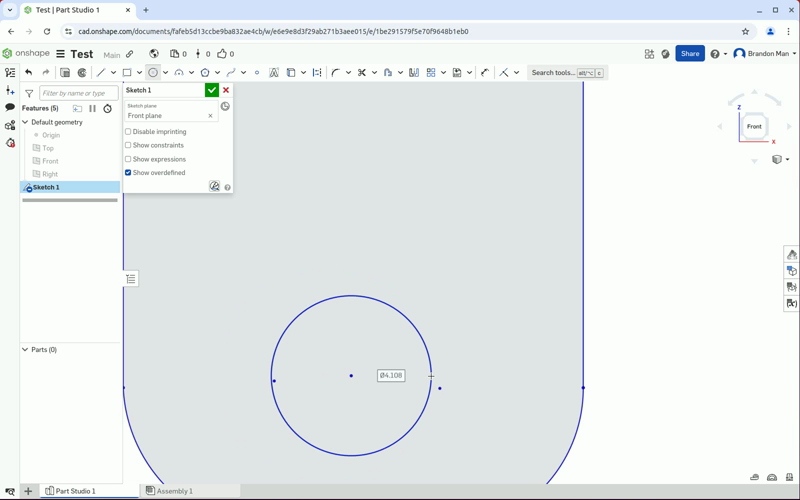
scroll(-6)
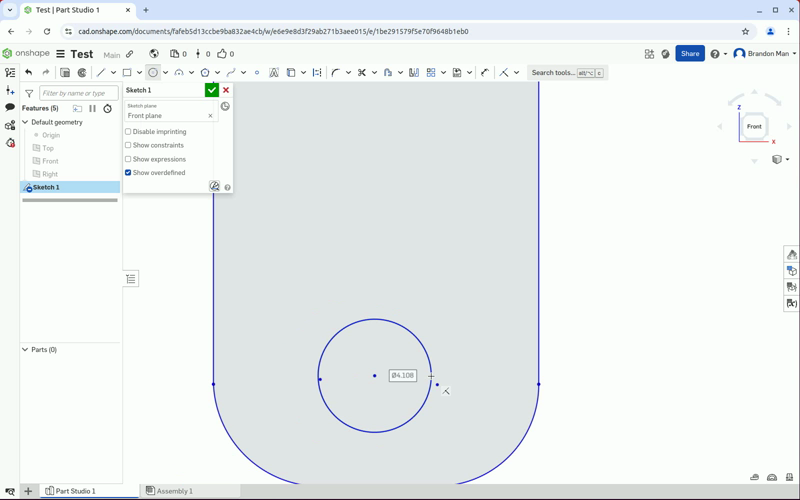
scroll(-6)
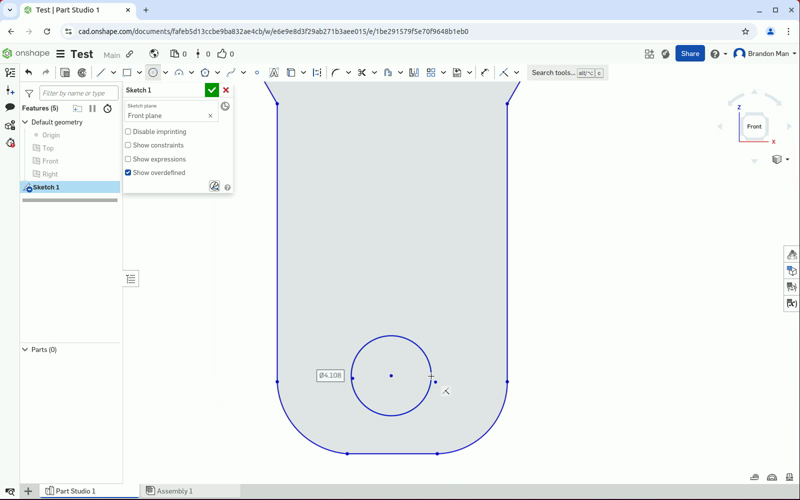
scroll(-6)
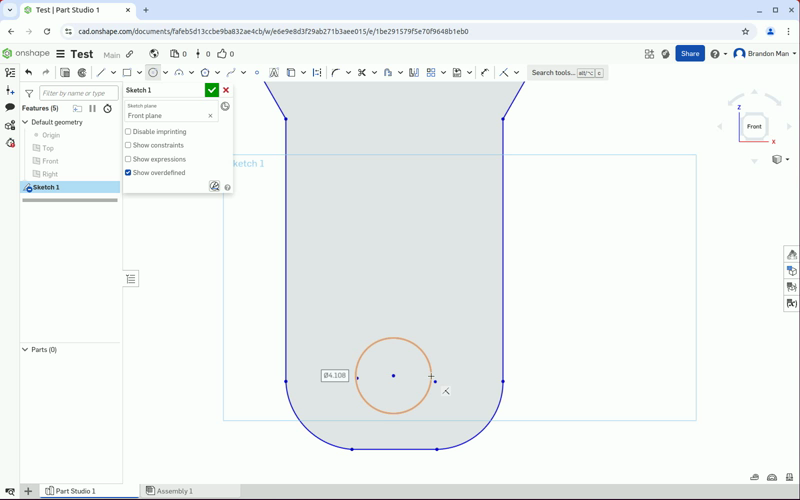
scroll(-6)
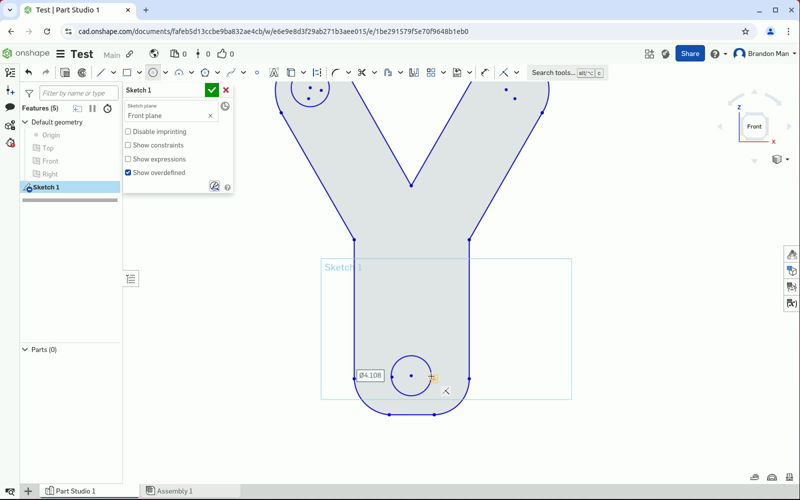
scroll(-6)
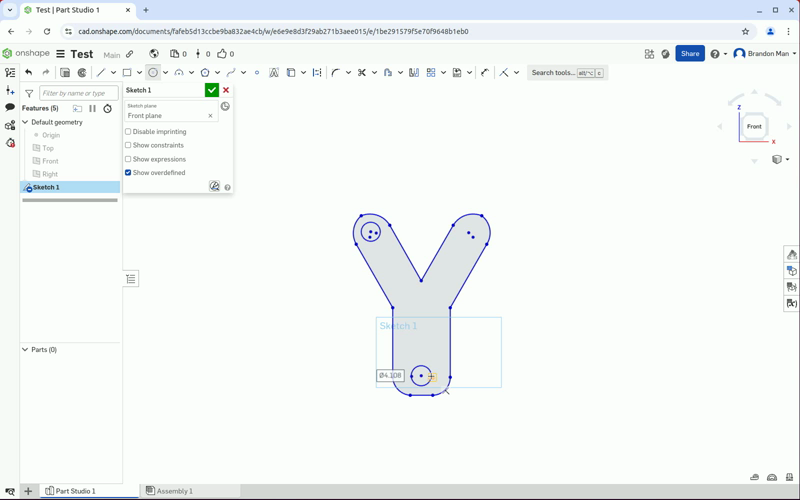
key(esc)
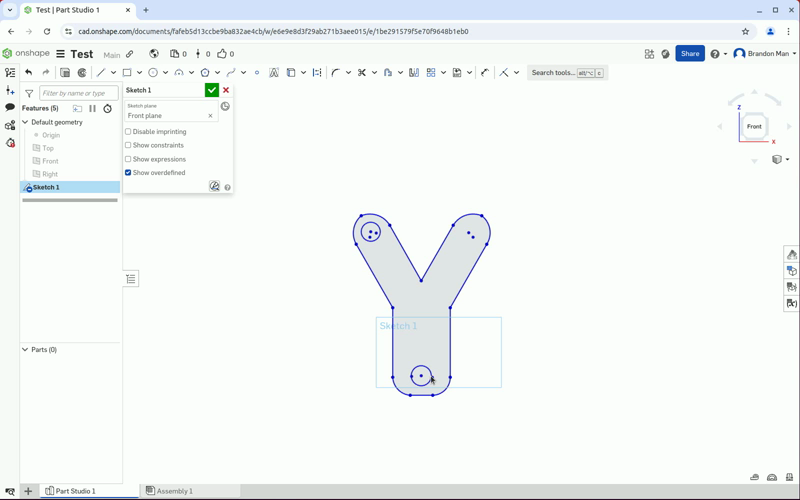
key(c)
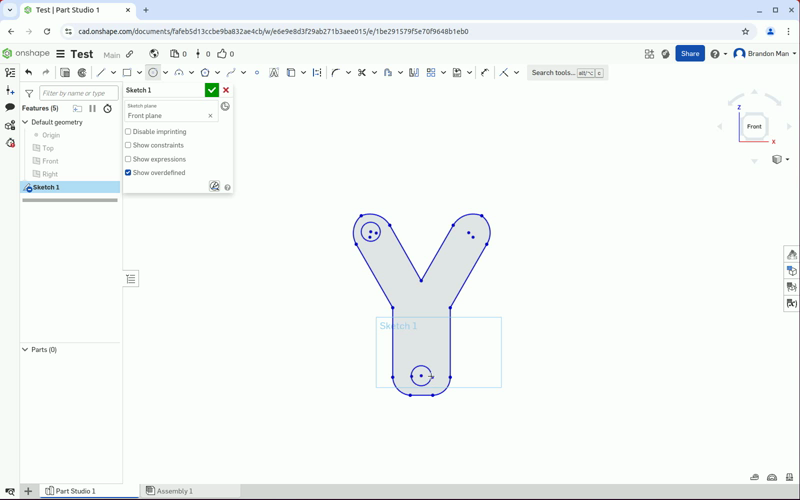
key_down(shift)
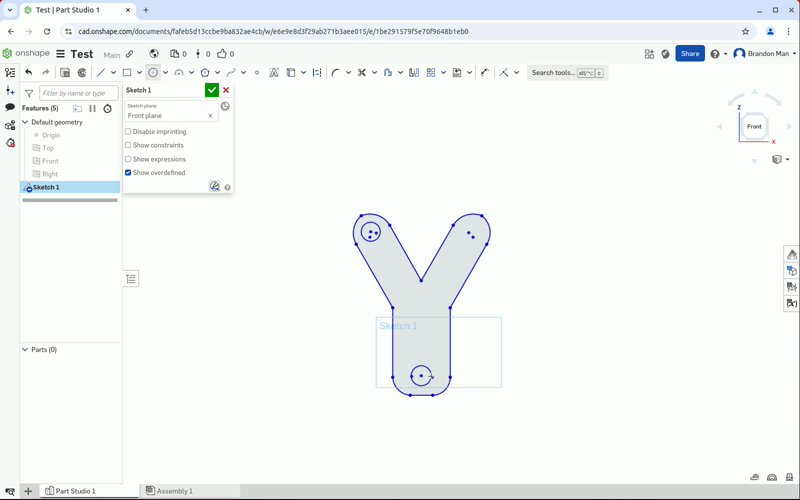
mouse_move(472, 231)
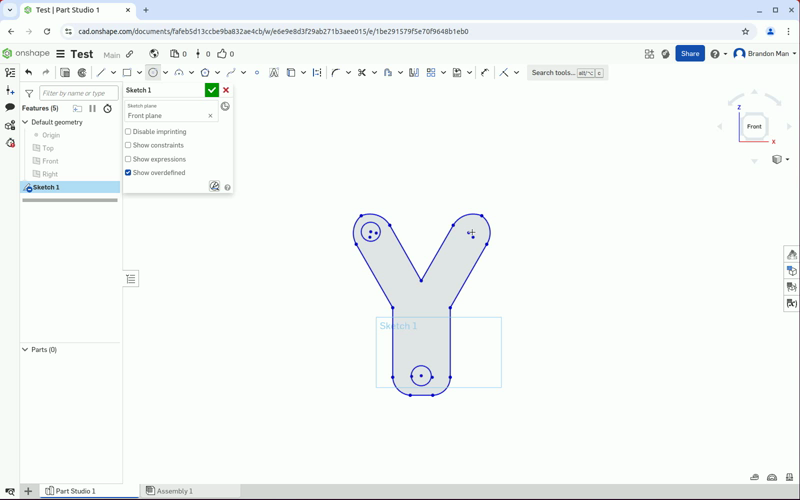
click(472, 231)
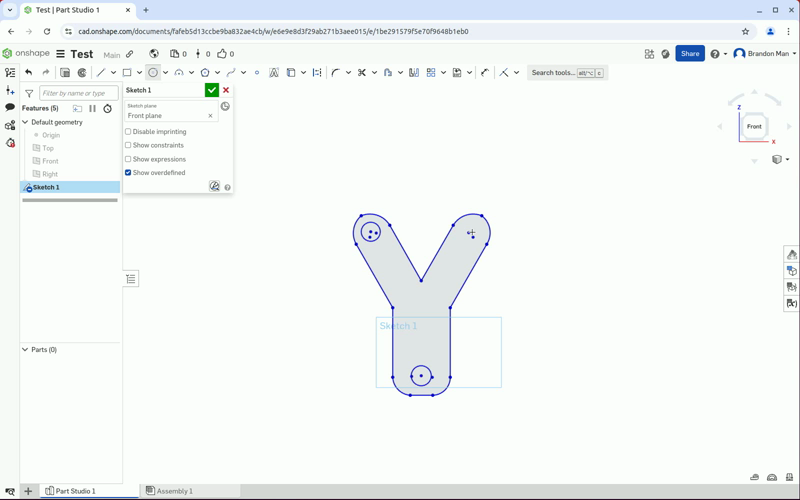
key_up(shift)
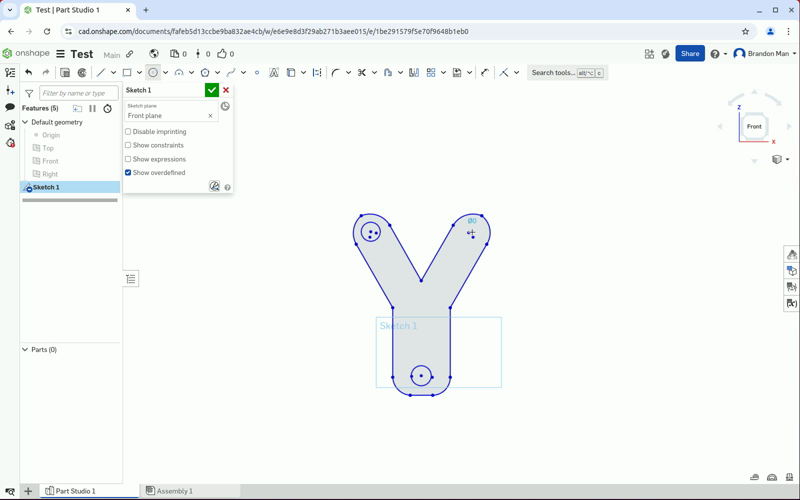
mouse_move(482, 231)
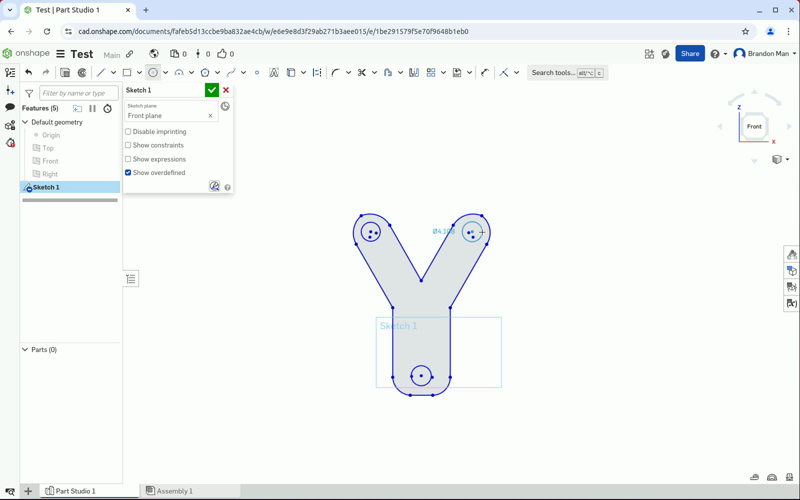
click(482, 231)
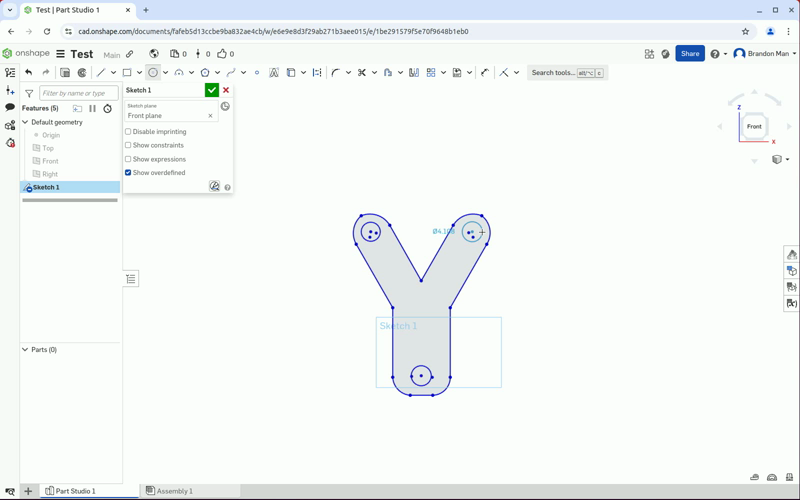
key(esc)
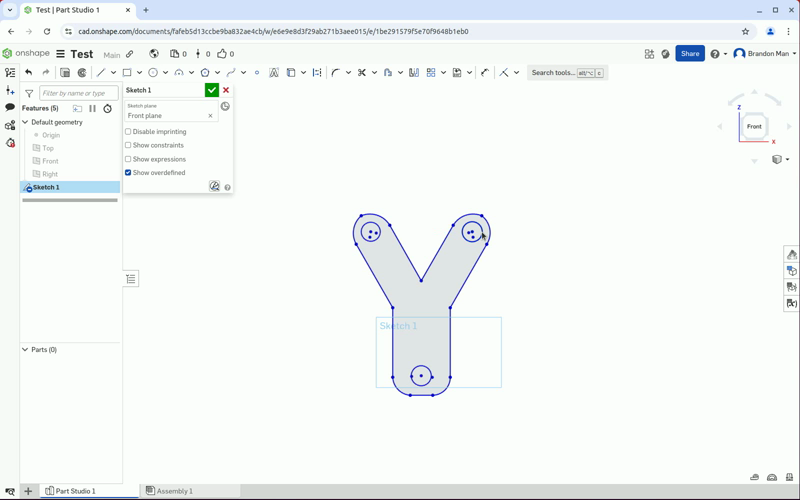
mouse_move(428, 292)
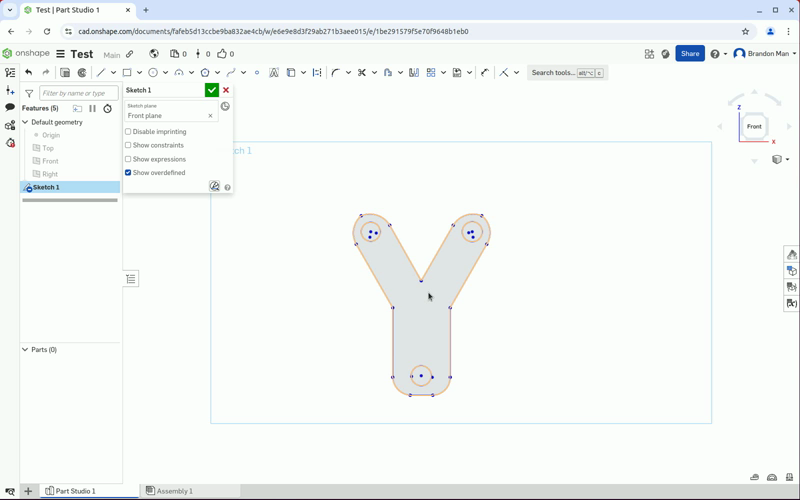
click(428, 292)
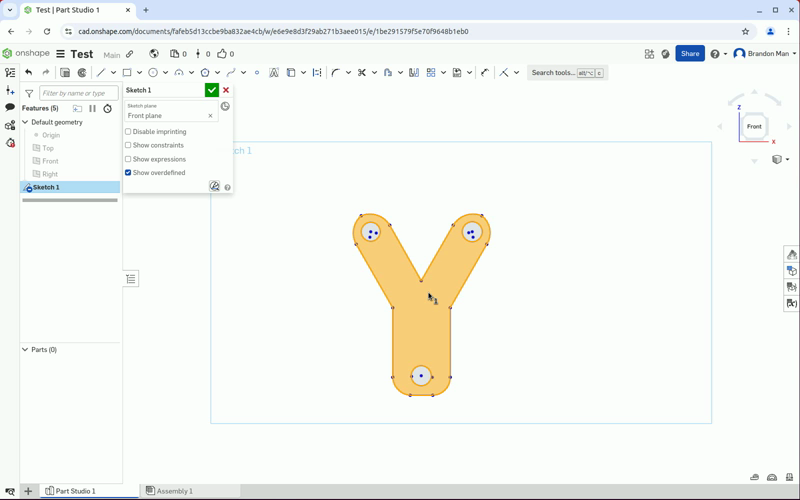
mouse_move(73, 352)
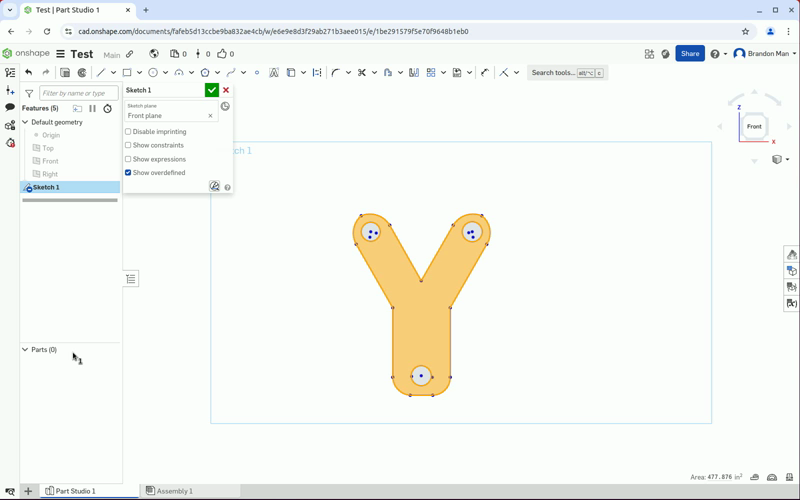
key(shift+y)
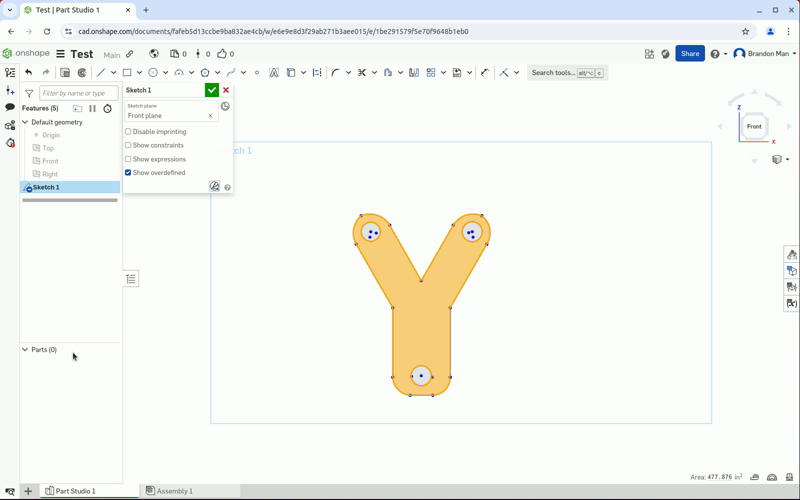
key(shift+e)
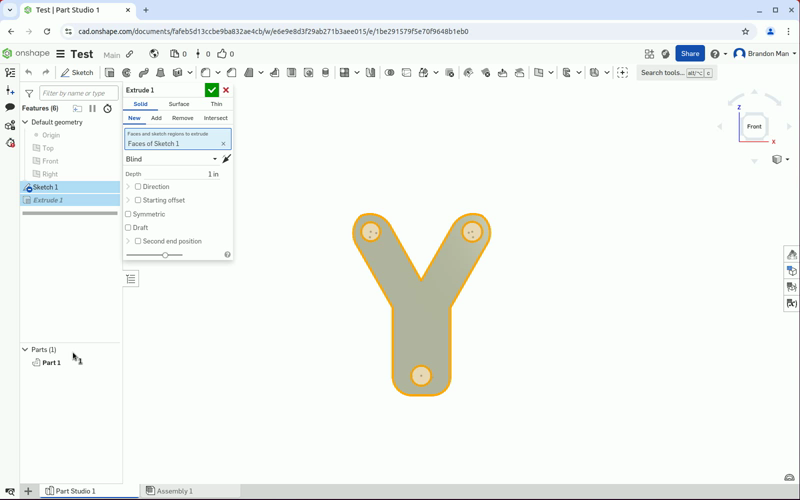
mouse_move(143, 106)
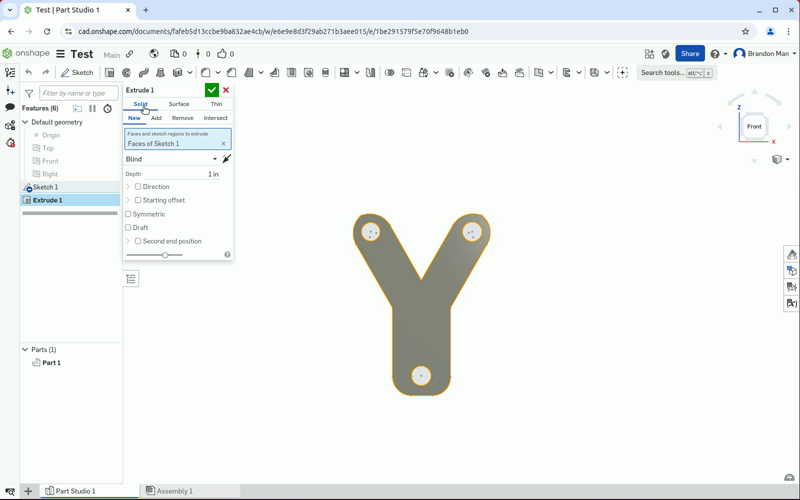
click(143, 106)
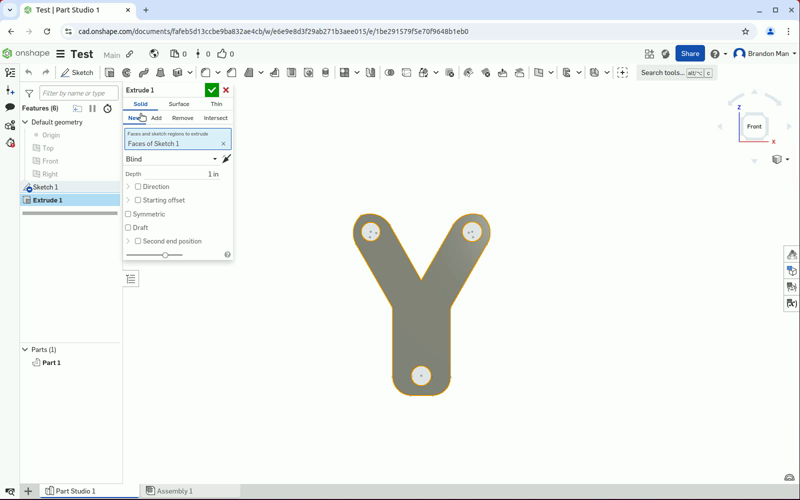
mouse_move(137, 120)
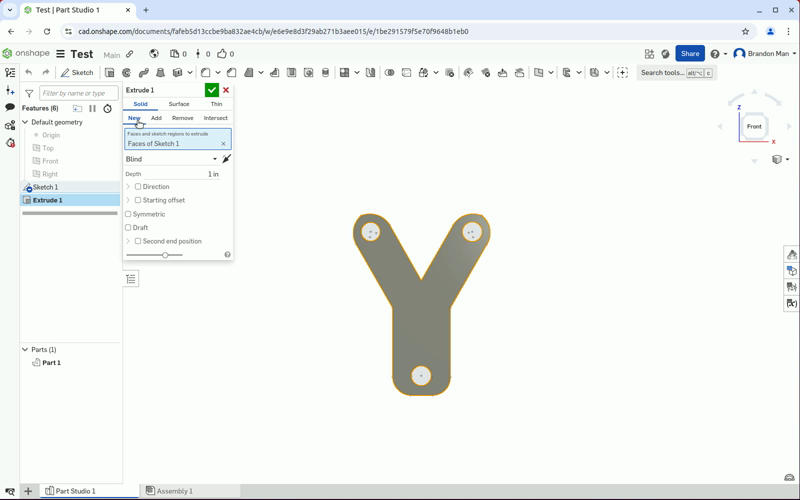
click(137, 120)
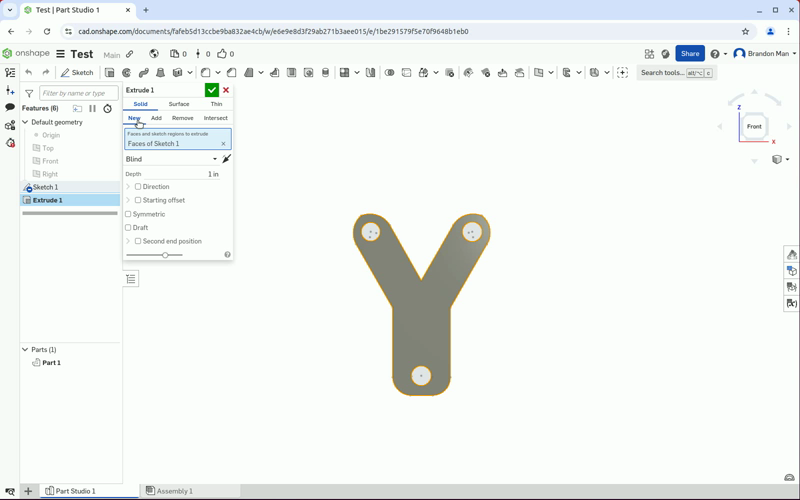
key(tab, 4)
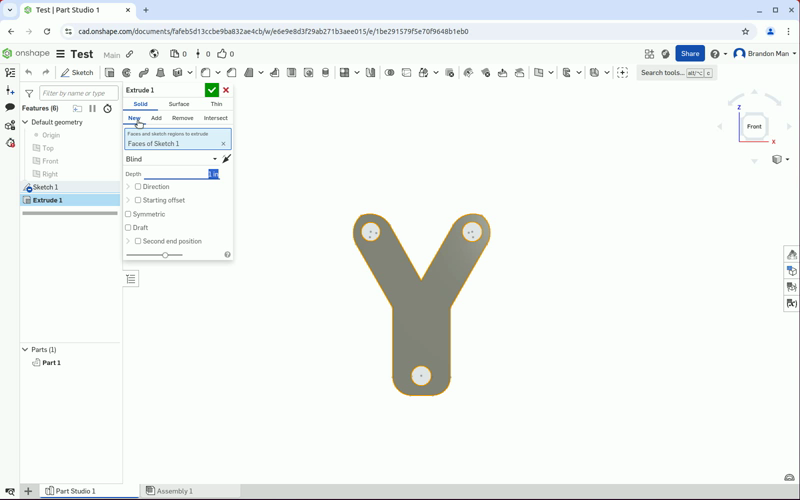
text(6.018)
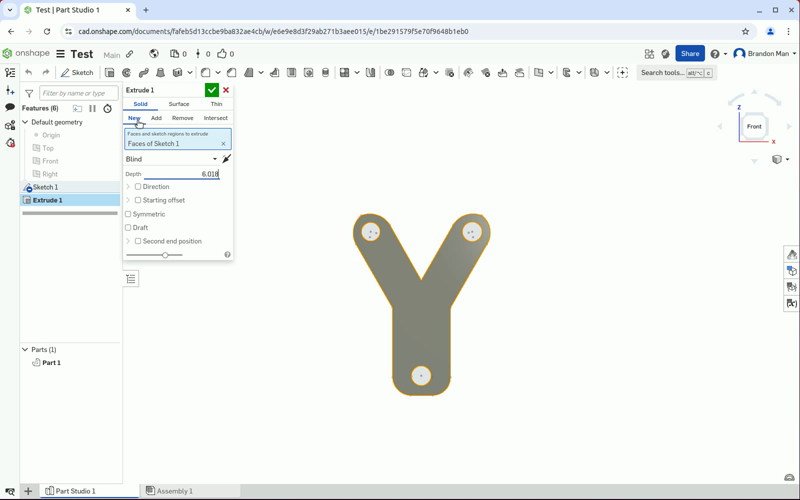
key(enter)
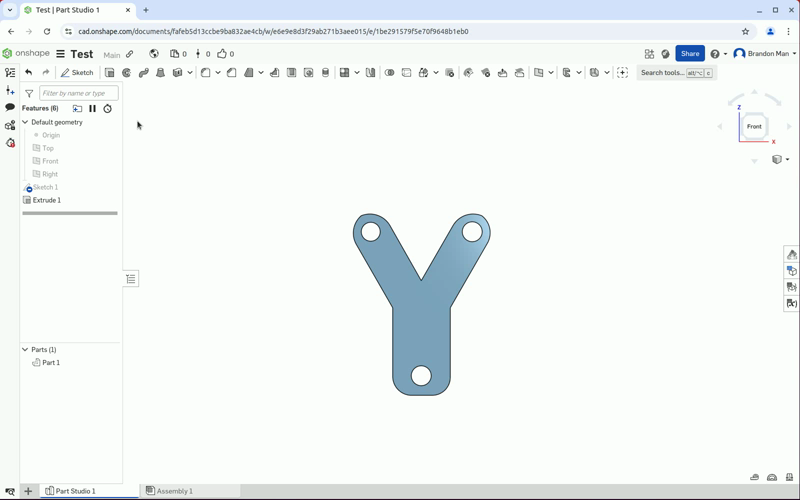
key(shift+h)
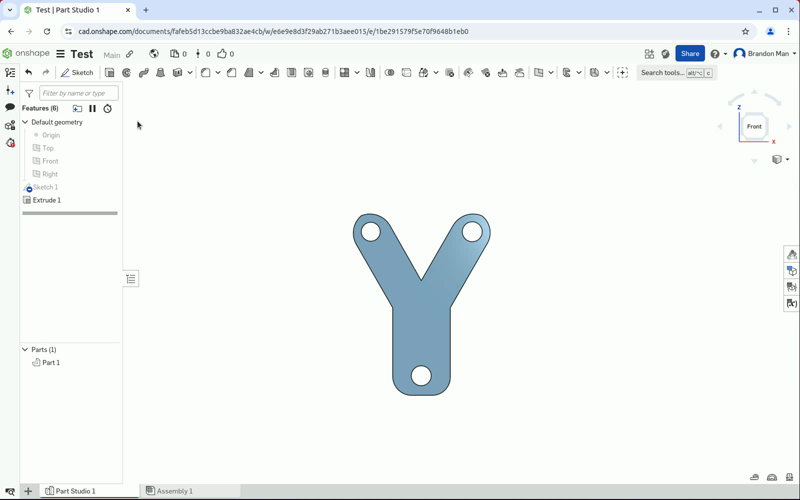
key(shift+h)
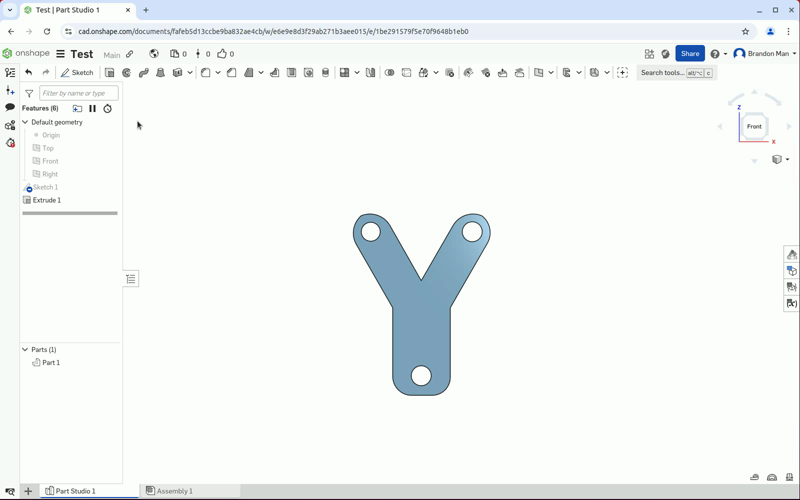
mouse_move(73, 189)
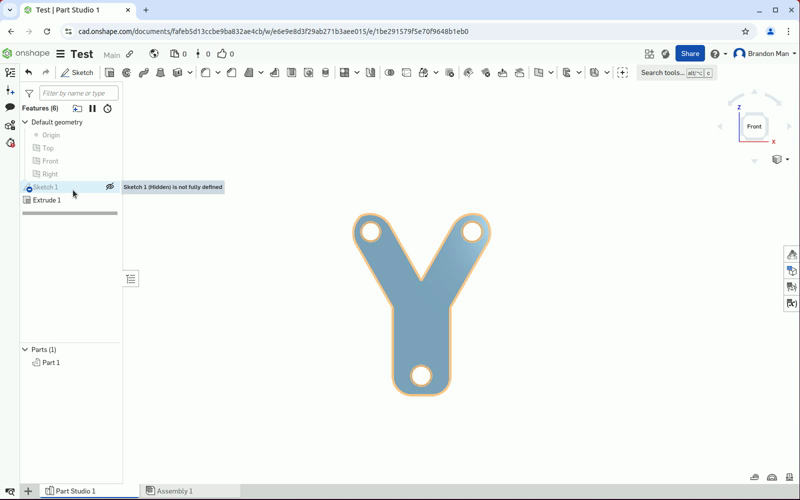
click(73, 189)
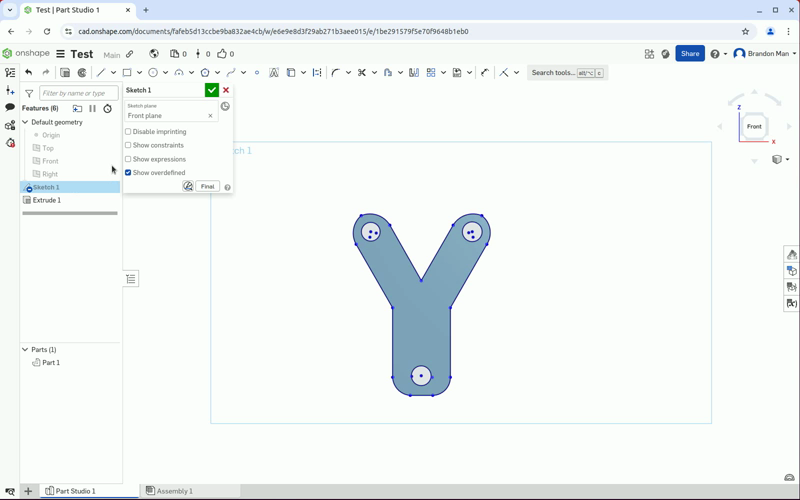
mouse_move(229, 92)
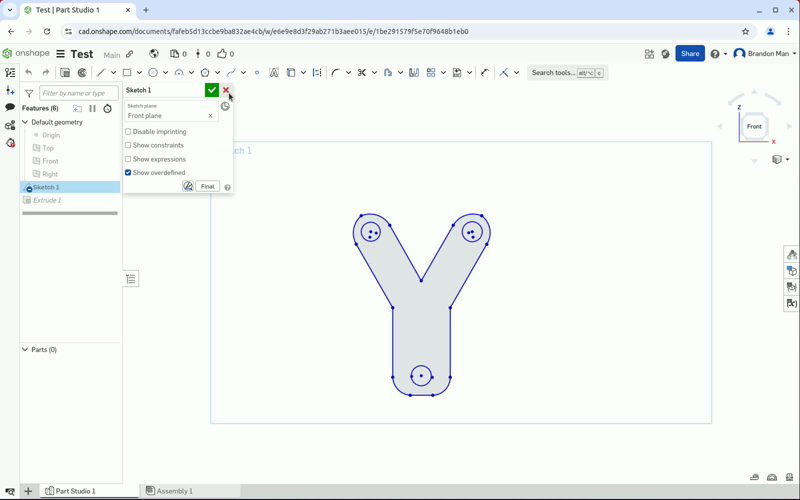
click(229, 92)
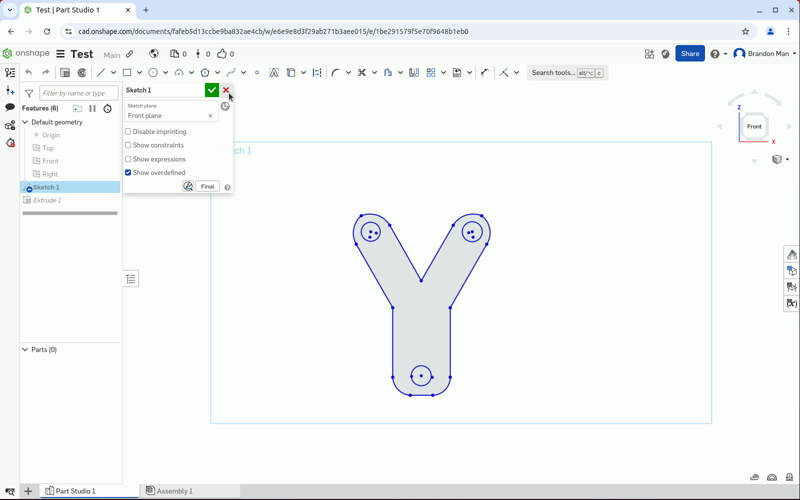
key(shift+s)
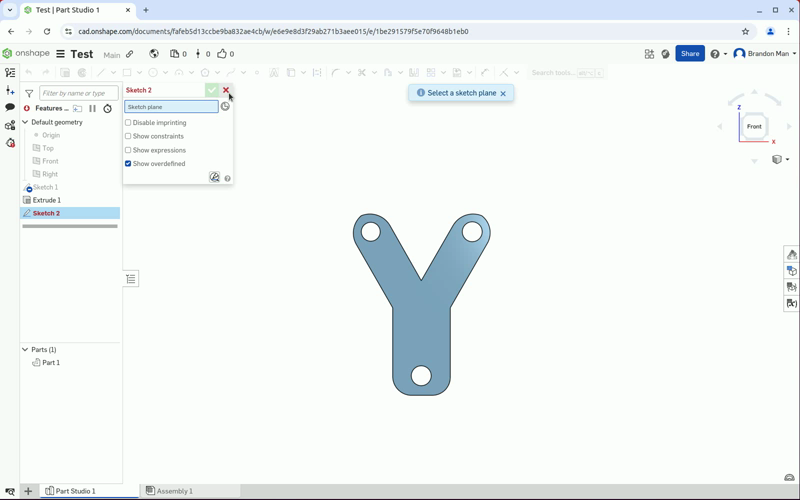
mouse_move(73, 163)
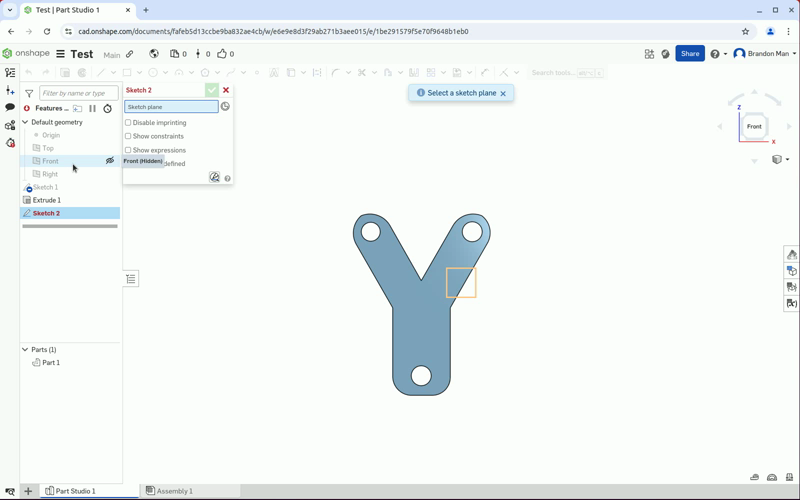
click(73, 163)
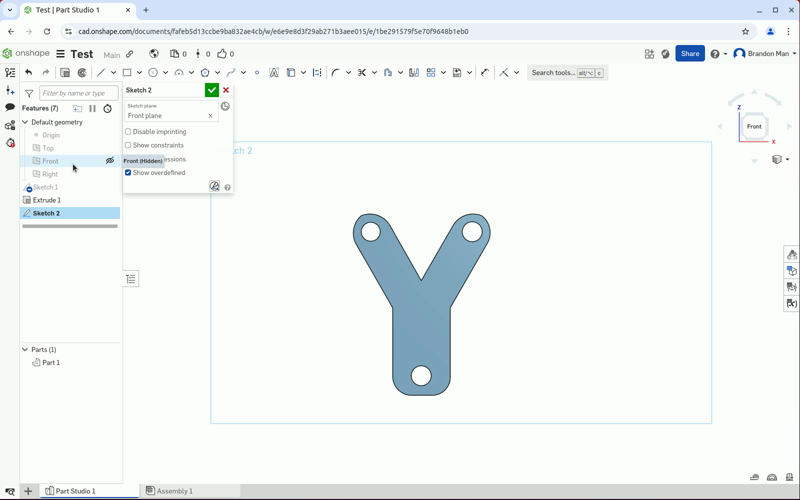
mouse_move(73, 352)
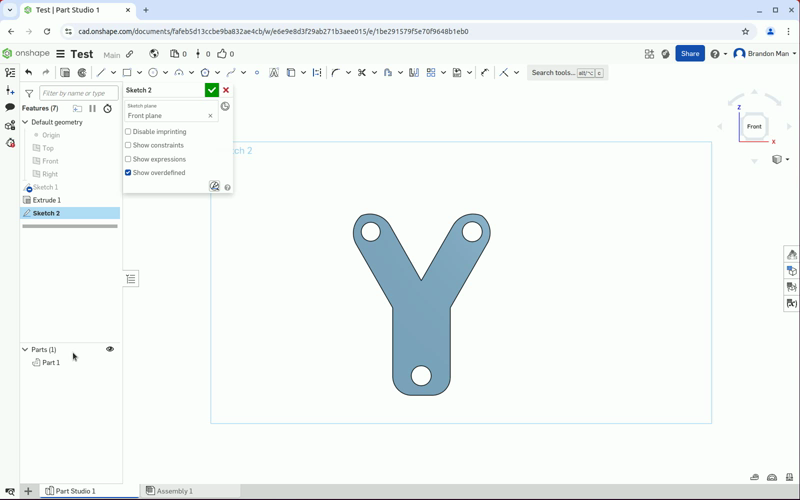
key(y)
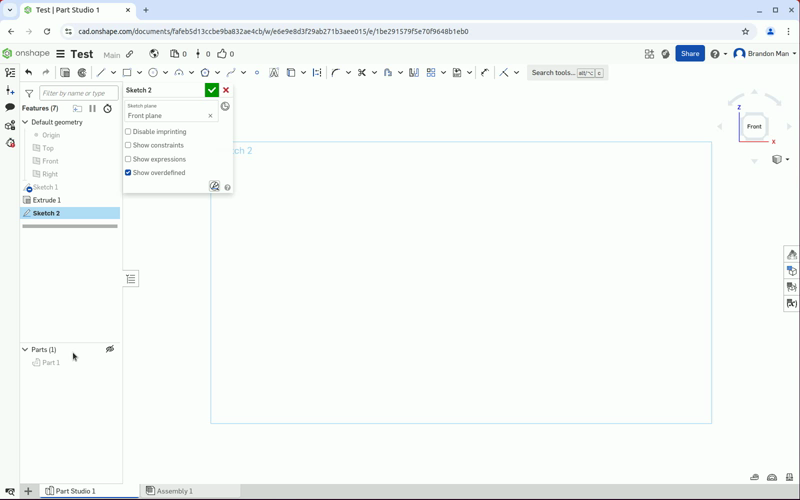
key(c)
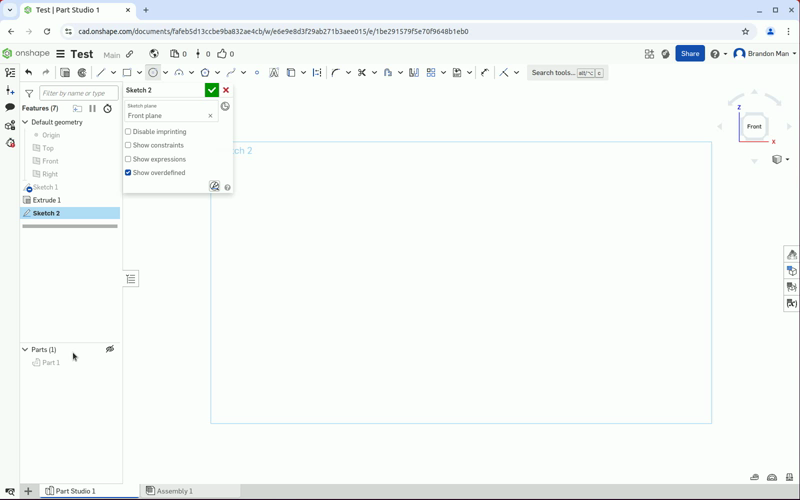
key_down(shift)
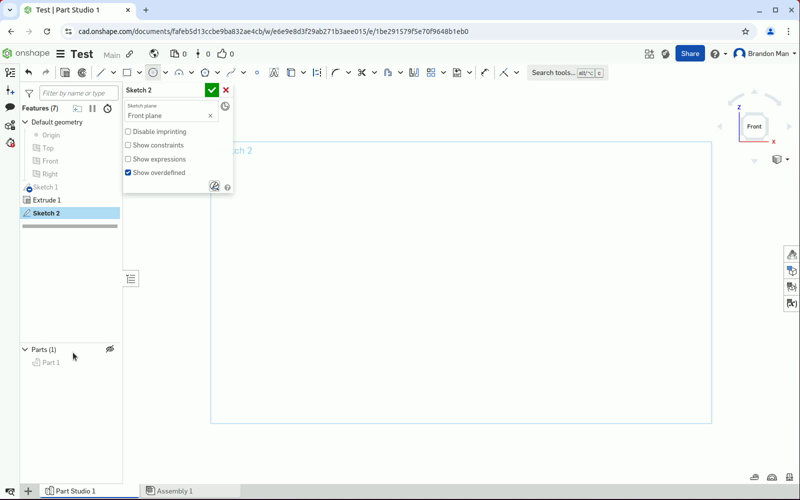
mouse_move(422, 376)
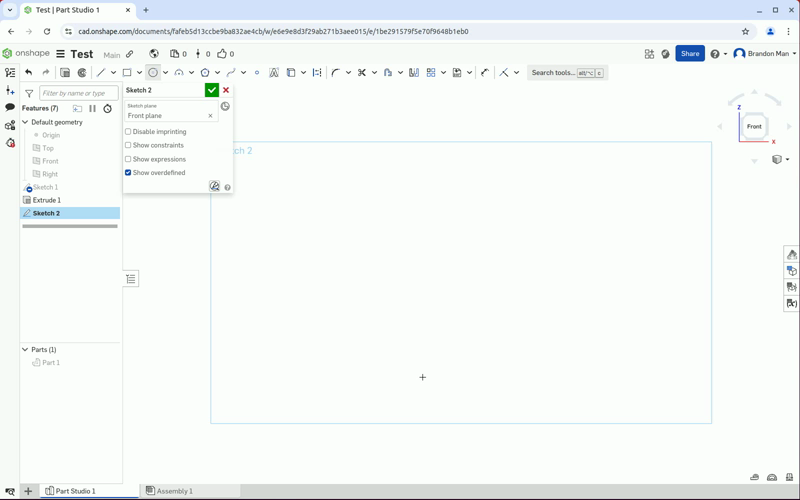
click(422, 376)
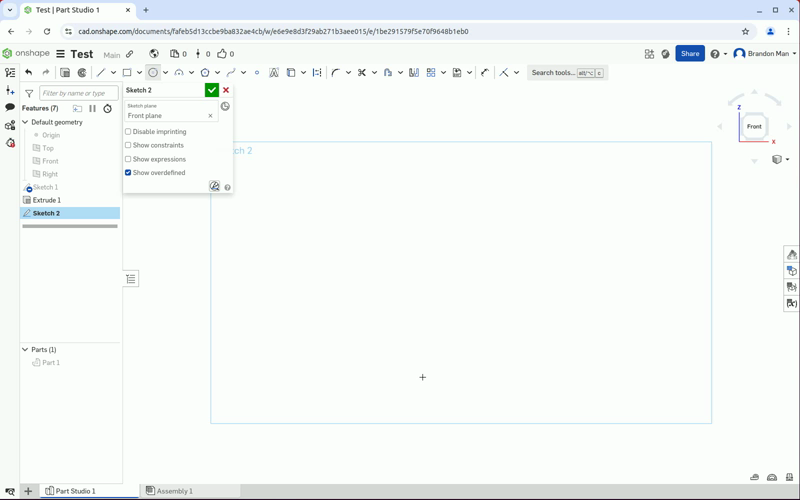
key_up(shift)
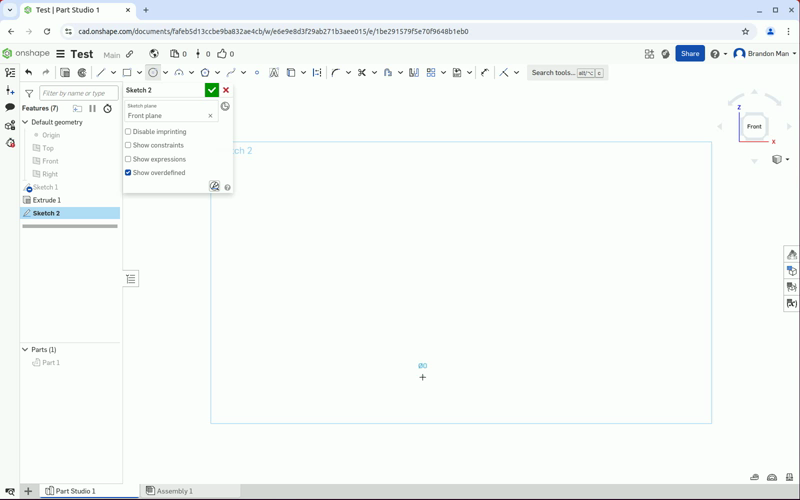
mouse_move(432, 376)
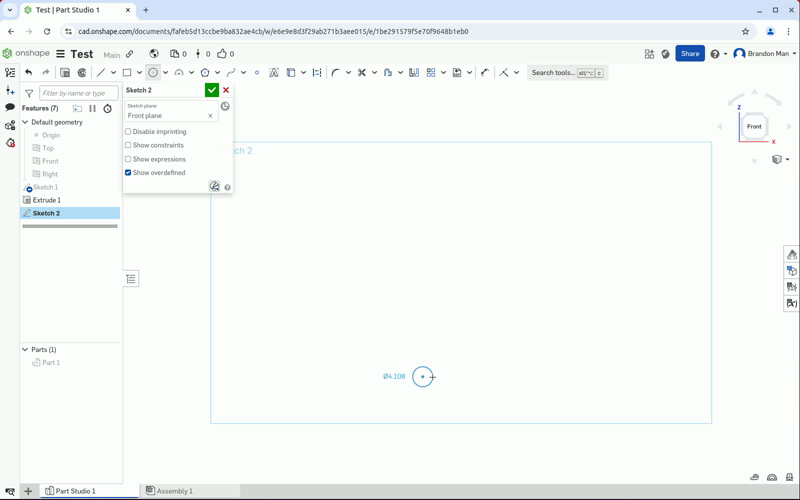
click(432, 376)
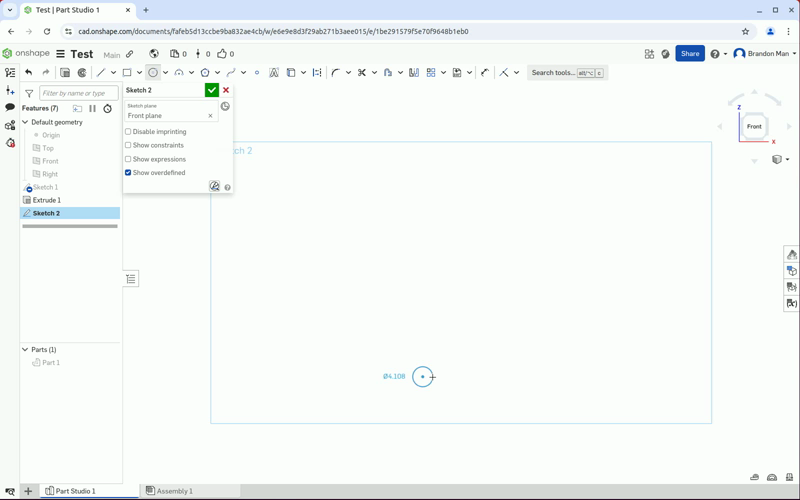
key(esc)
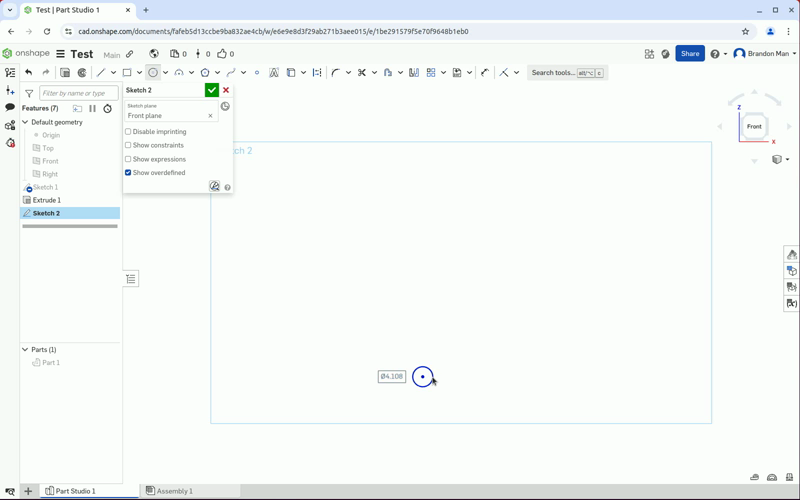
mouse_move(428, 377)
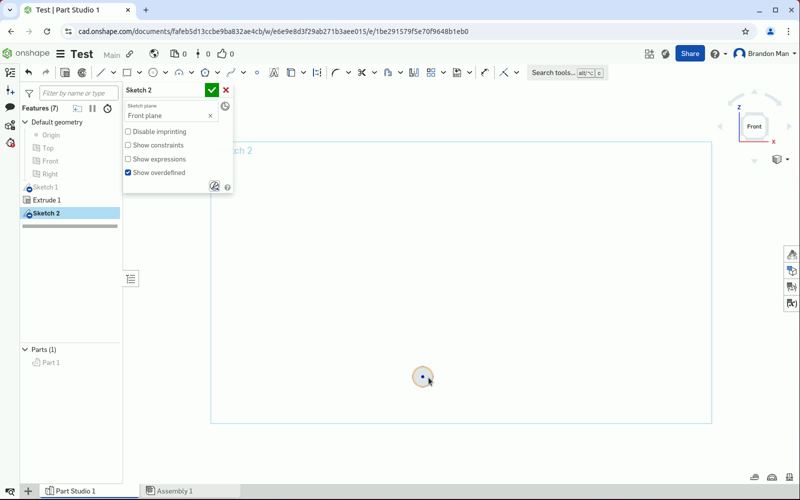
scroll(6)
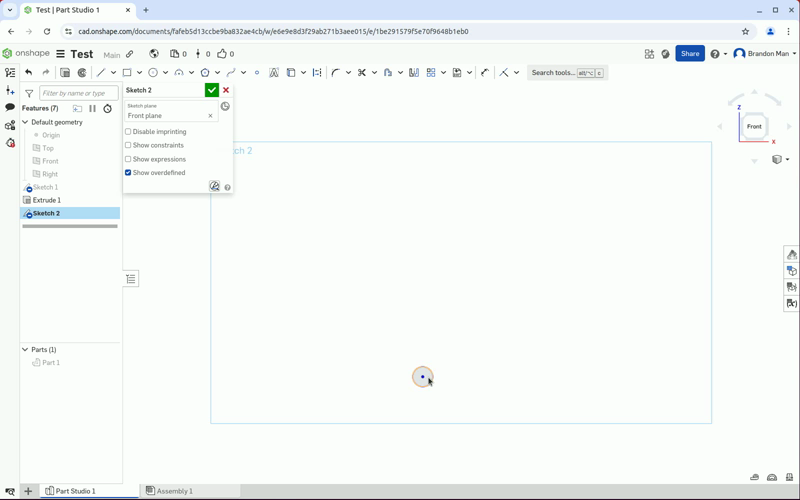
scroll(6)
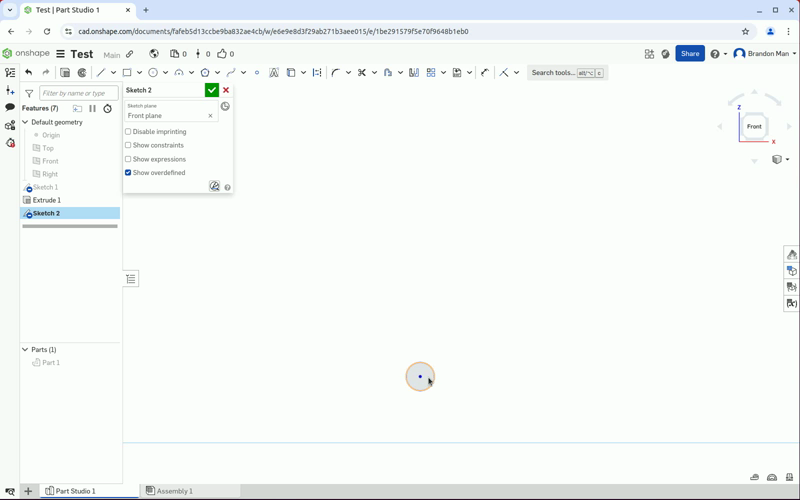
scroll(6)
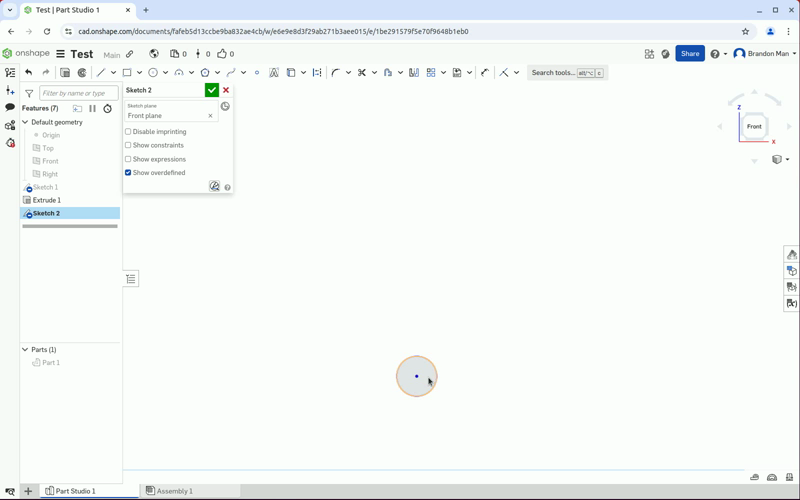
scroll(6)
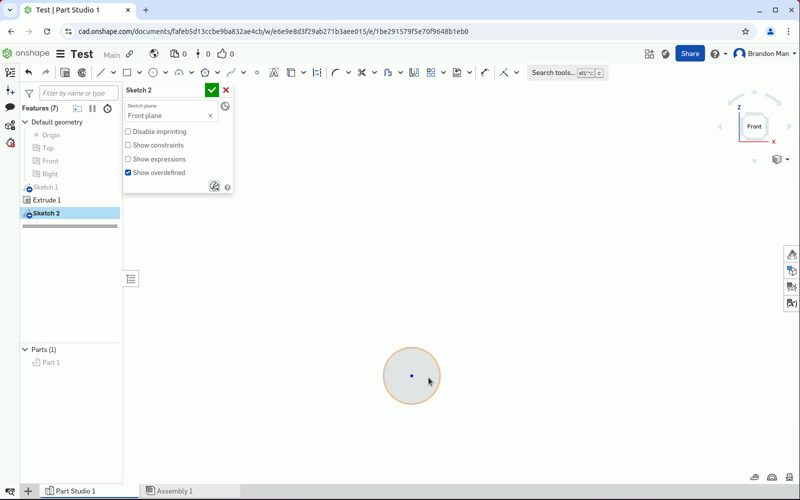
scroll(6)
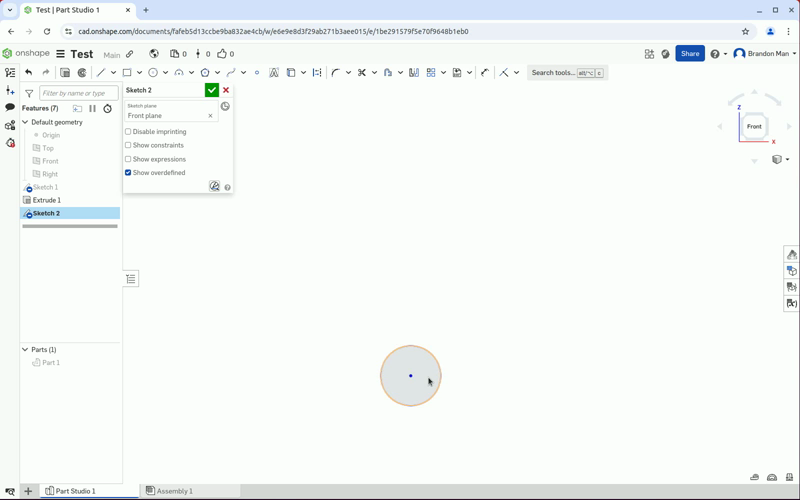
scroll(6)
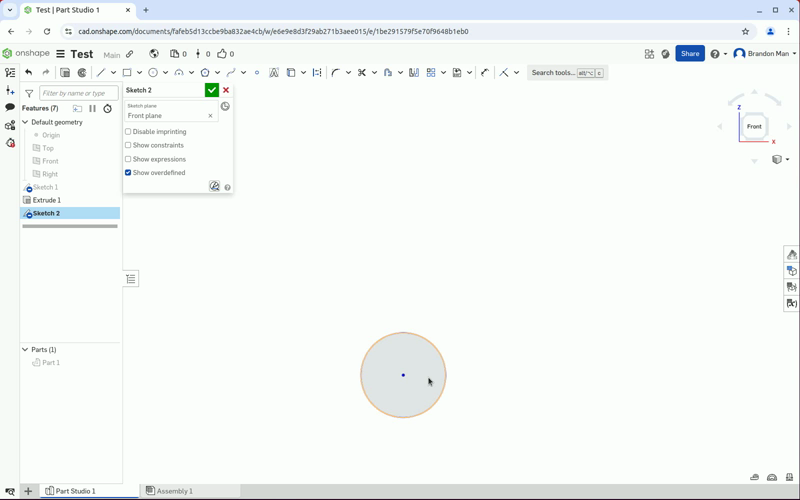
scroll(6)
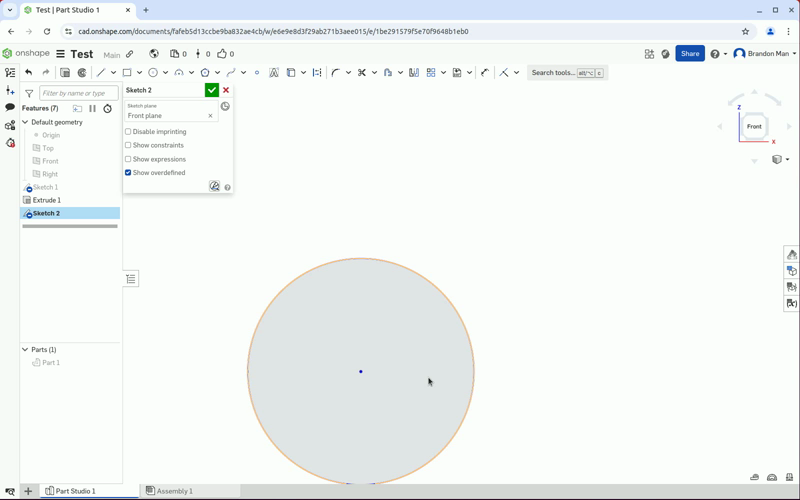
click(428, 377)
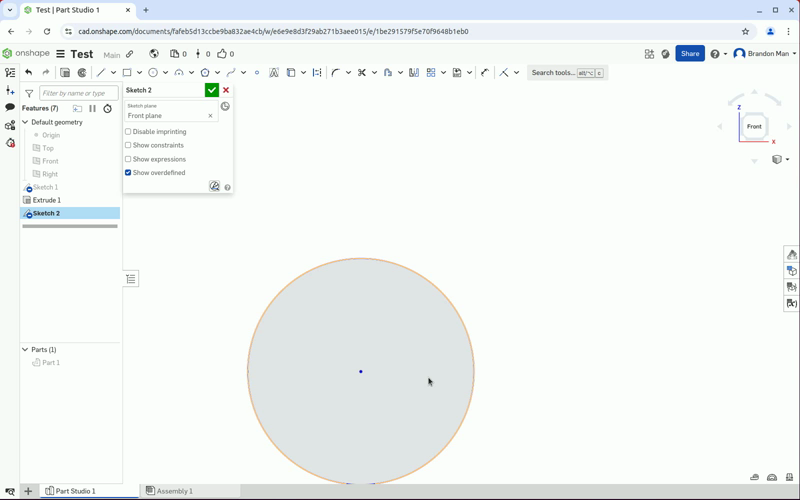
scroll(-6)
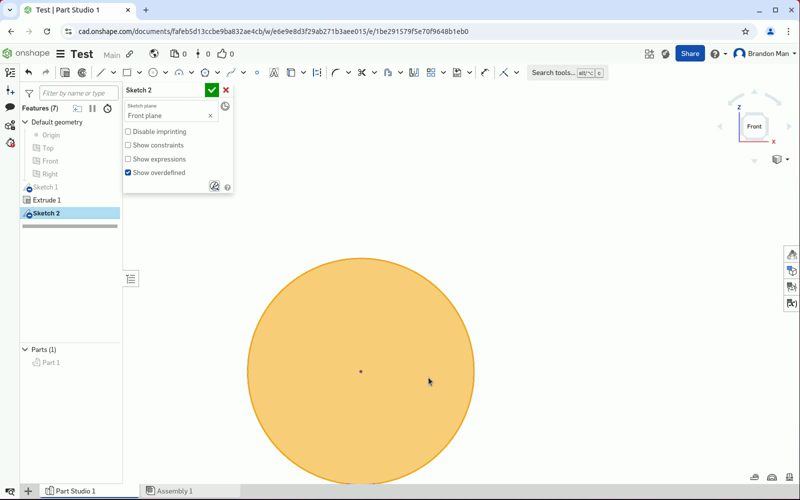
scroll(-6)
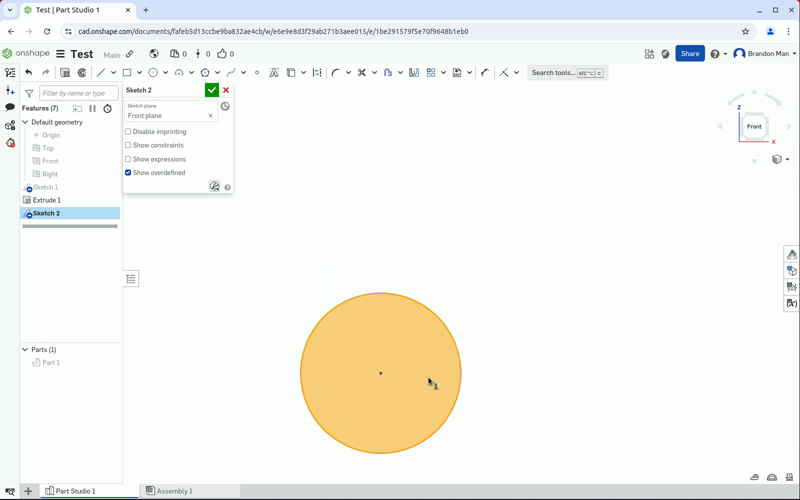
scroll(-6)
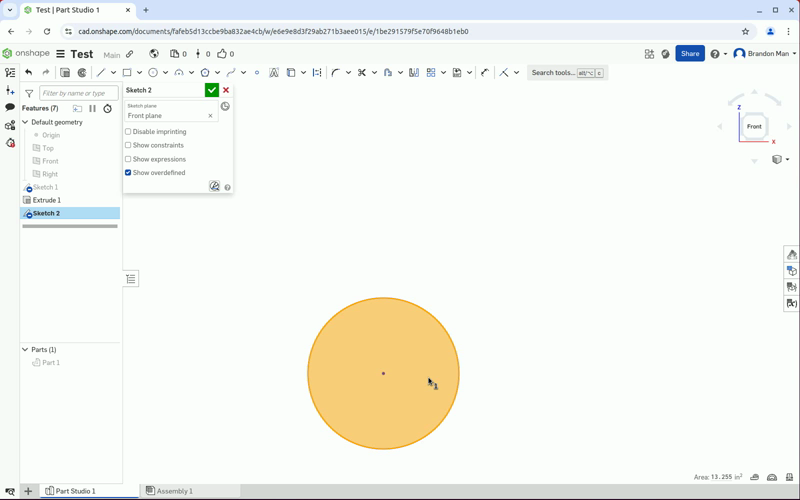
scroll(-6)
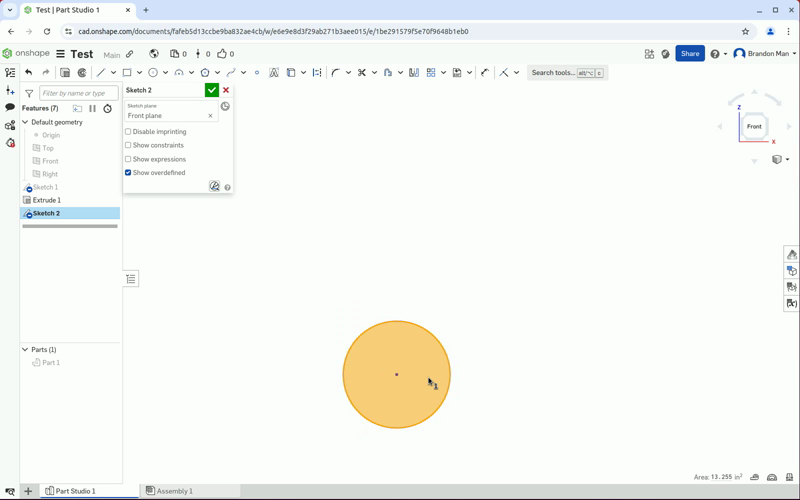
scroll(-6)
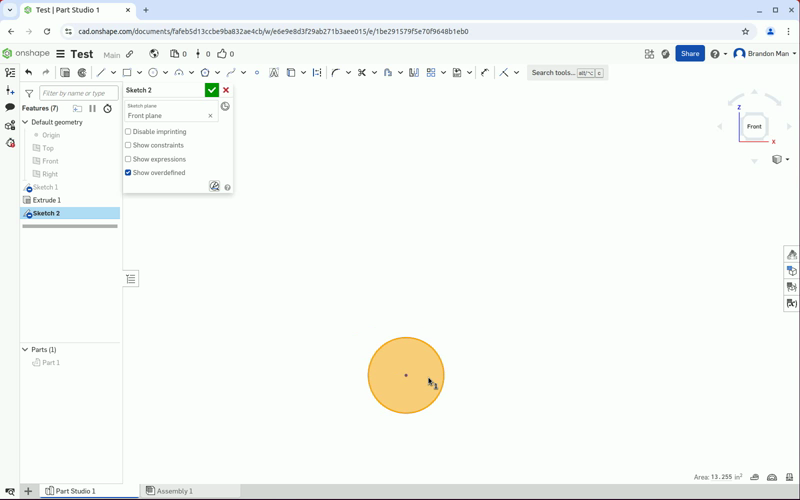
scroll(-6)
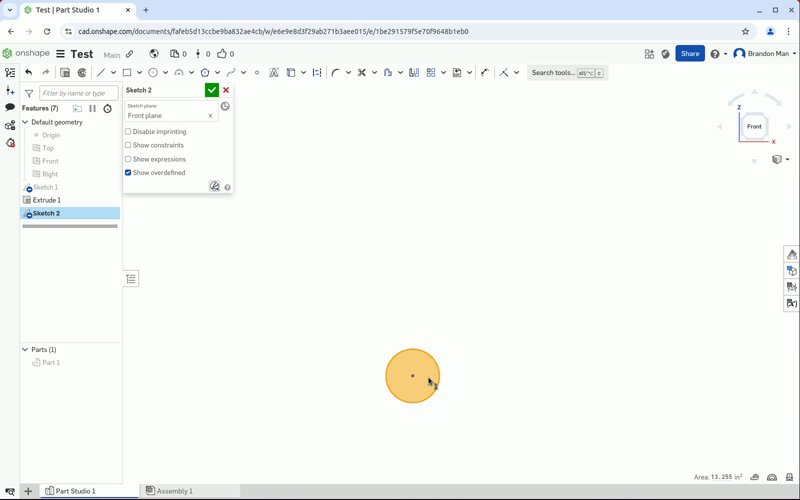
scroll(-6)
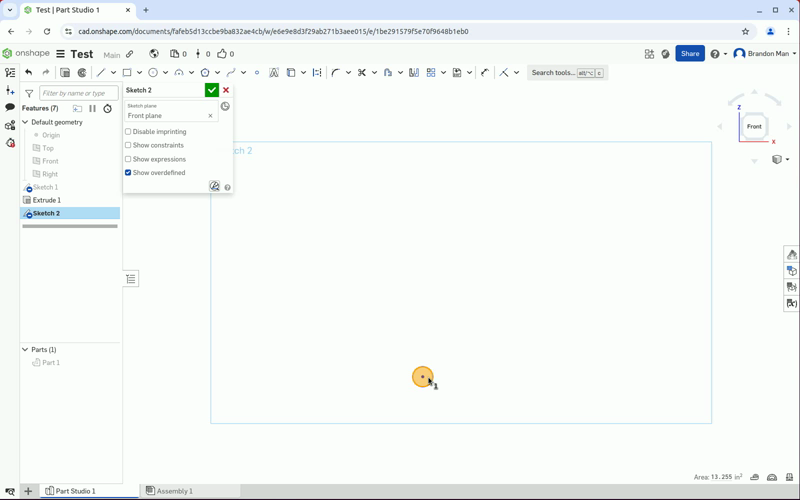
mouse_move(73, 352)
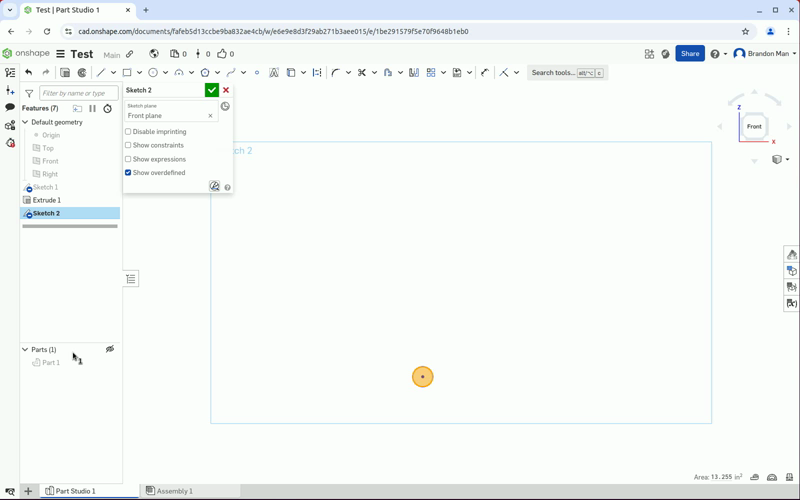
key(shift+y)
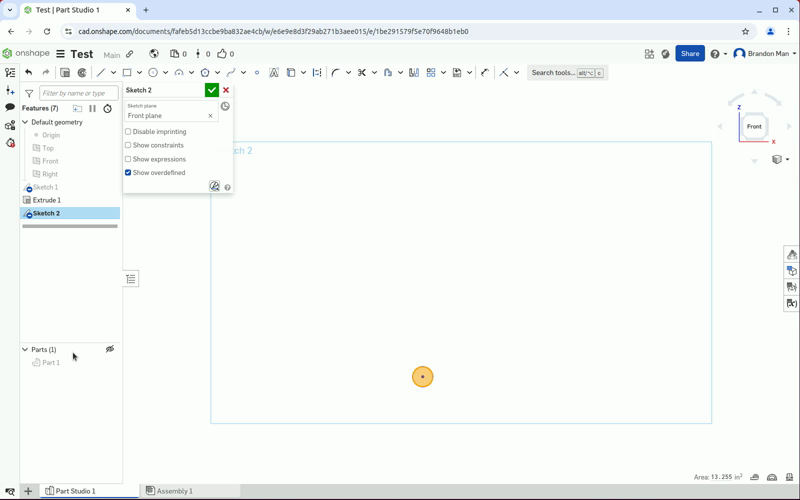
key(shift+e)
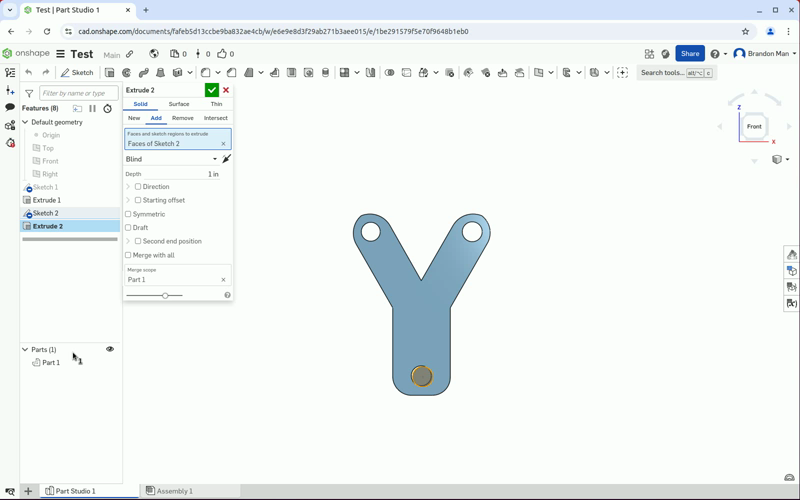
mouse_move(143, 106)
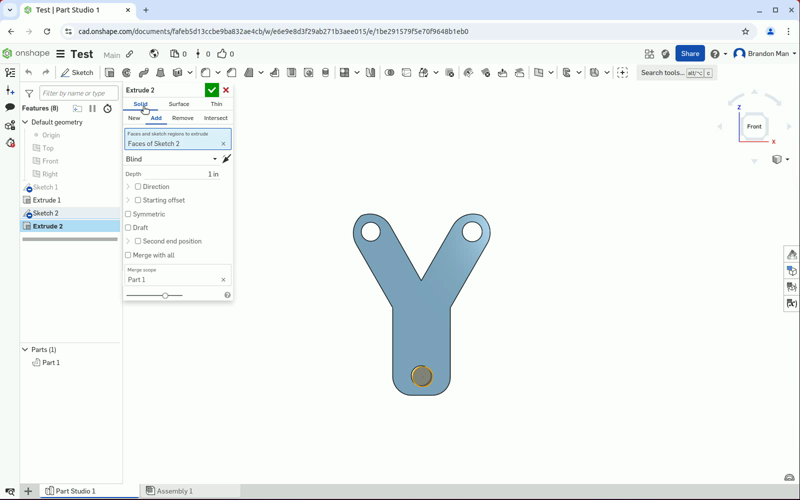
click(143, 106)
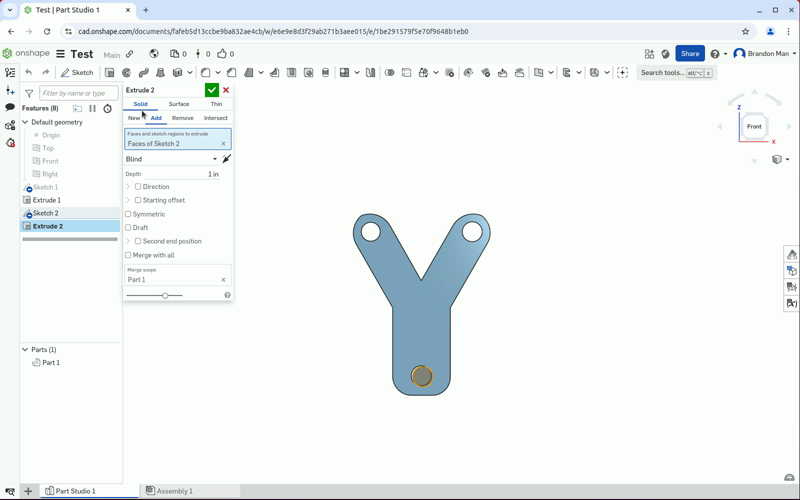
mouse_move(137, 120)
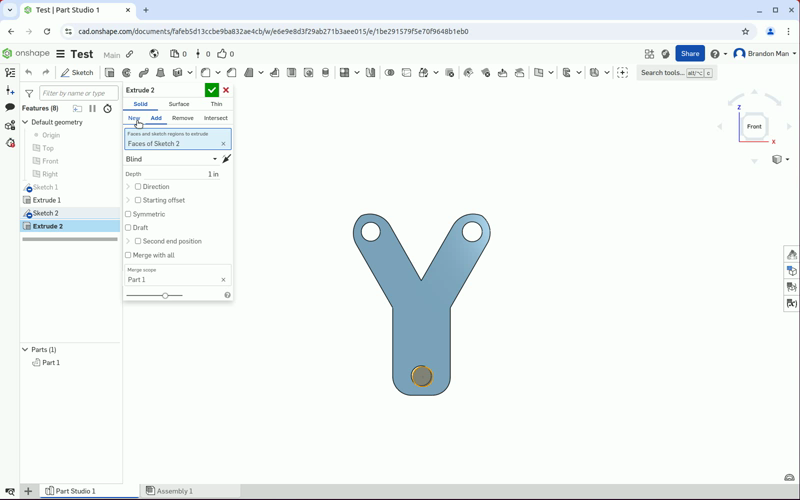
click(137, 120)
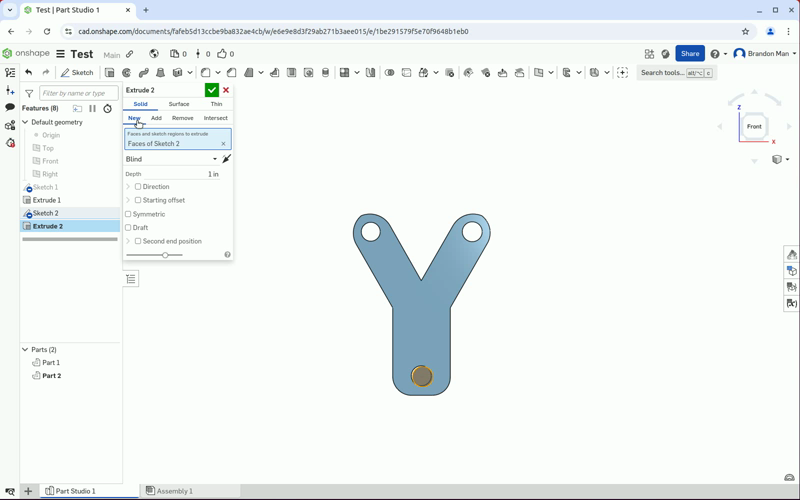
key(tab, 4)
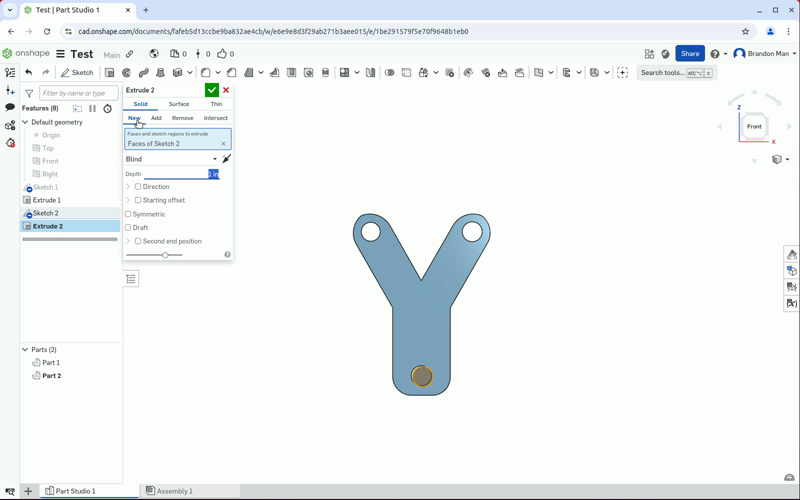
text(11.795)
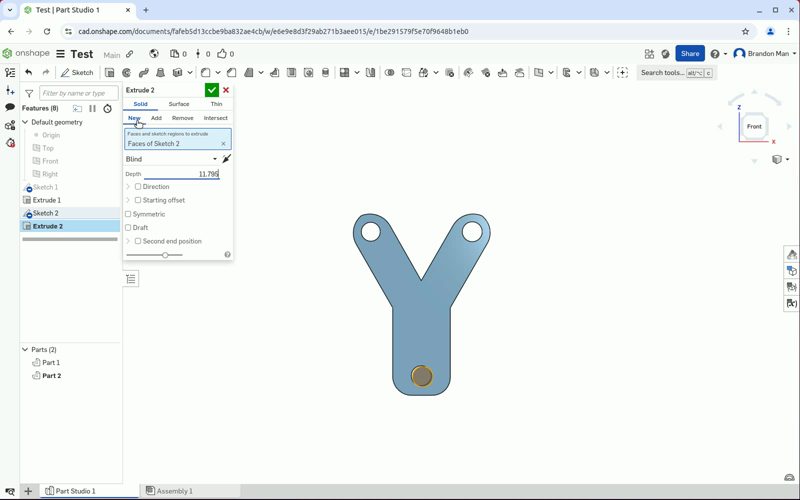
key(enter)
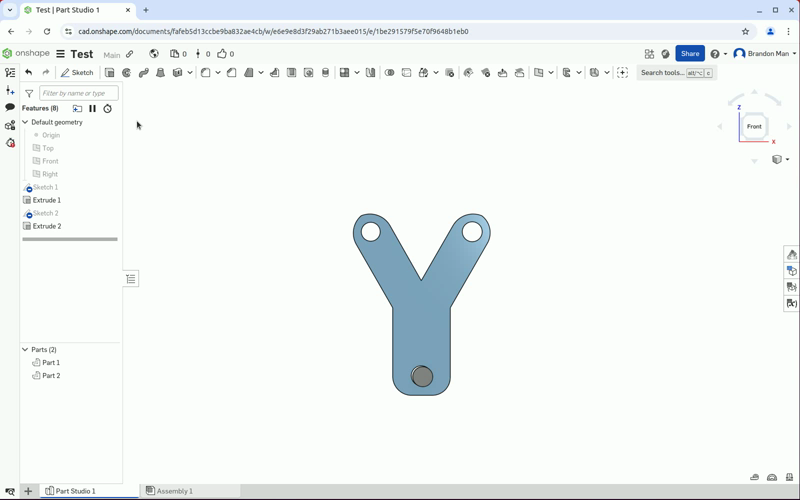
key(shift+h)
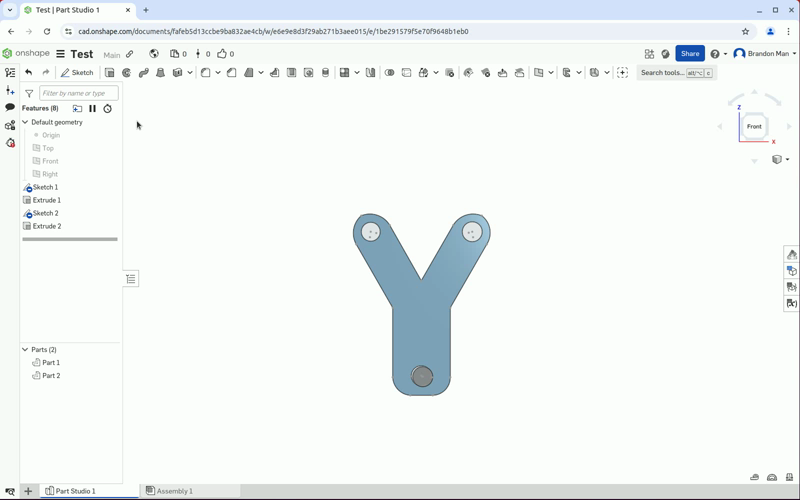
key(shift+h)
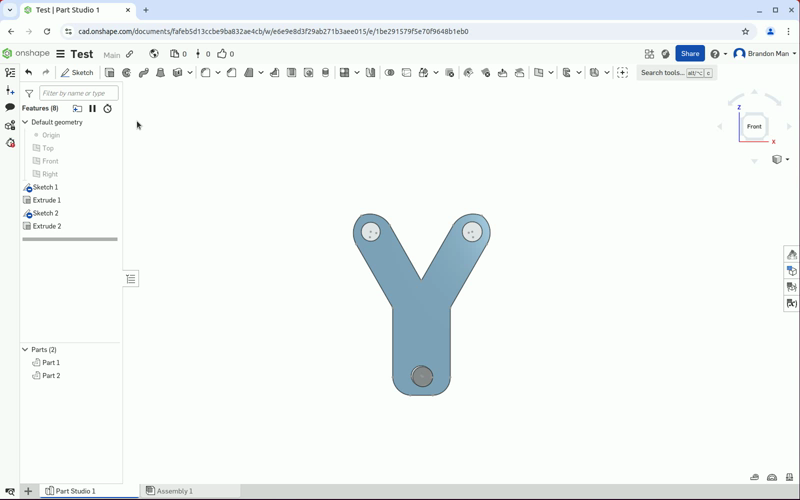
key(shift+7)
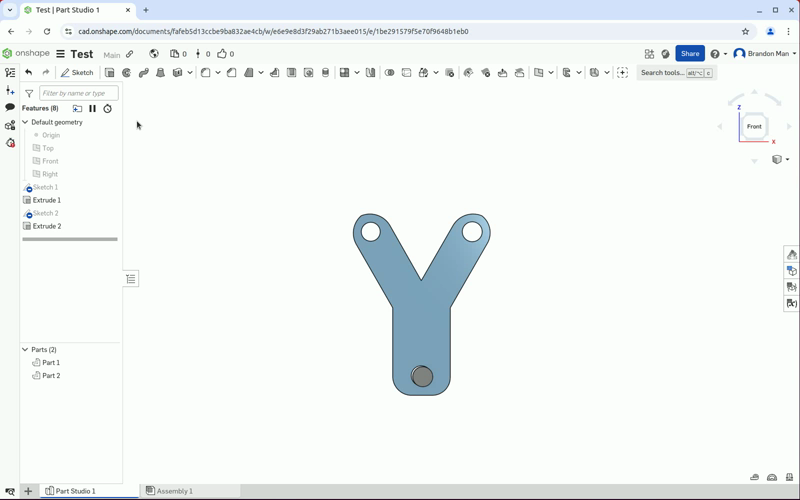
key(left, 2)
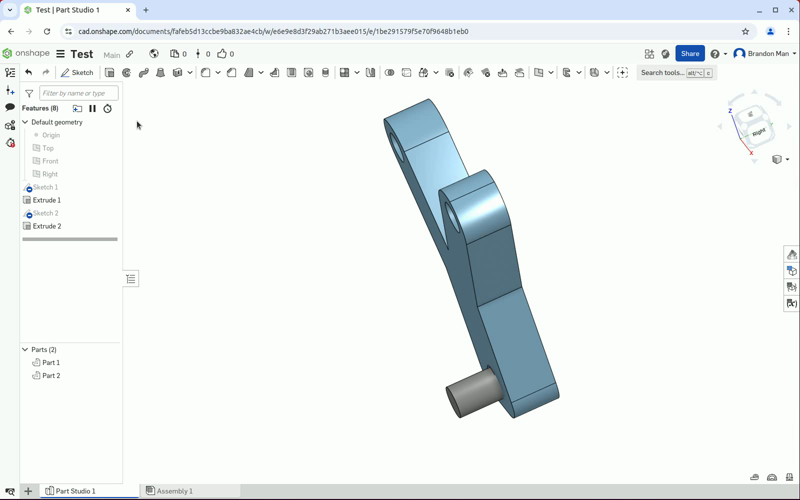
key(down, 2)
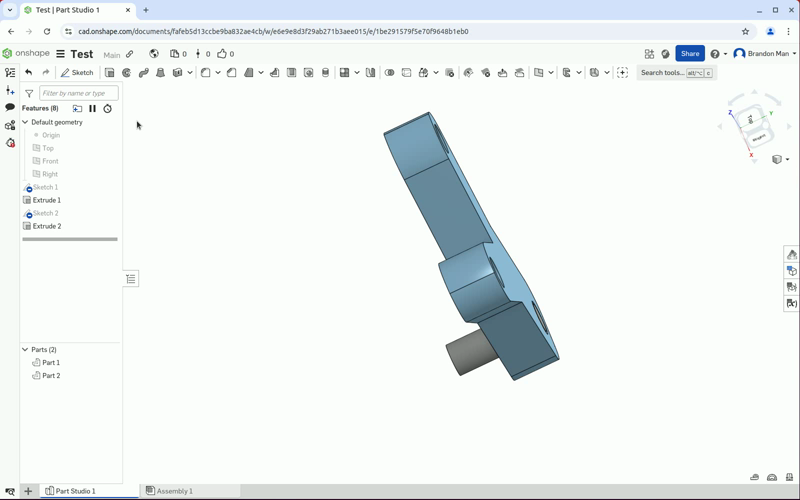
key(up, 2)
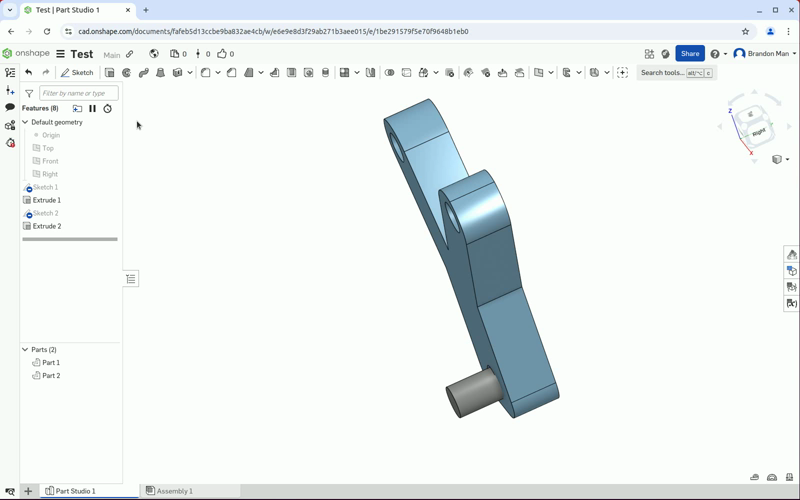
key(right, 2)
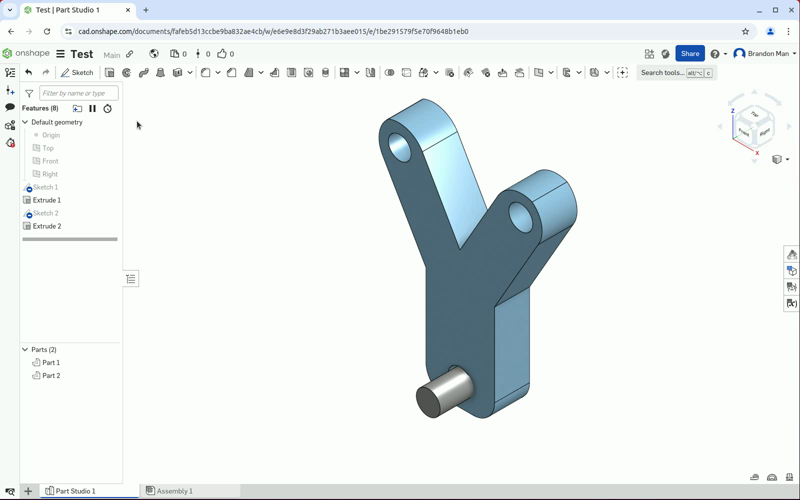
mouse_move(73, 189)
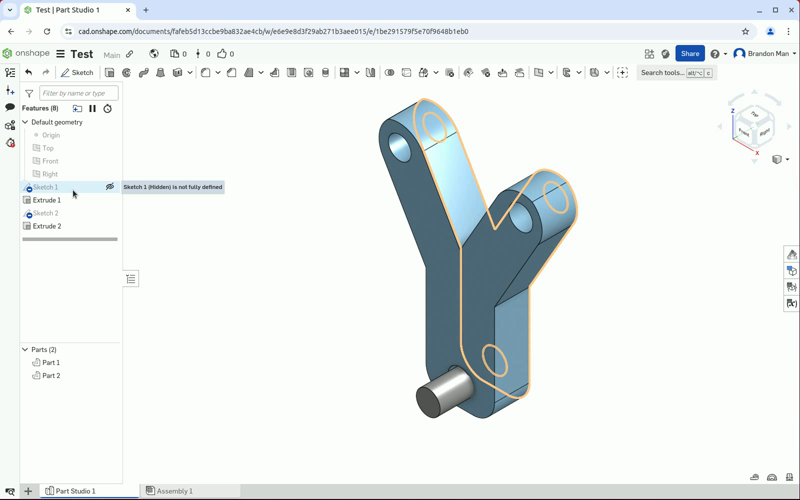
click(73, 189)